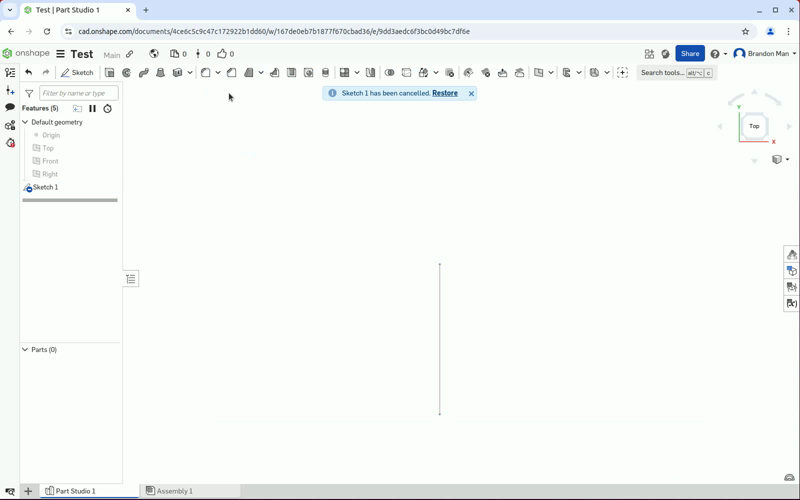
key(shift+h)
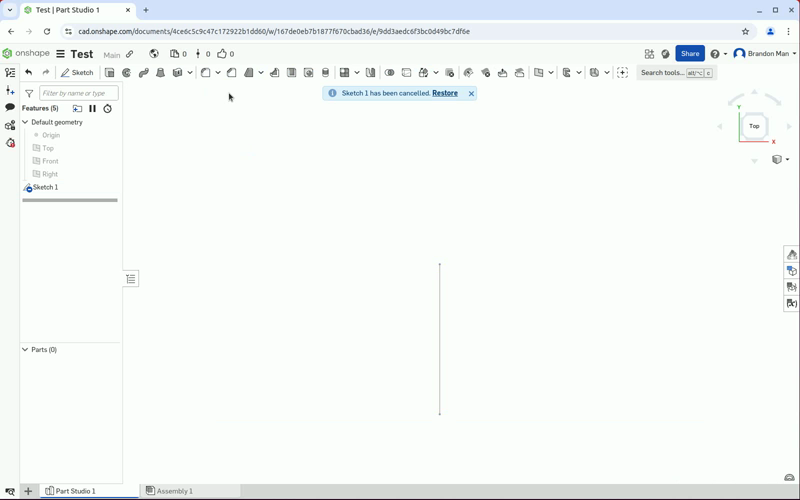
key(shift+s)
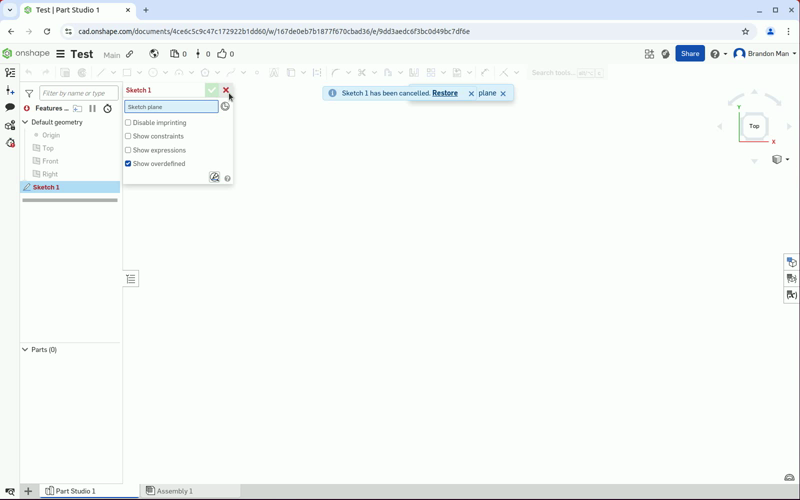
mouse_move(73, 150)
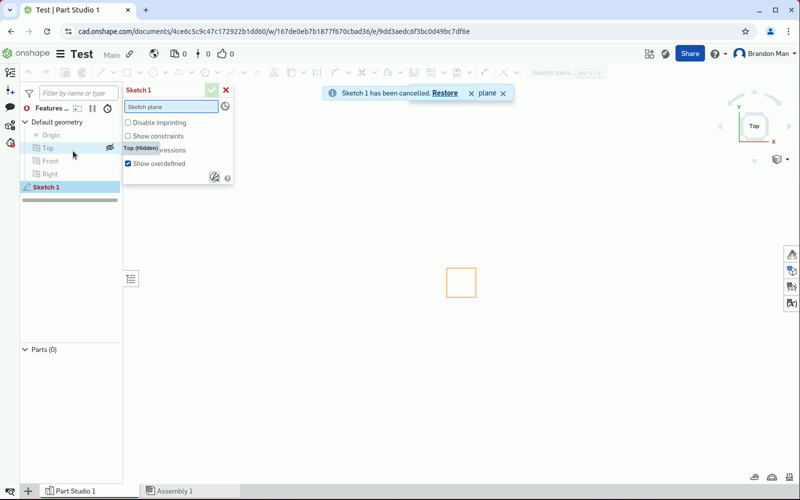
click(73, 150)
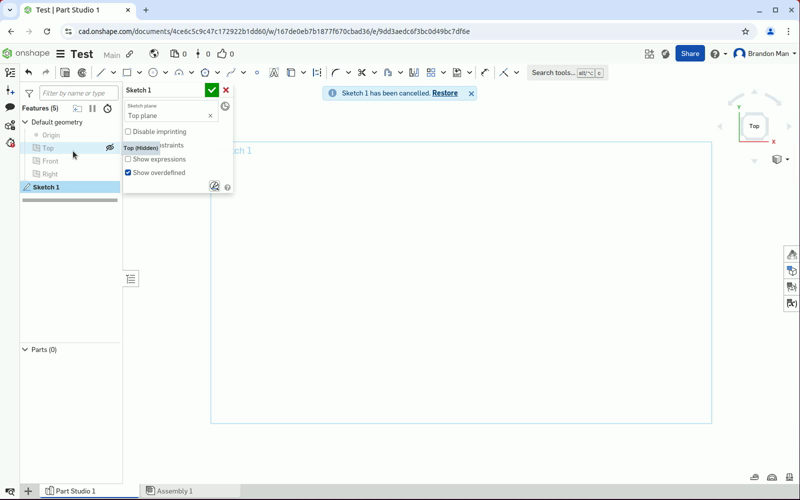
mouse_move(73, 352)
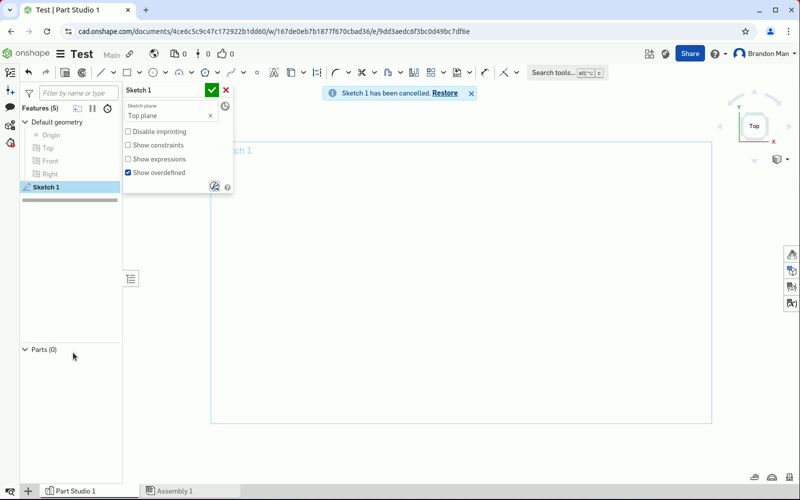
key(y)
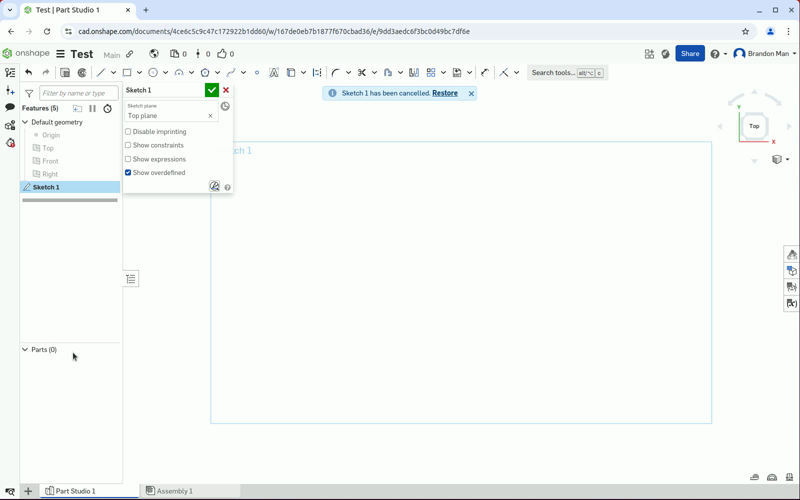
key(l)
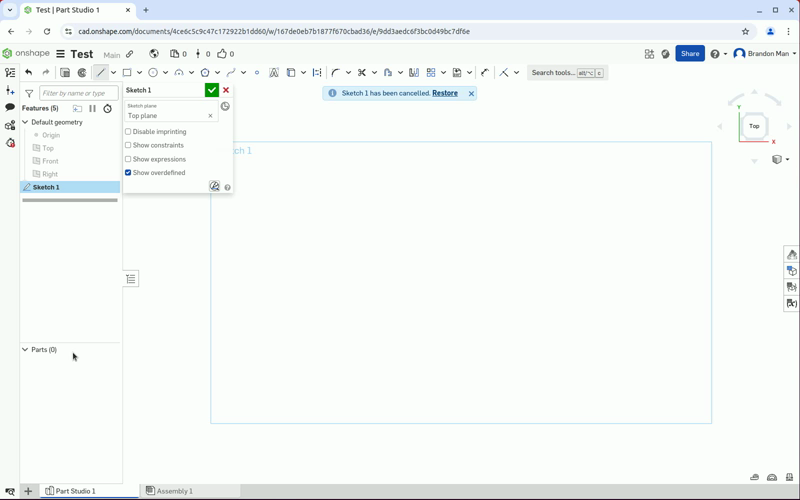
key_down(shift)
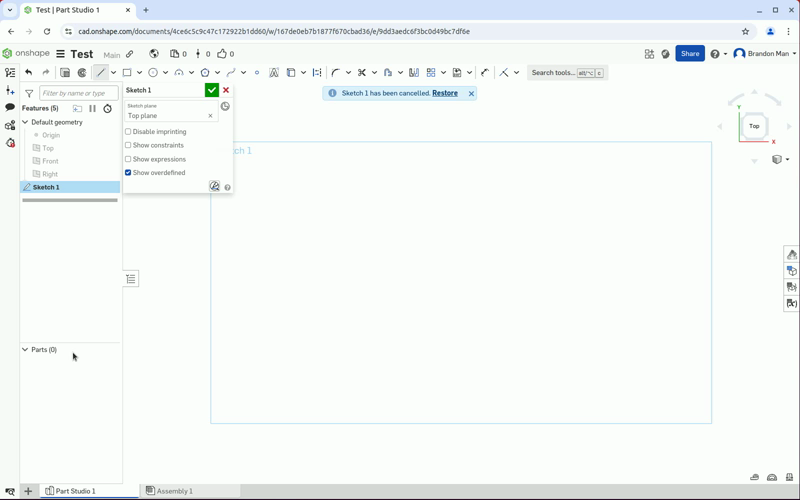
mouse_move(350, 395)
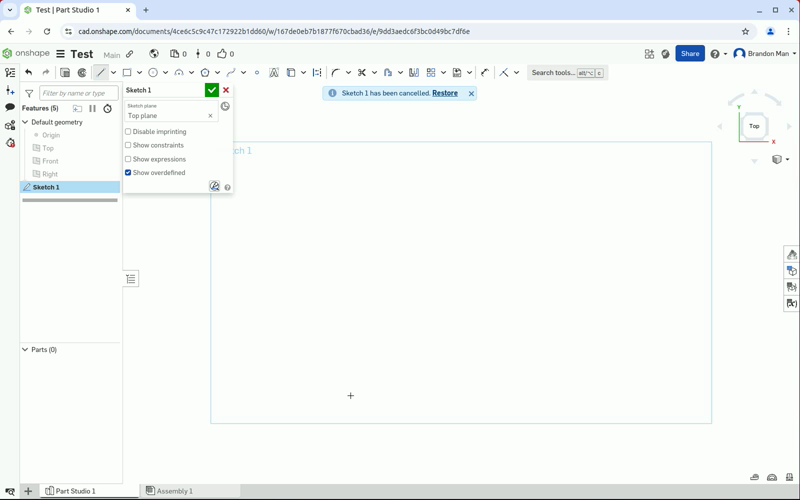
click(350, 395)
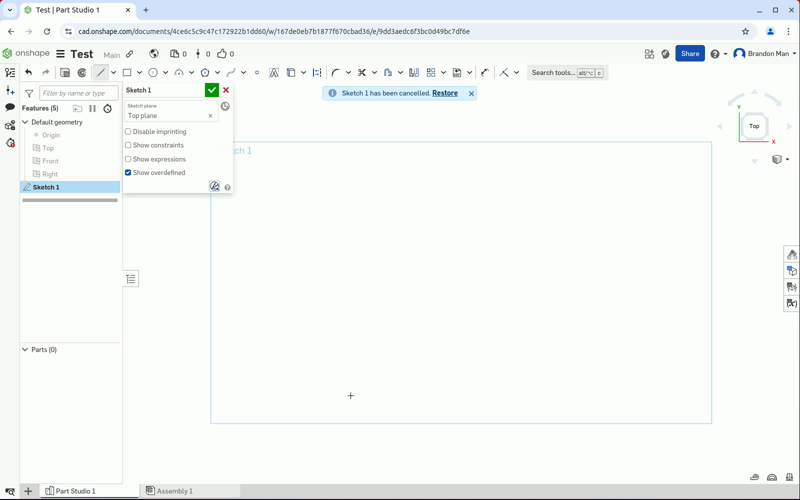
key_up(shift)
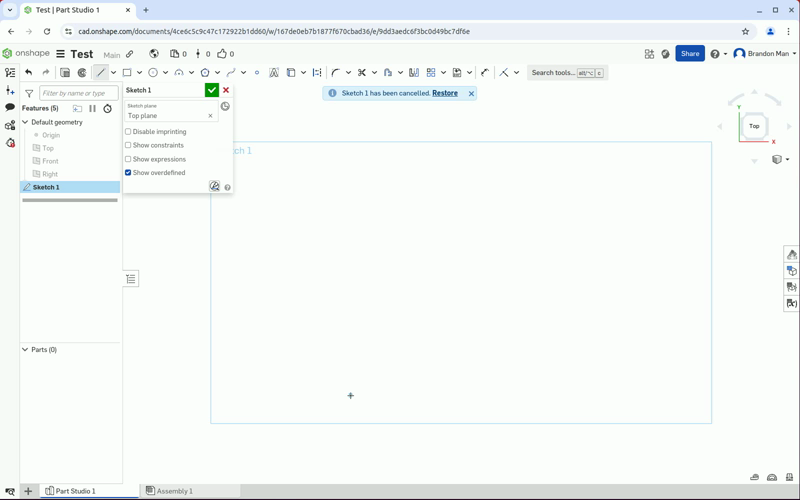
key_down(shift)
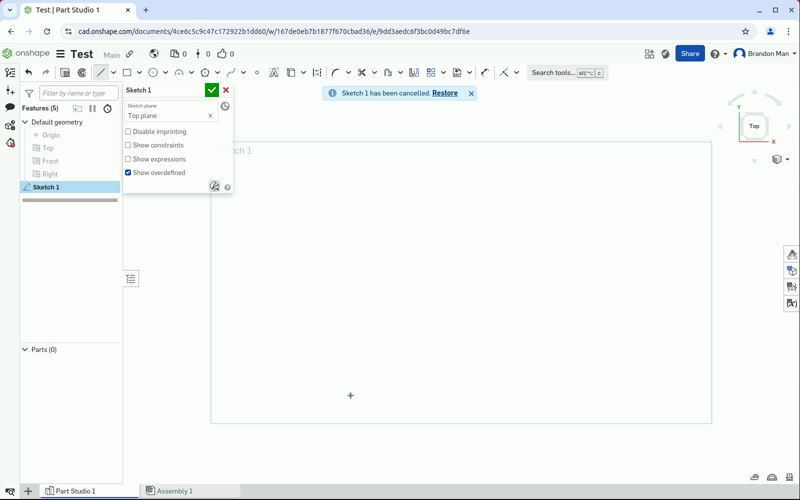
mouse_move(564, 395)
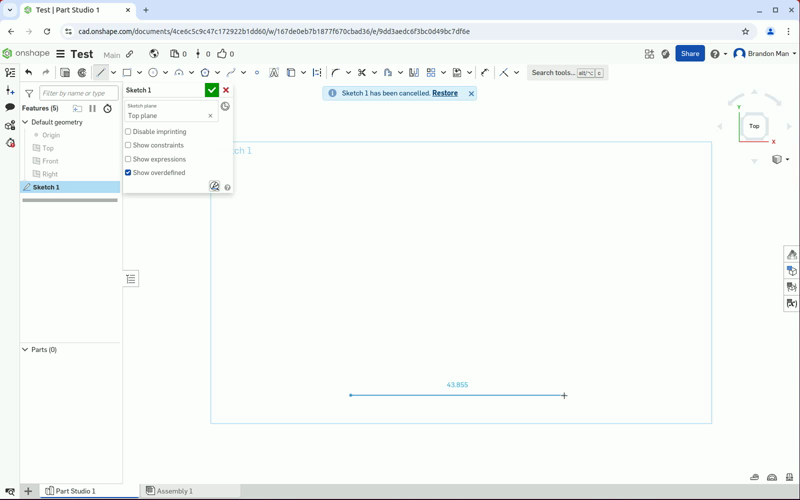
click(564, 395)
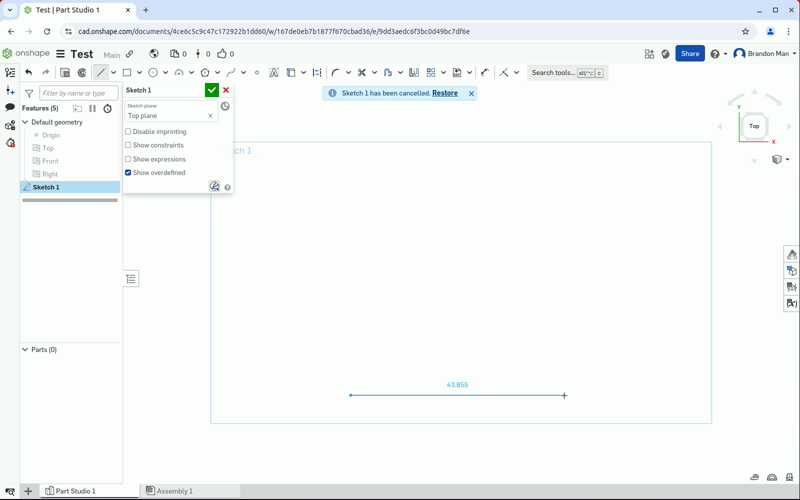
key_up(shift)
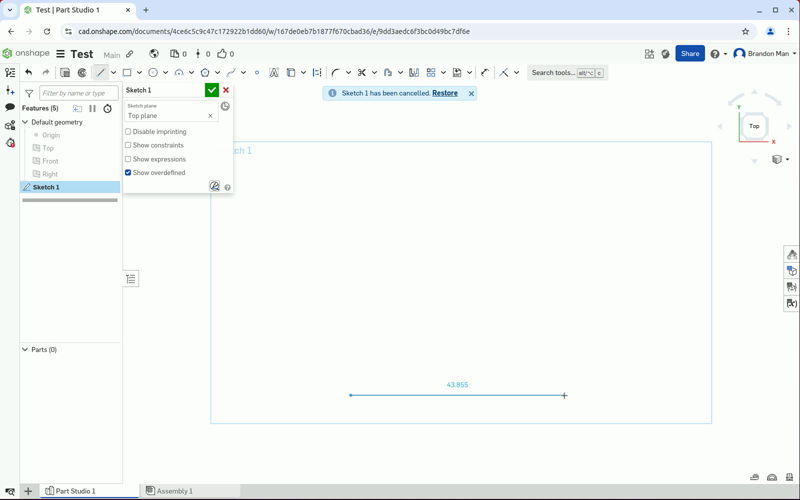
key_down(shift)
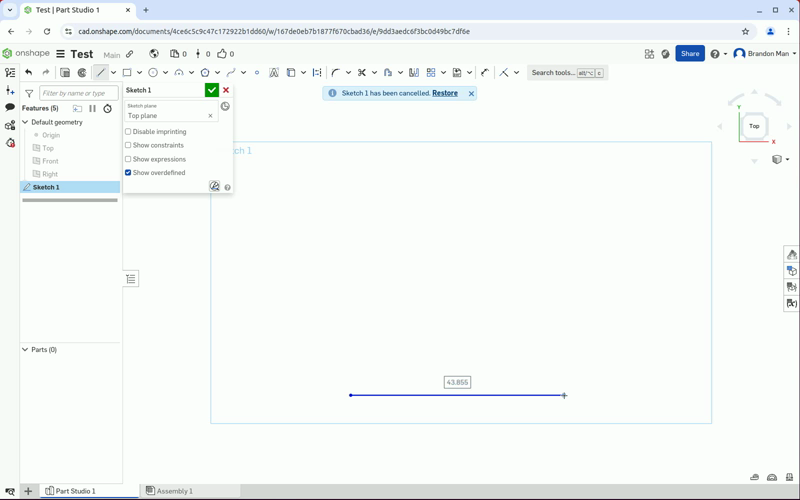
mouse_move(564, 287)
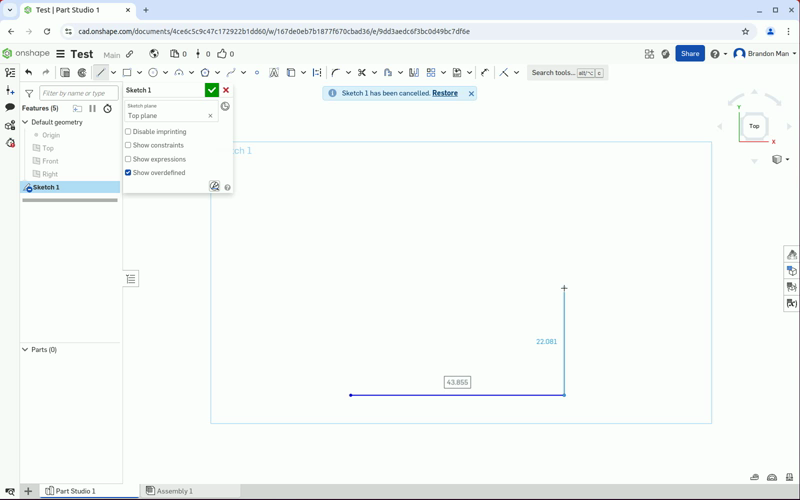
click(564, 287)
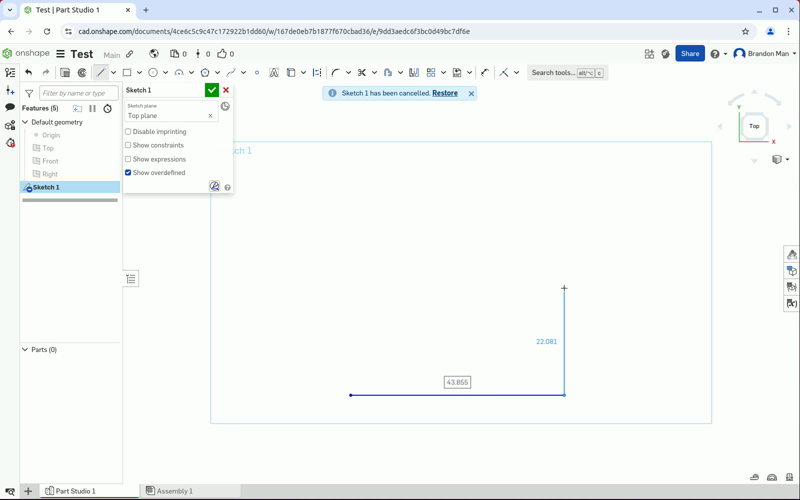
key_up(shift)
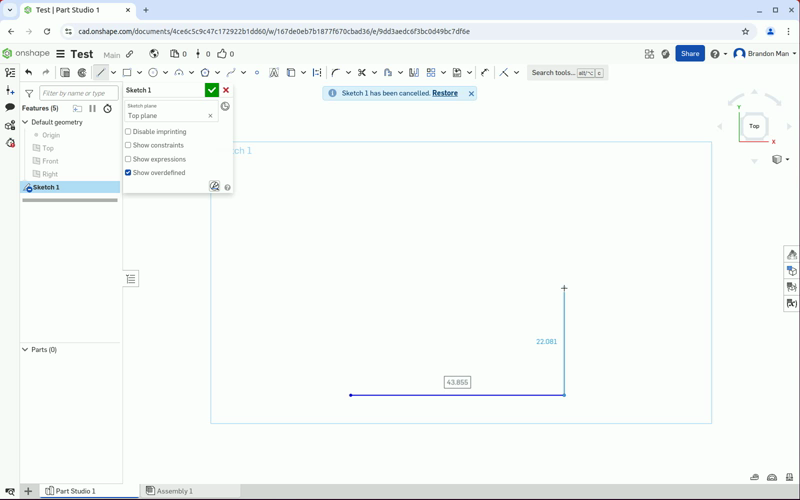
key_down(shift)
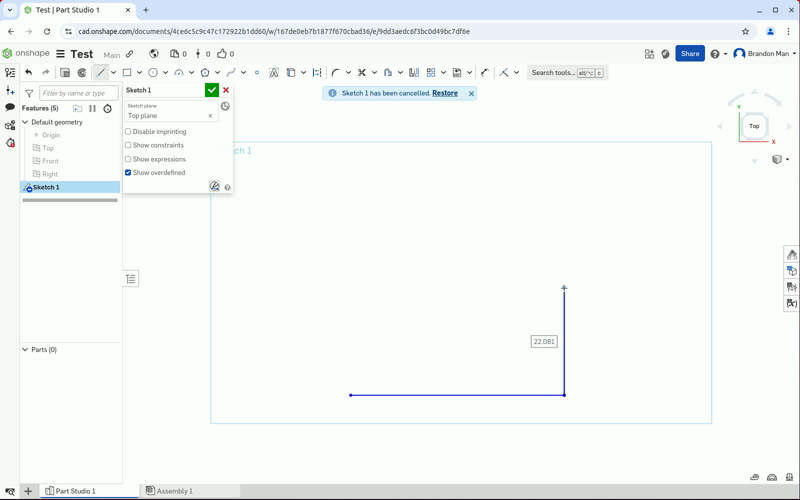
mouse_move(350, 287)
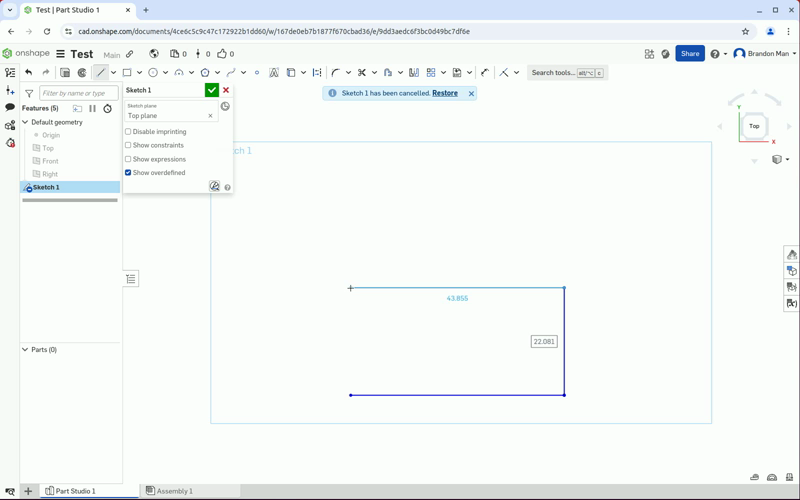
click(350, 287)
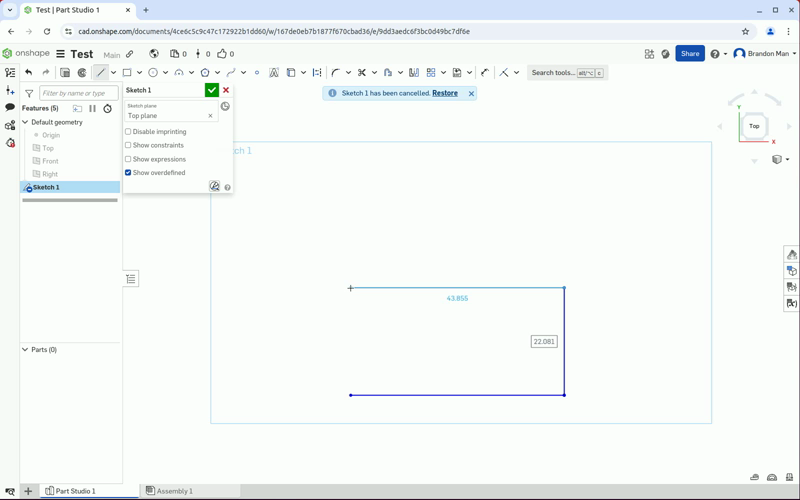
key_up(shift)
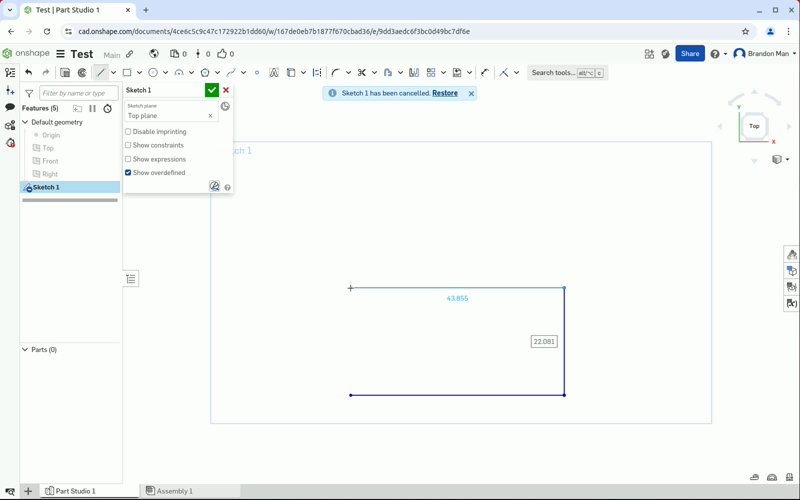
key_down(shift)
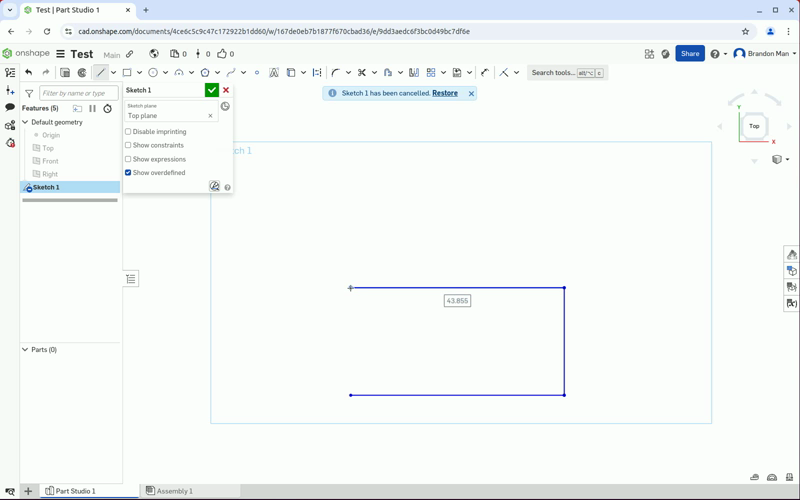
mouse_move(350, 395)
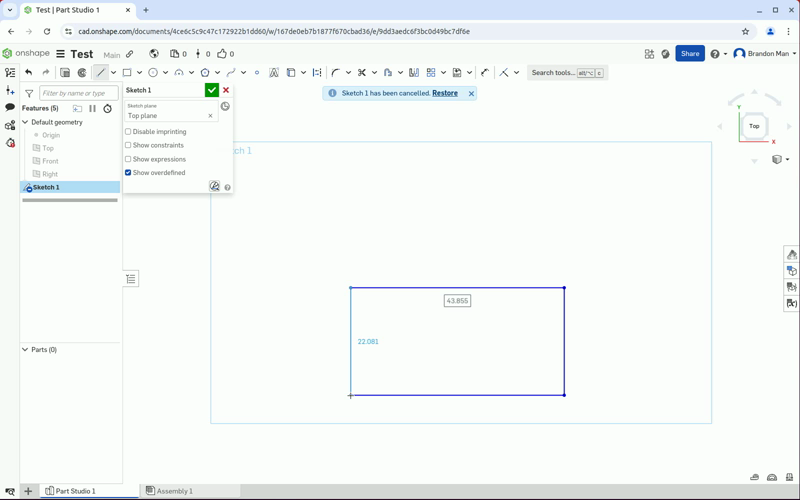
key_up(shift)
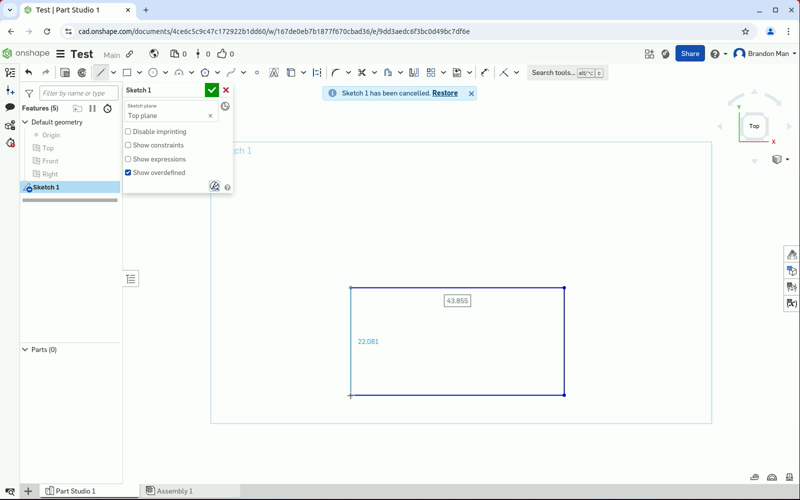
click(350, 395)
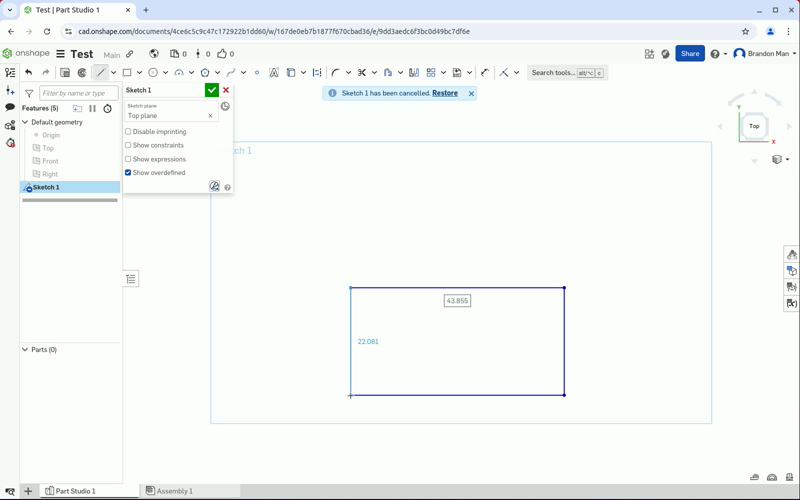
key(esc)
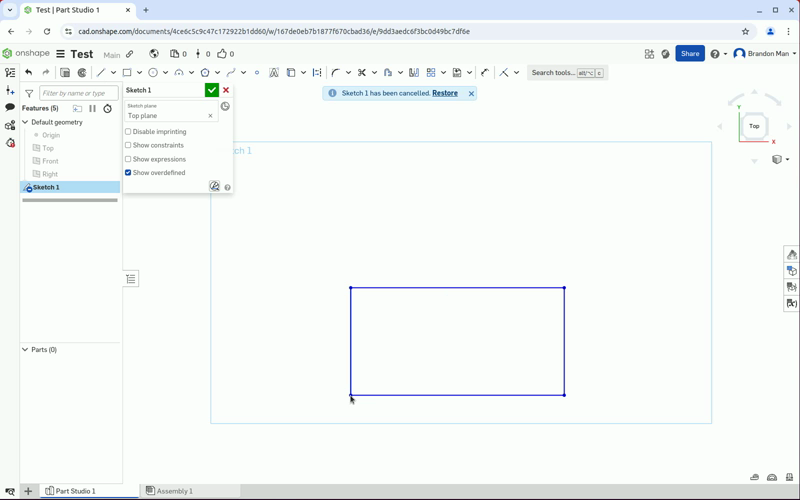
mouse_move(542, 334)
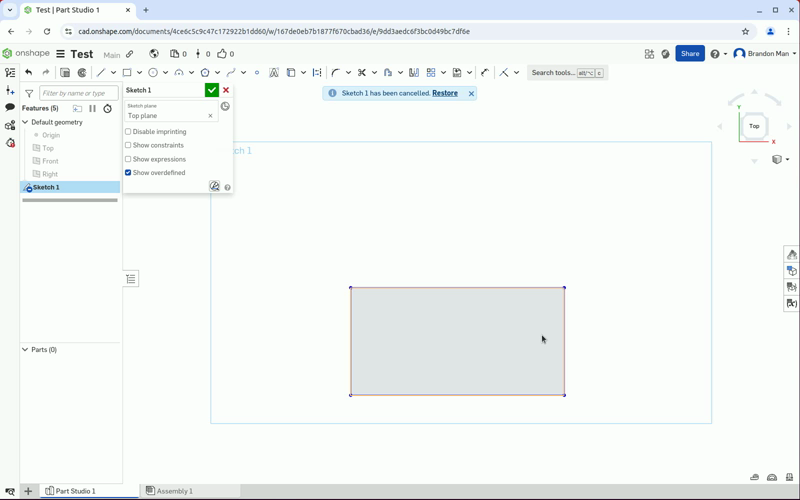
click(542, 334)
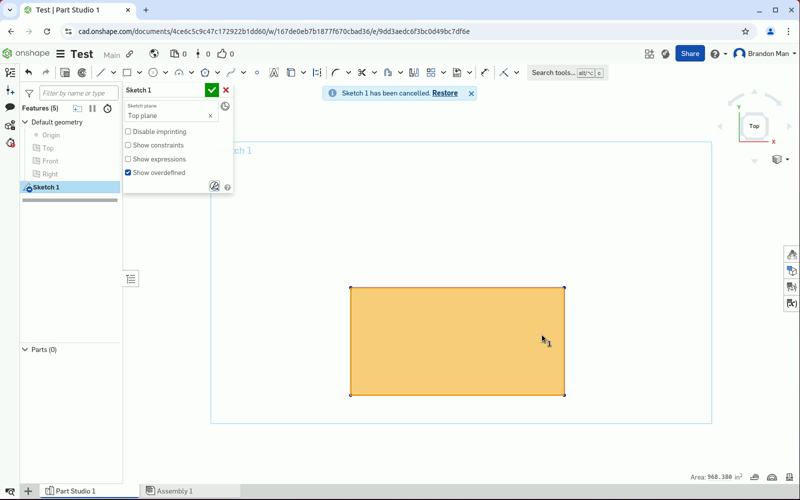
mouse_move(73, 352)
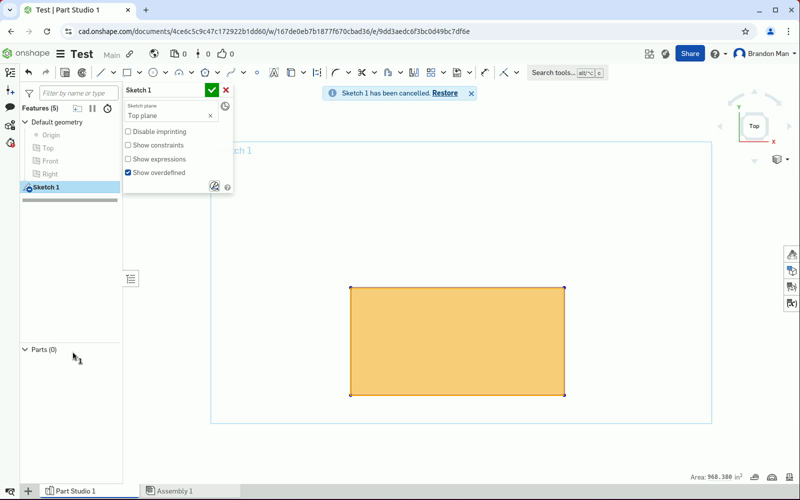
key(shift+y)
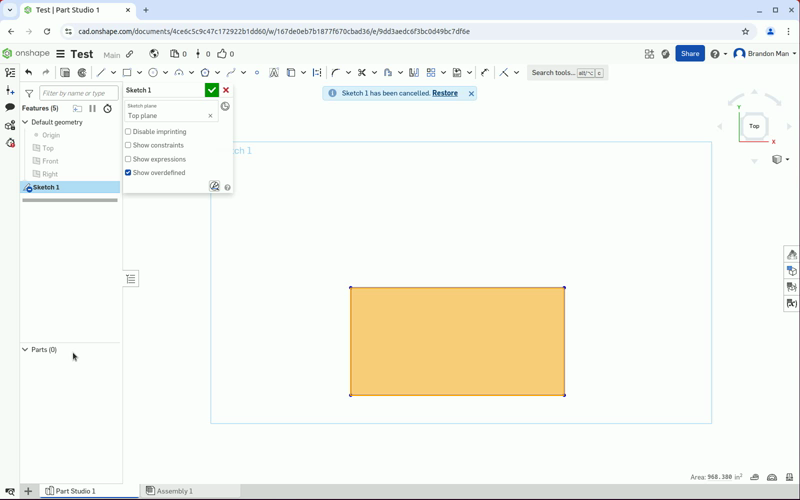
key(shift+e)
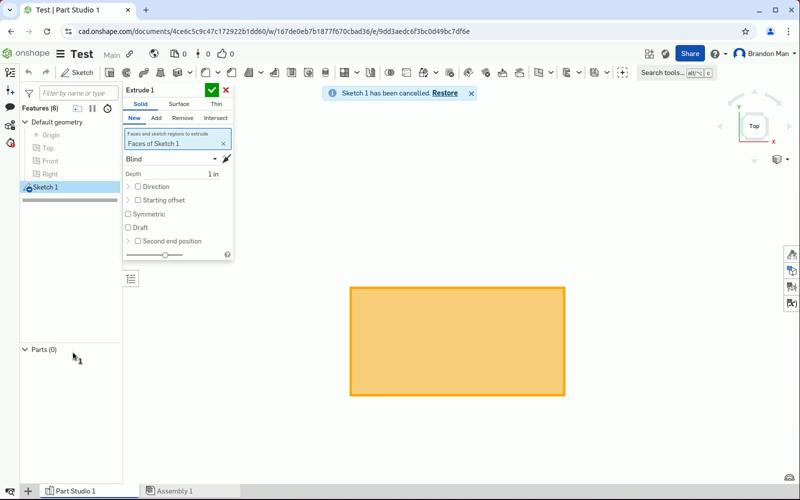
mouse_move(143, 106)
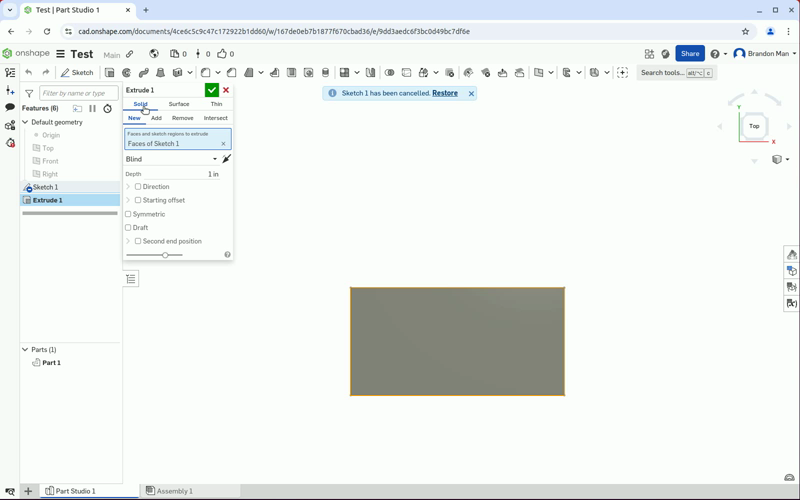
click(143, 106)
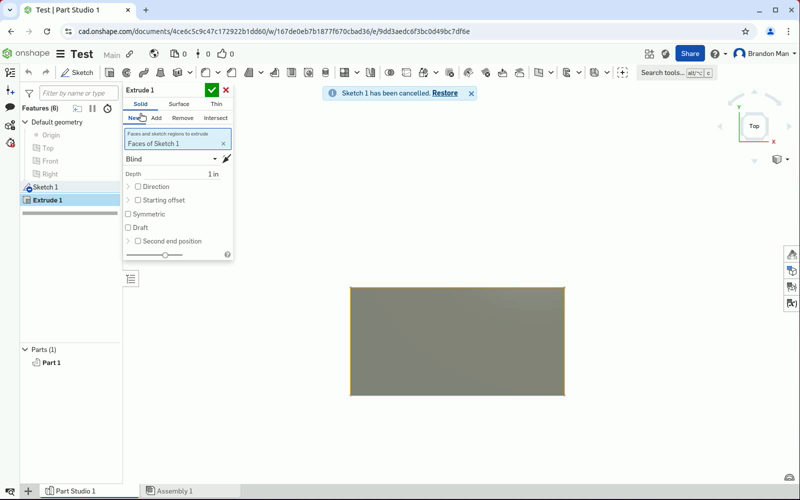
mouse_move(137, 120)
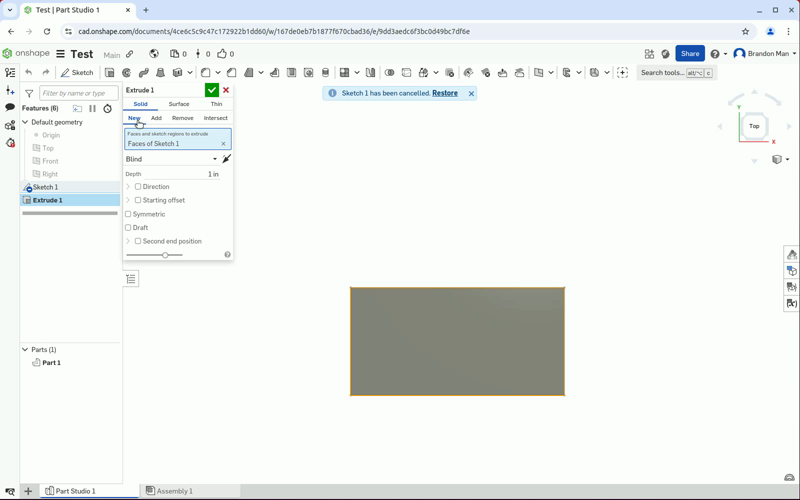
click(137, 120)
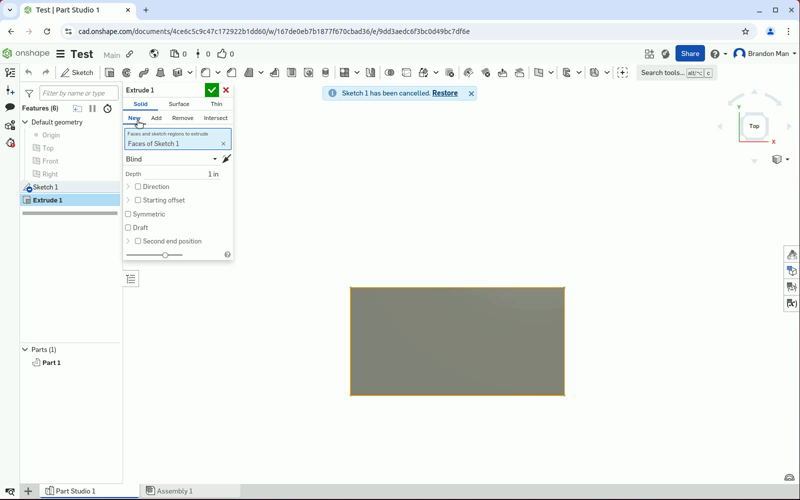
key(tab, 4)
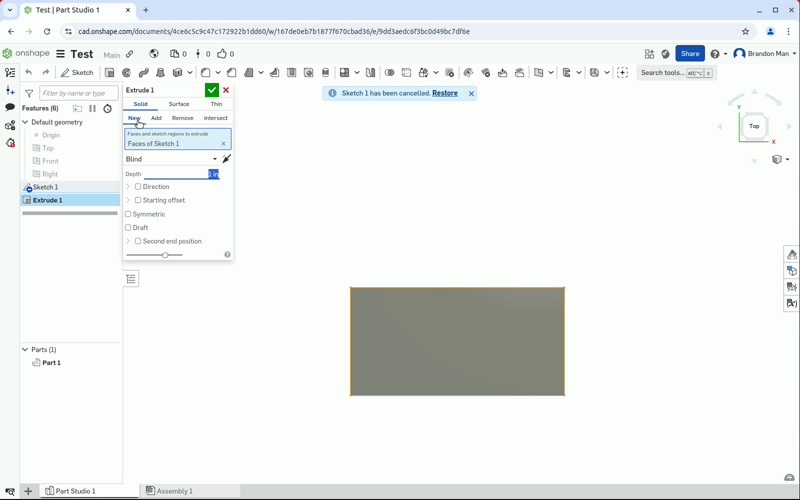
text(1.204)
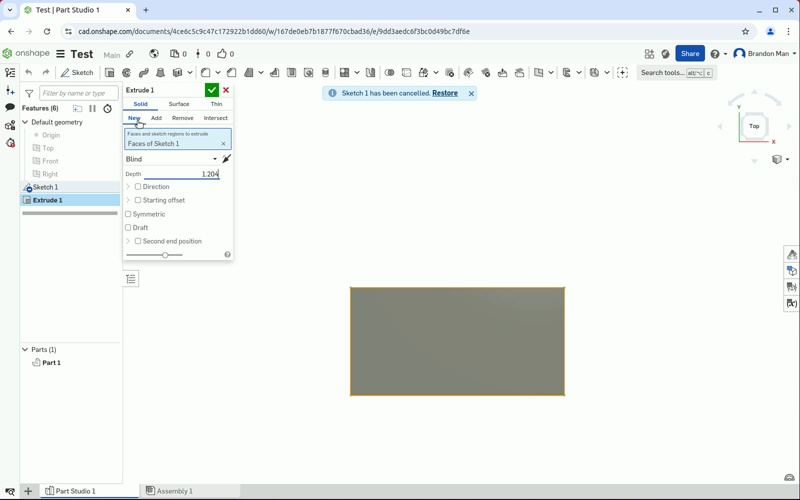
key(enter)
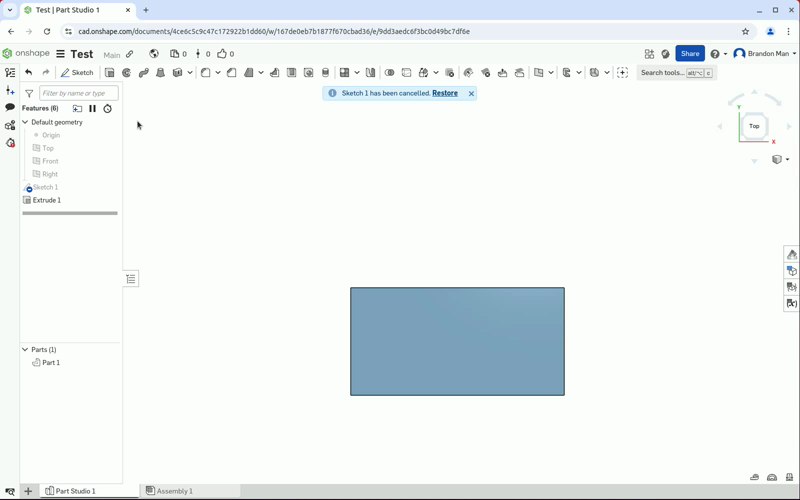
key(shift+h)
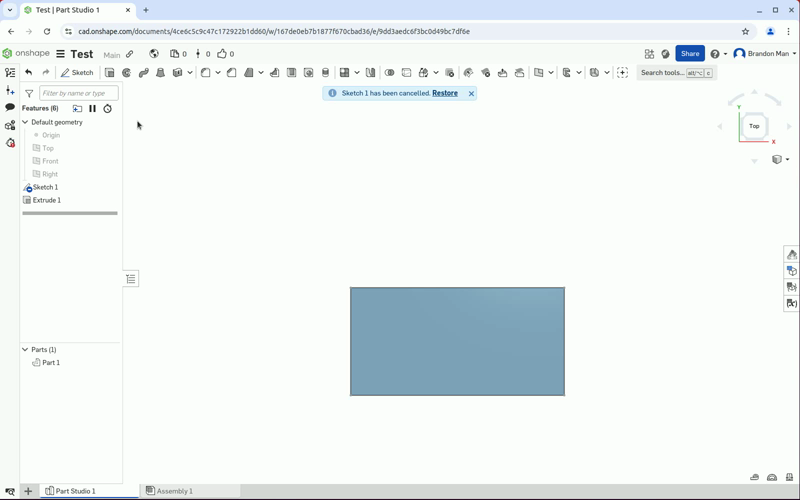
key(shift+h)
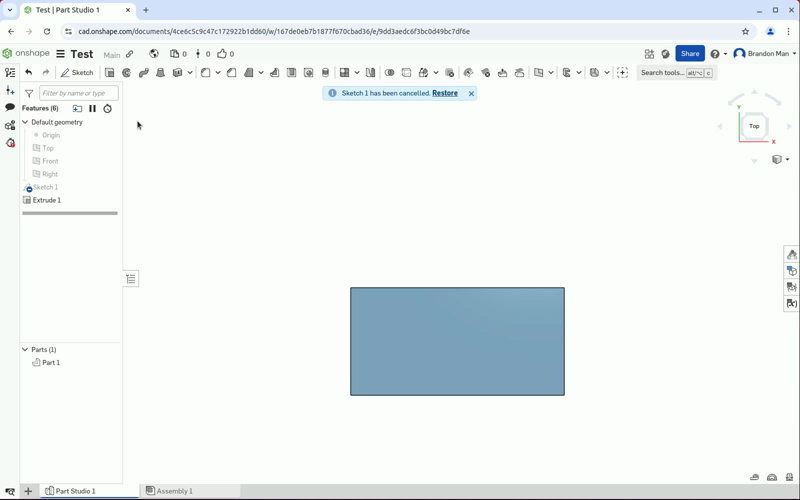
mouse_move(73, 189)
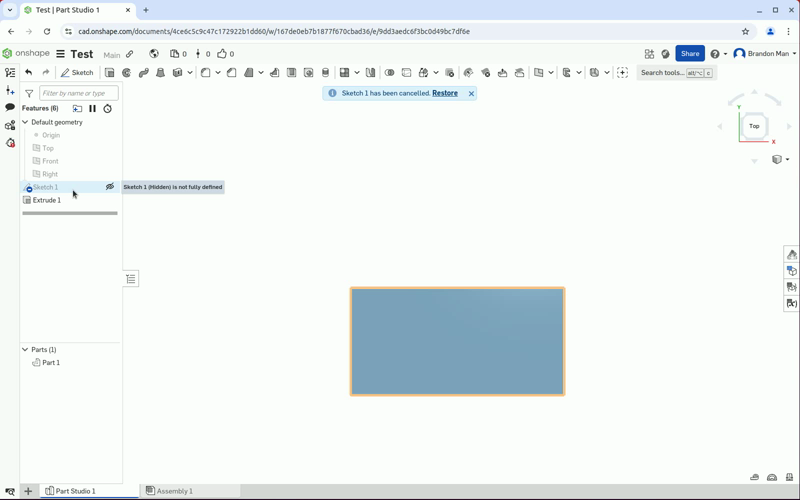
click(73, 189)
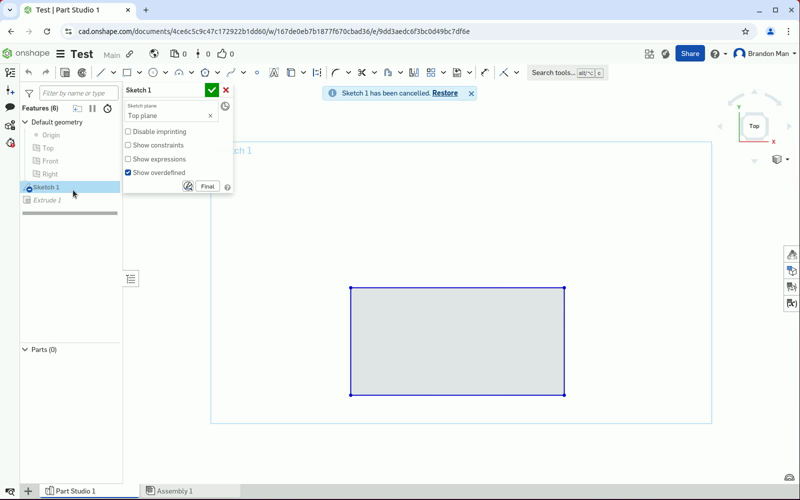
mouse_move(229, 92)
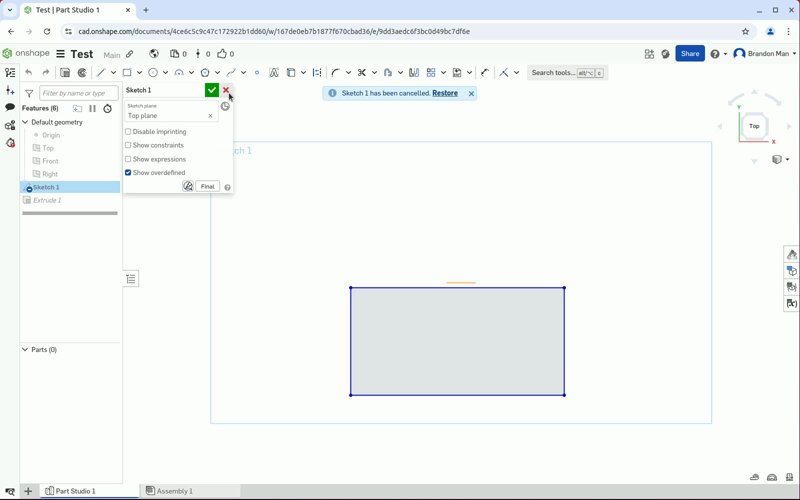
click(229, 92)
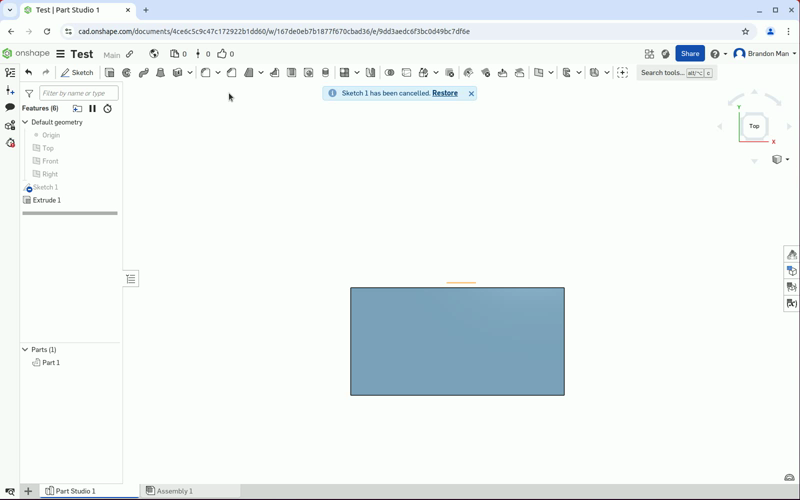
mouse_move(541, 75)
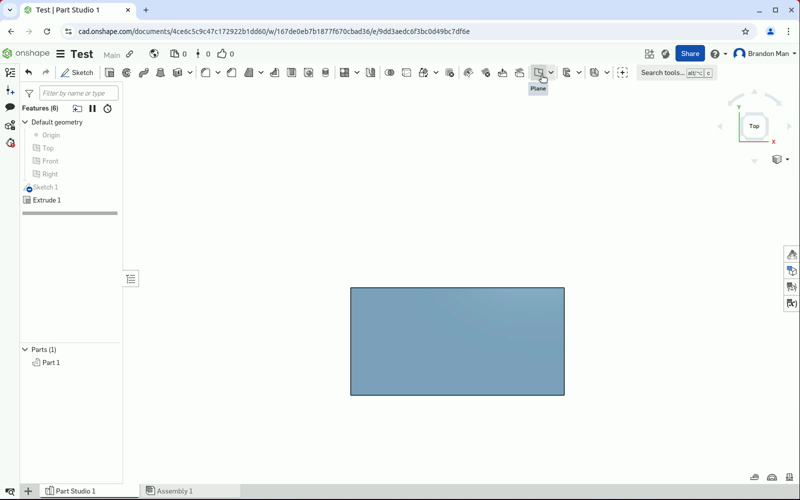
click(541, 75)
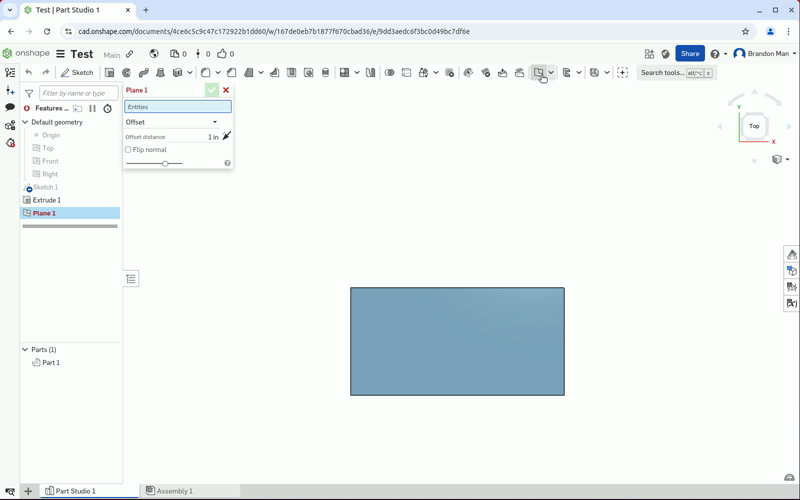
mouse_move(73, 150)
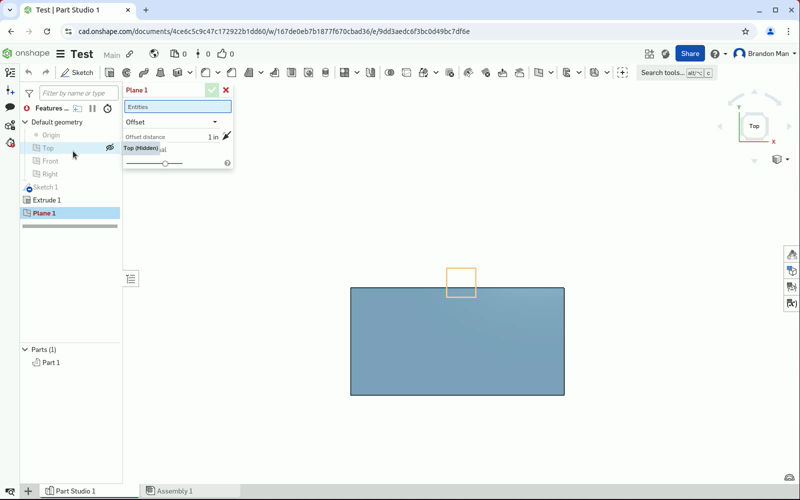
click(73, 150)
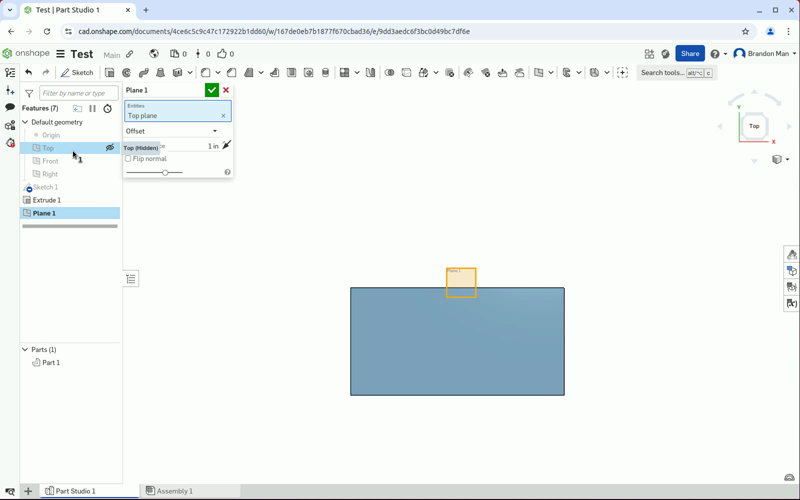
key(tab, 2)
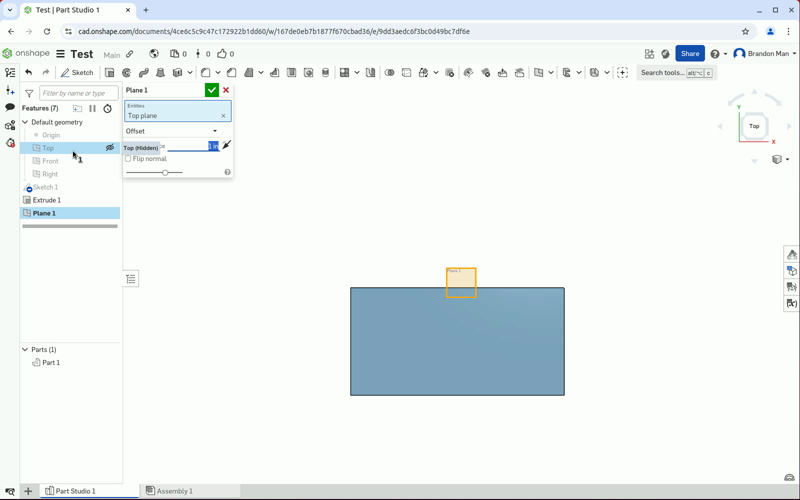
text(1.202)
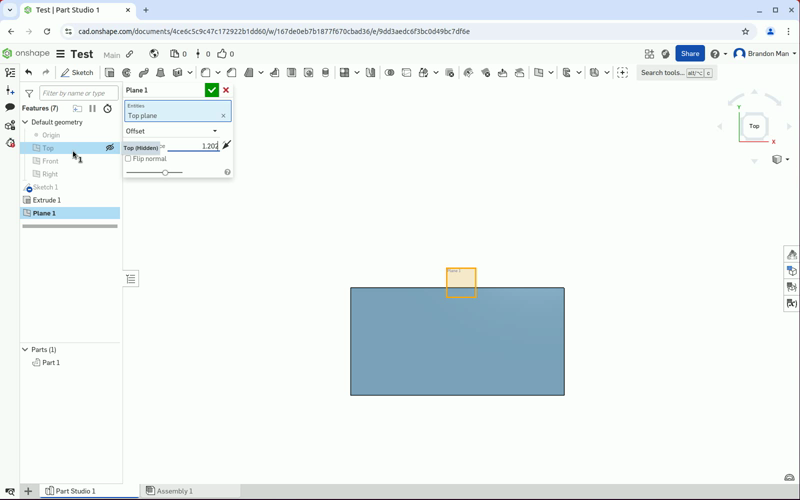
key(enter, 2)
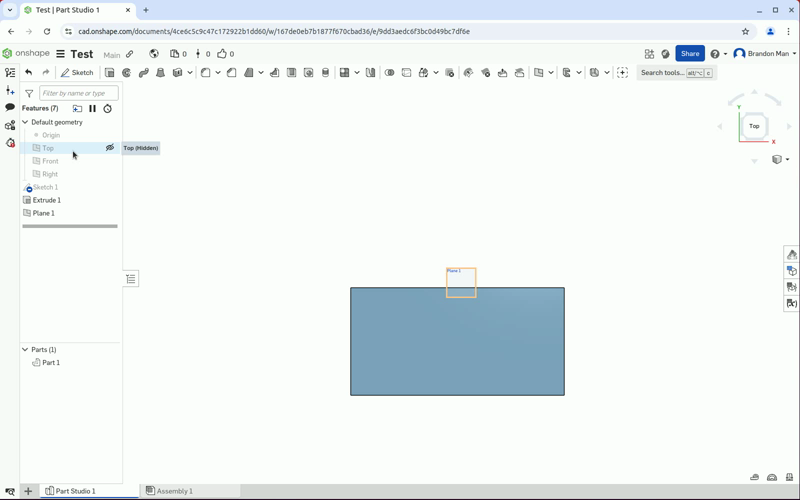
key(shift+s)
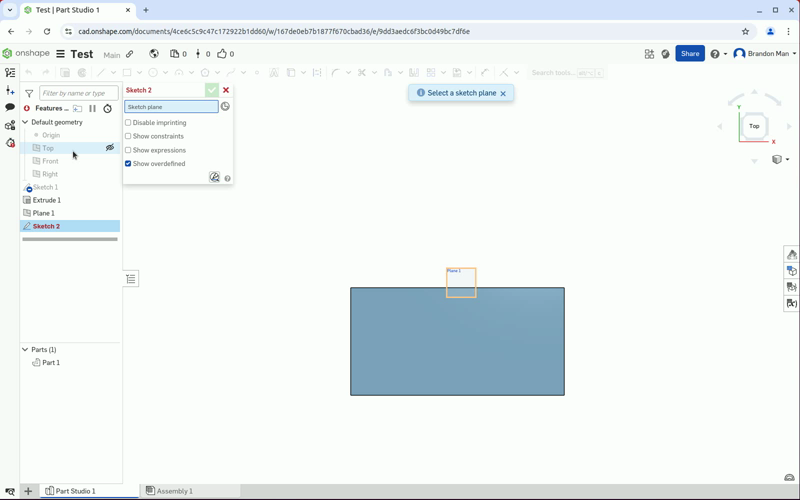
mouse_move(73, 215)
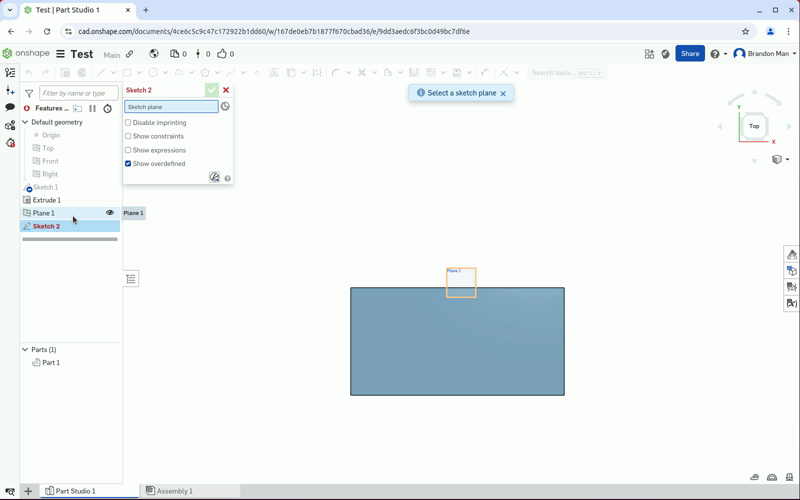
click(73, 215)
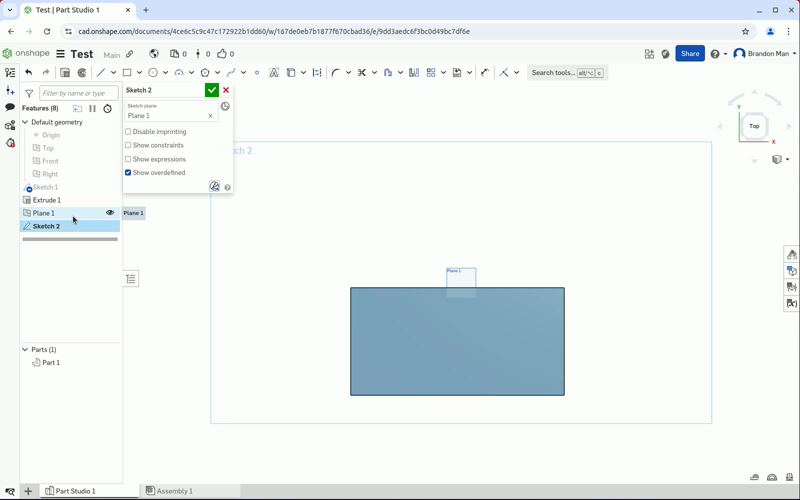
mouse_move(73, 352)
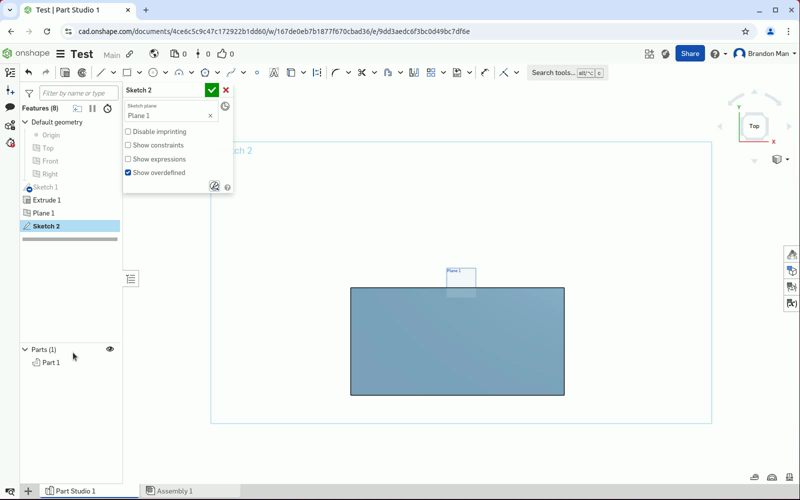
key(y)
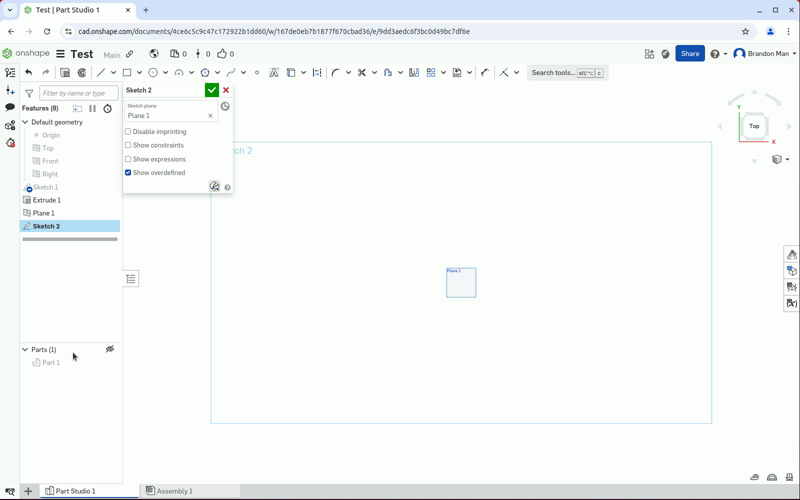
key(l)
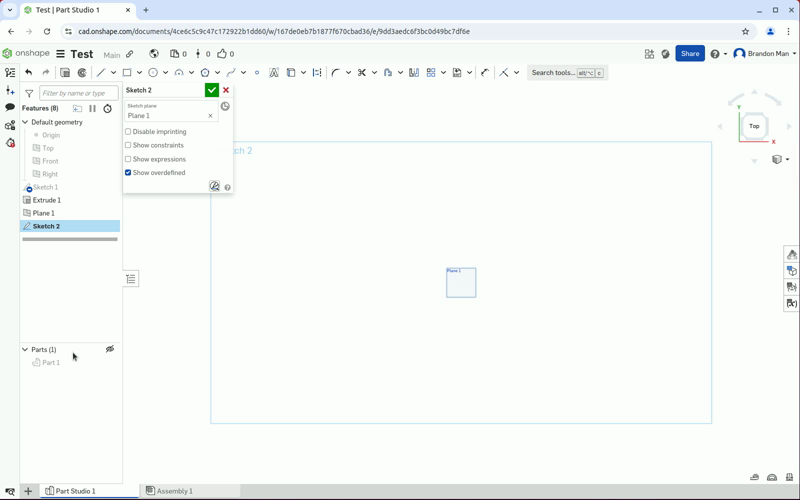
key_down(shift)
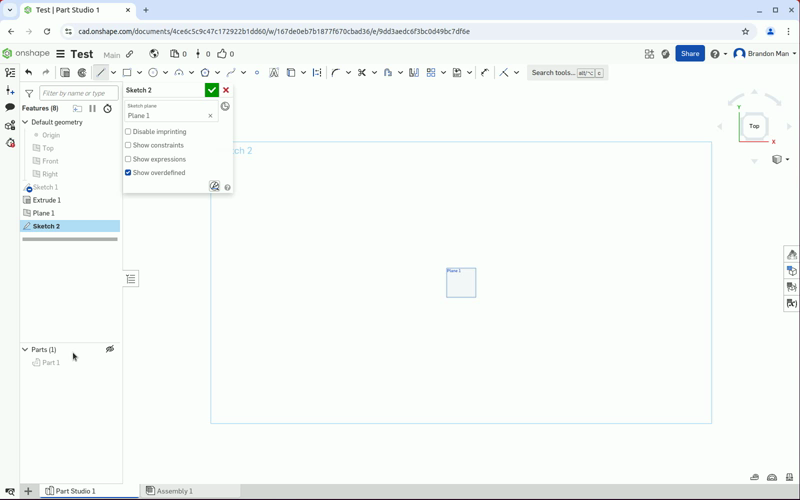
mouse_move(350, 299)
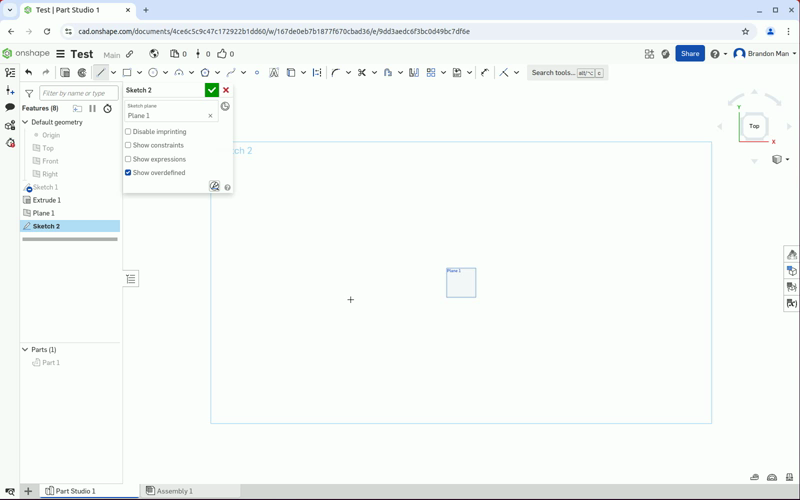
click(350, 299)
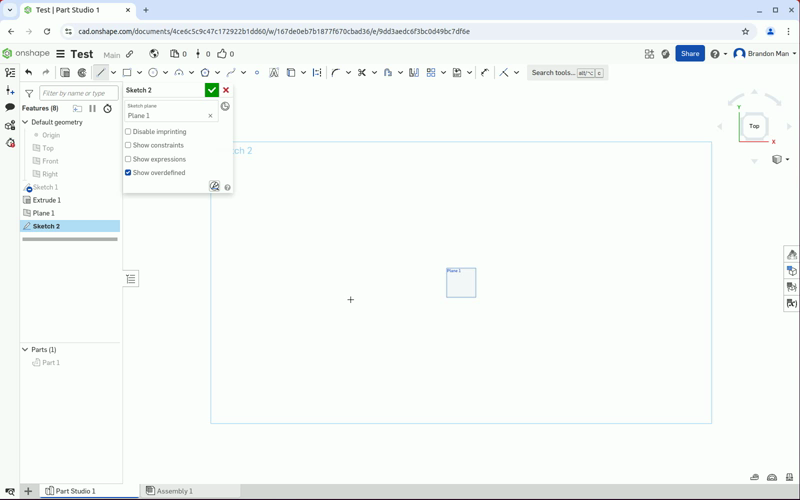
key_up(shift)
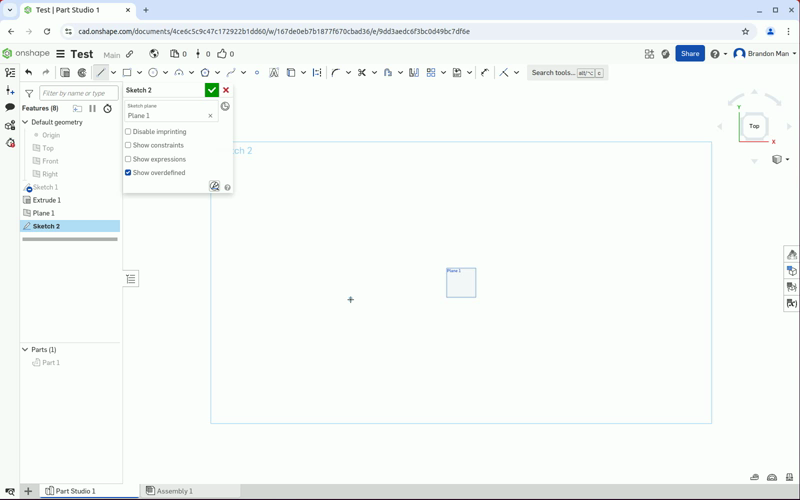
key_down(shift)
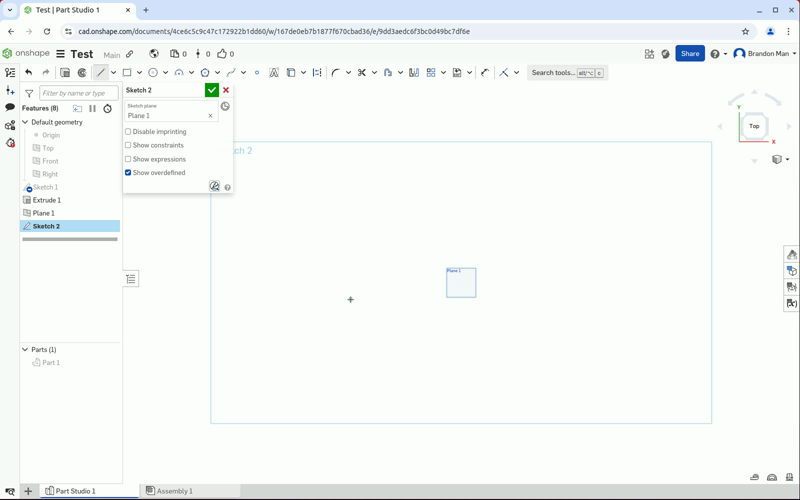
mouse_move(380, 299)
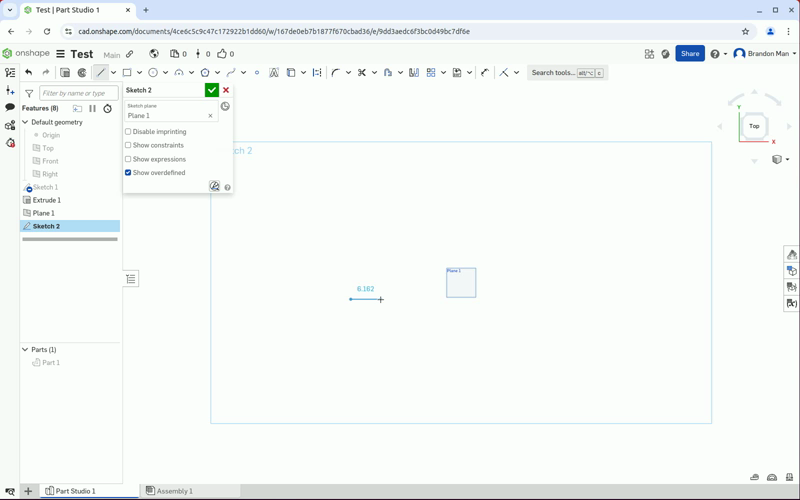
mouse_move(362, 299)
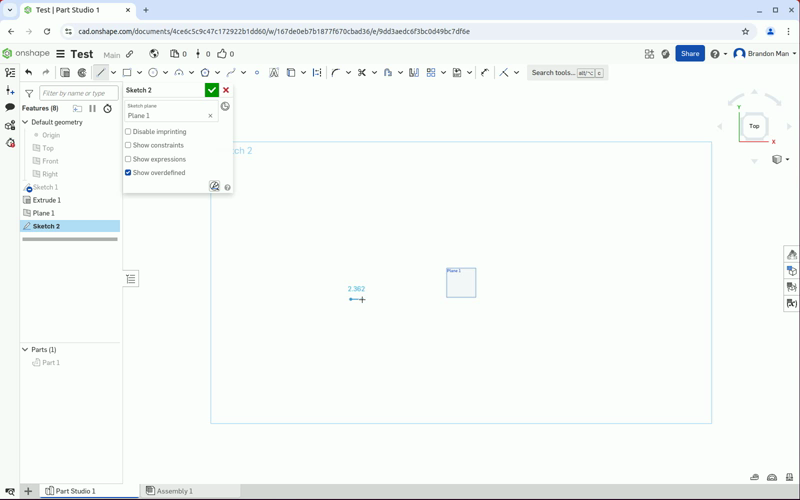
click(362, 299)
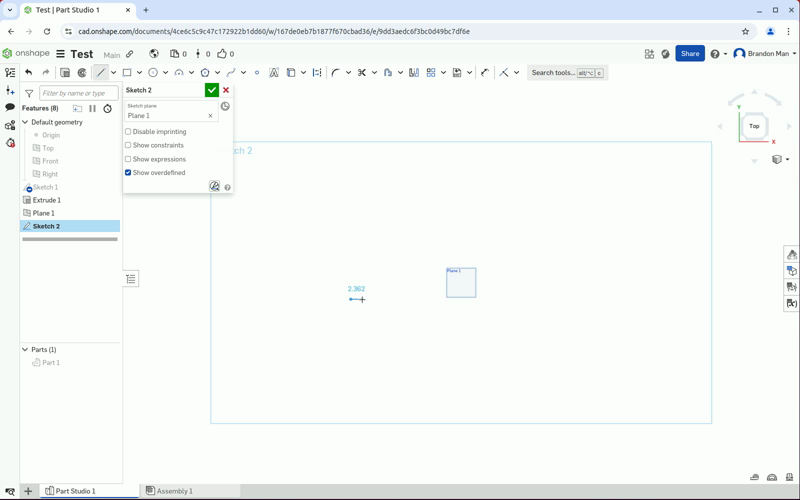
key_up(shift)
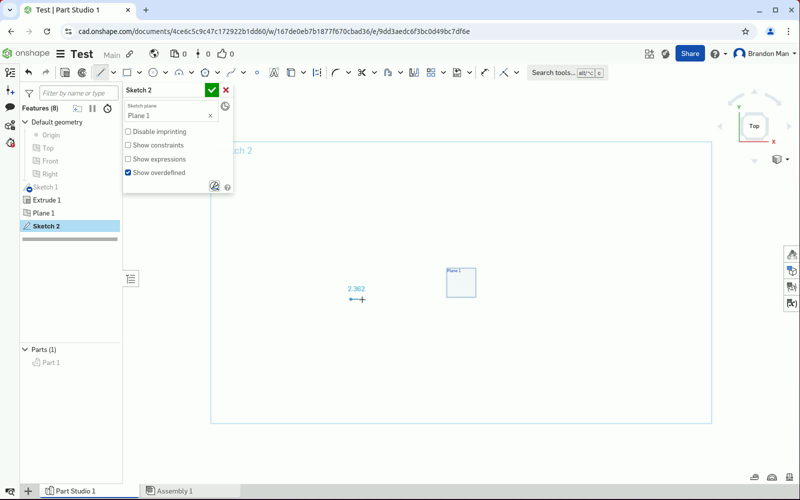
key_down(shift)
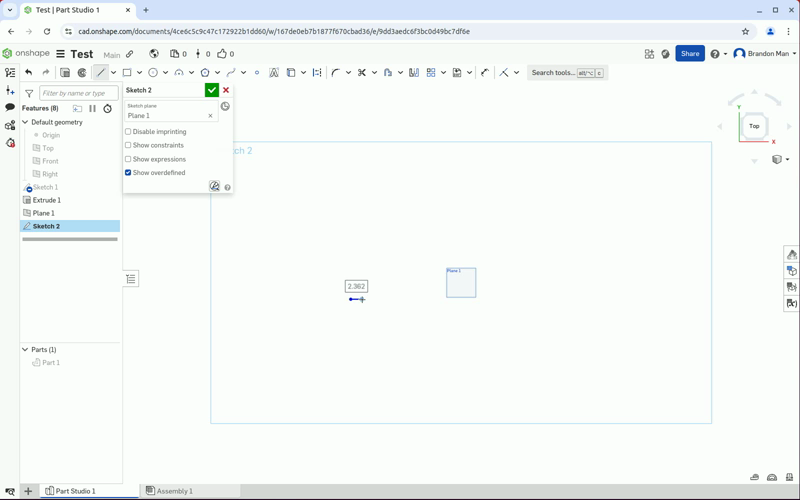
mouse_move(392, 299)
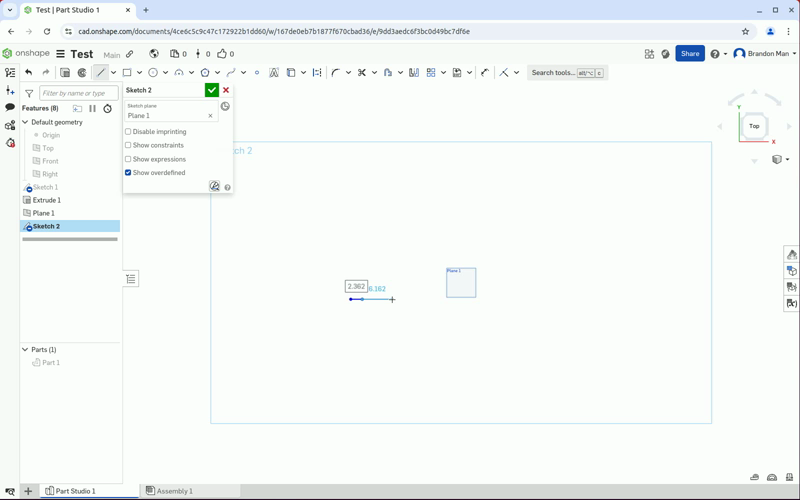
mouse_move(362, 287)
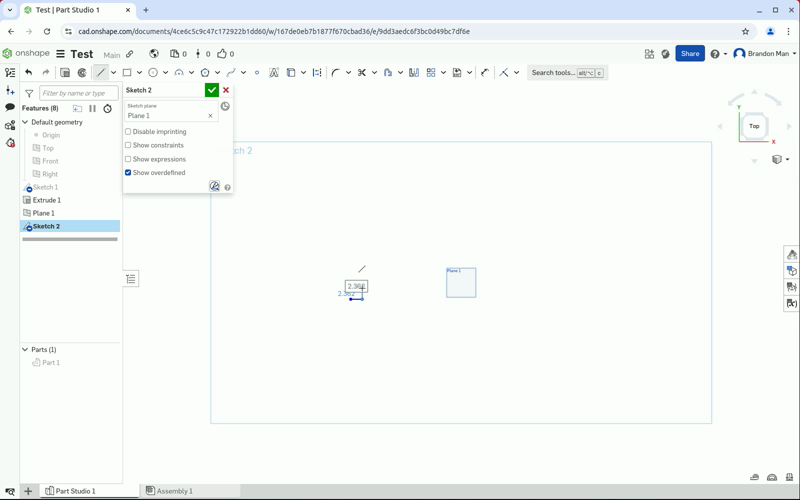
click(362, 287)
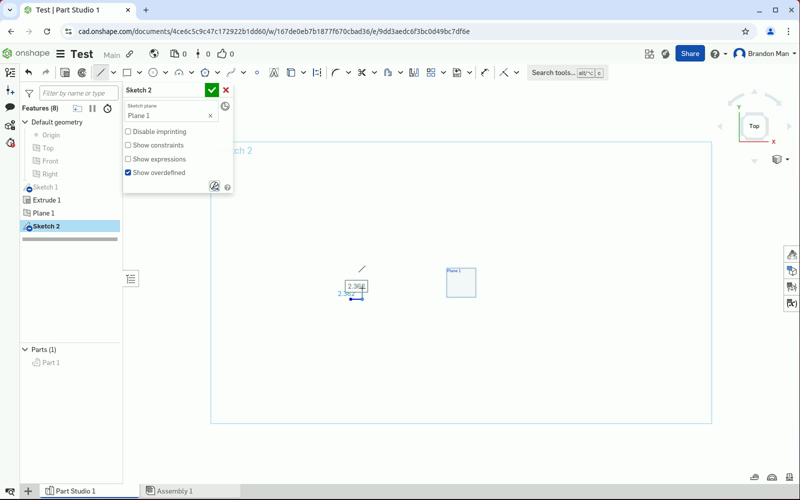
key_up(shift)
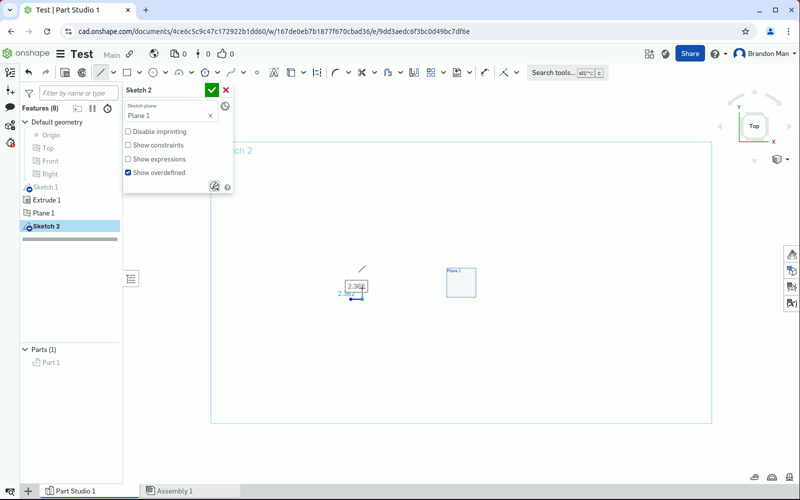
key_down(shift)
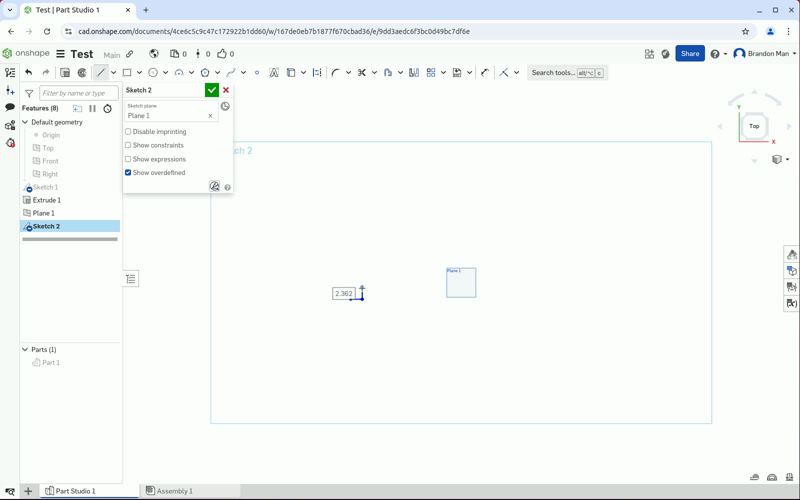
mouse_move(392, 287)
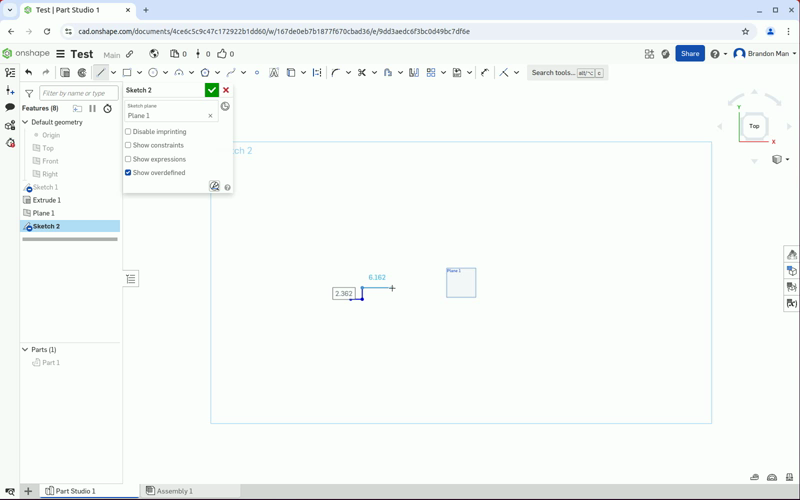
mouse_move(350, 287)
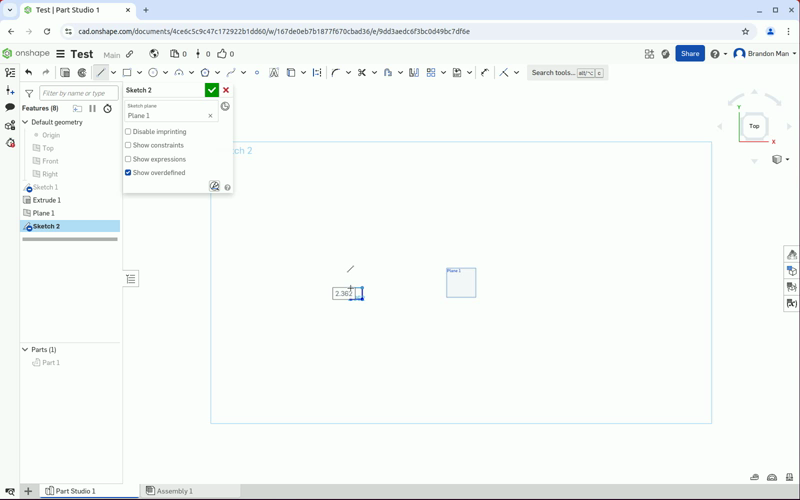
click(350, 287)
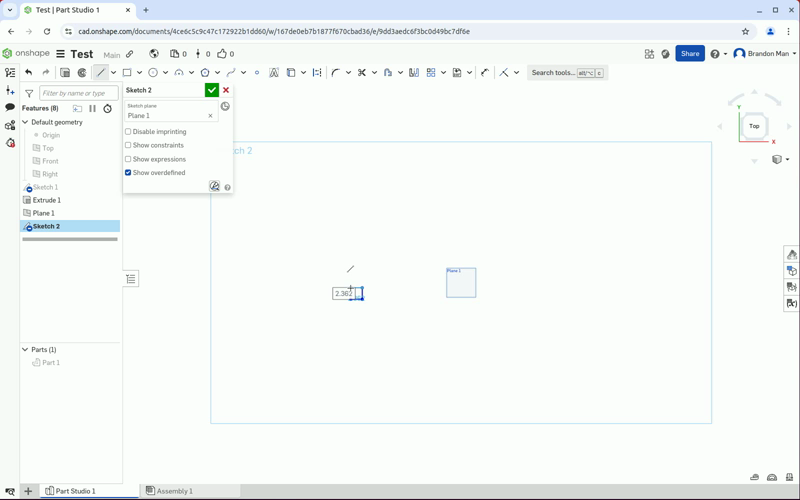
key_up(shift)
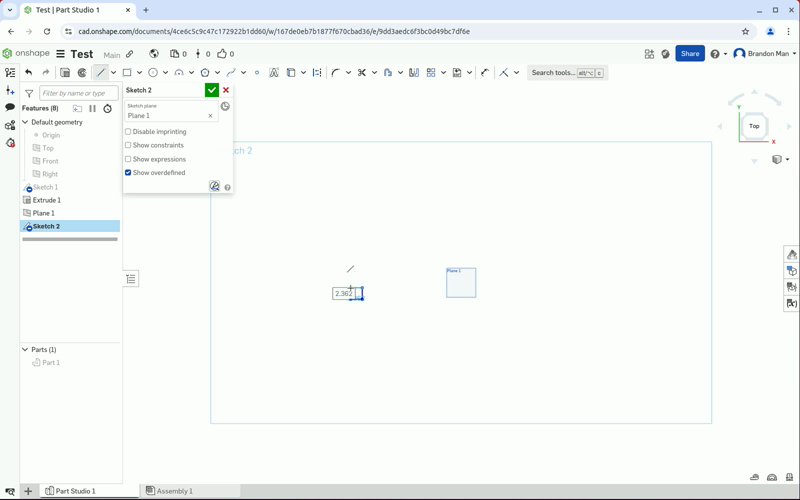
mouse_move(380, 287)
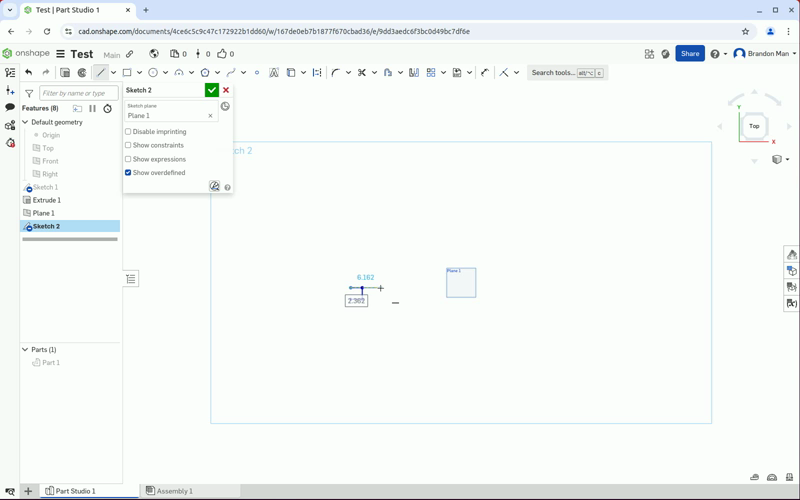
key_down(shift)
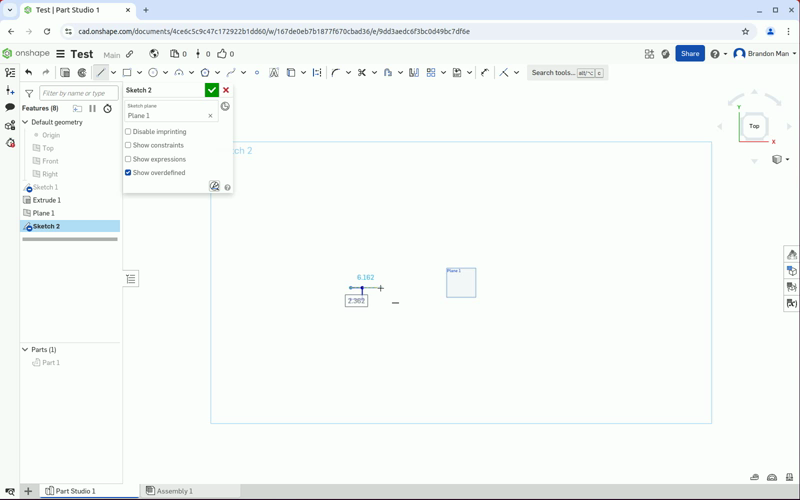
mouse_move(350, 299)
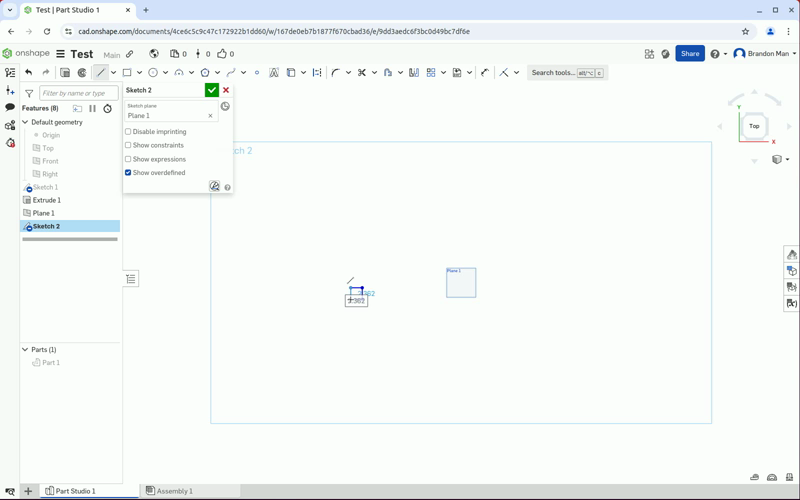
key_up(shift)
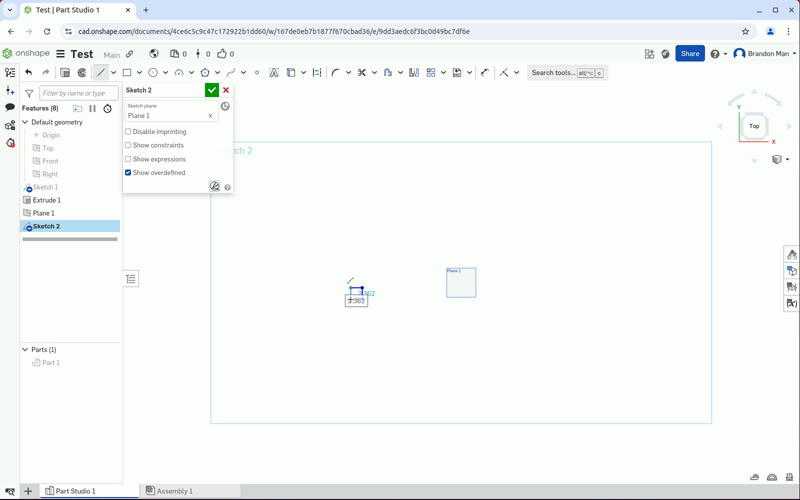
click(350, 299)
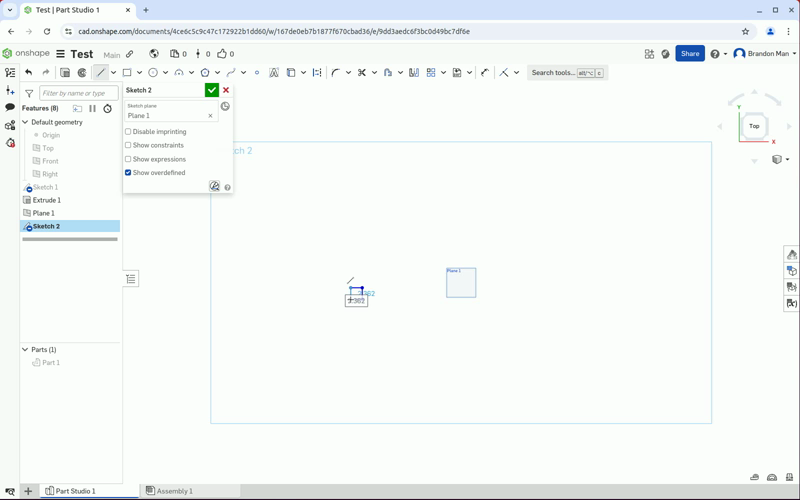
key(esc)
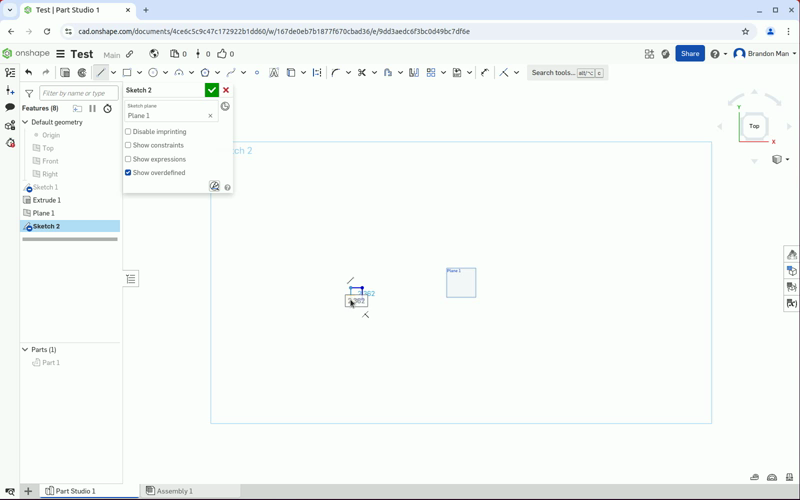
mouse_move(353, 291)
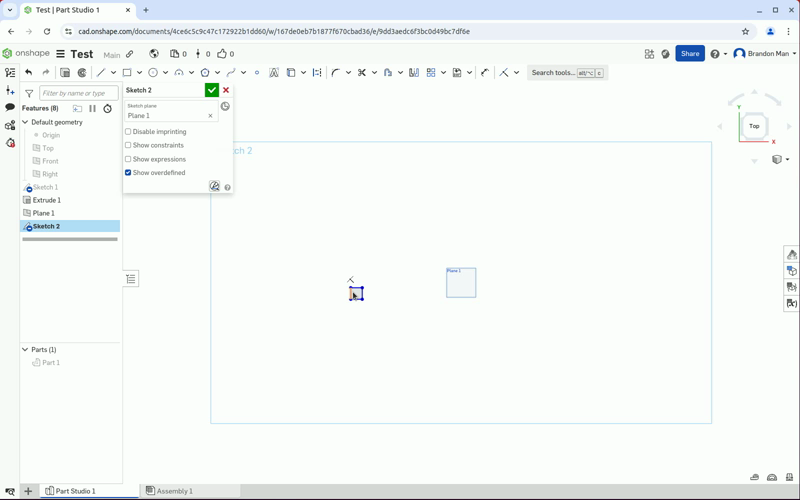
scroll(6)
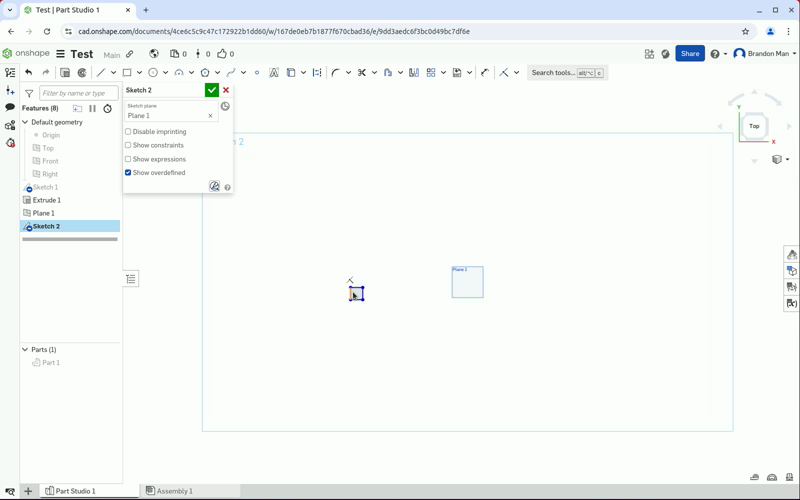
scroll(6)
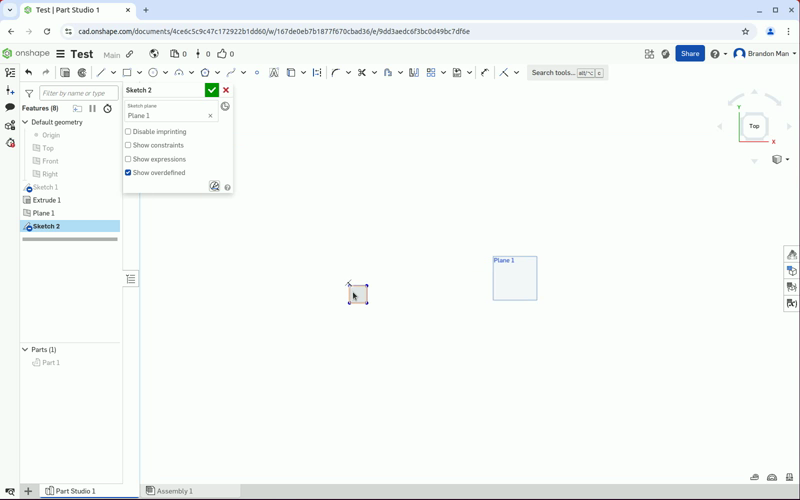
scroll(6)
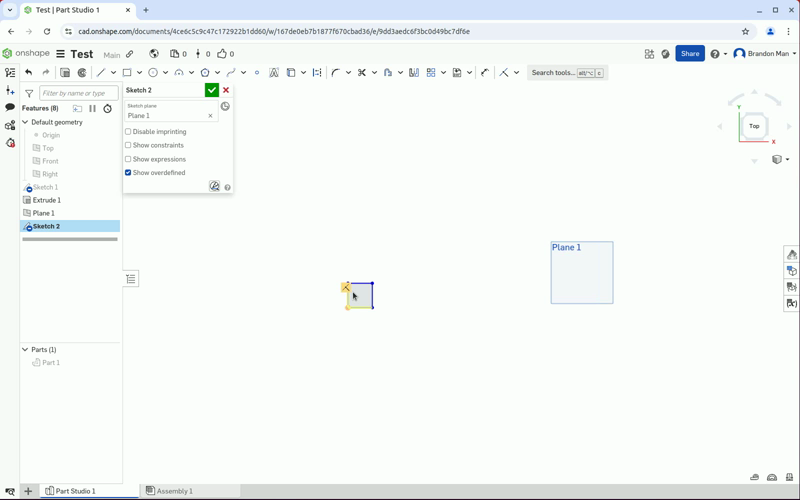
scroll(6)
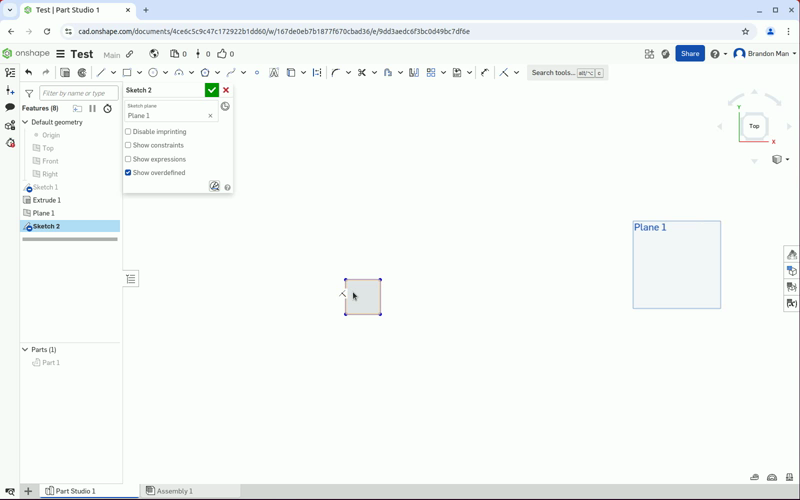
scroll(6)
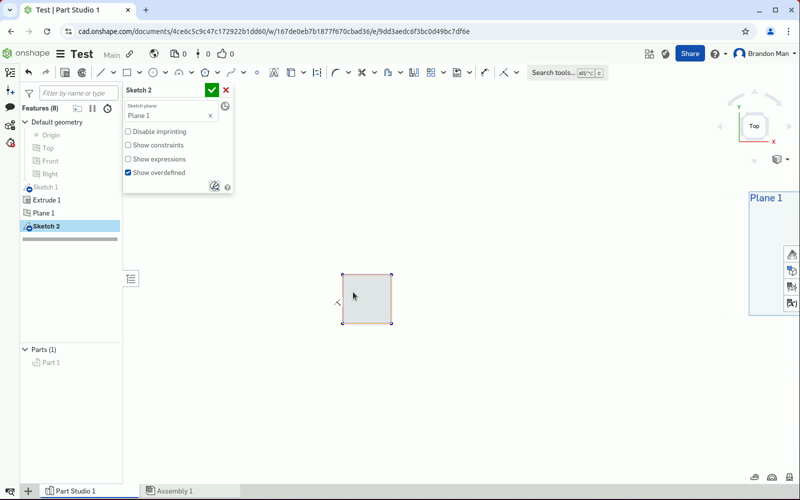
scroll(6)
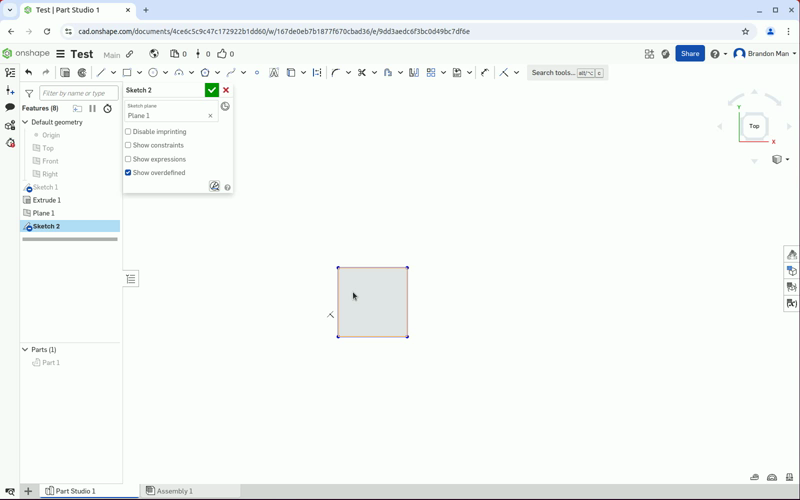
scroll(6)
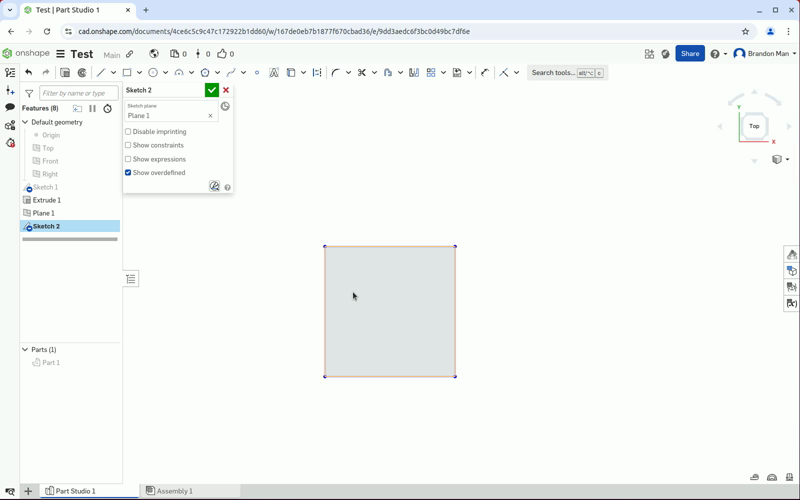
click(353, 291)
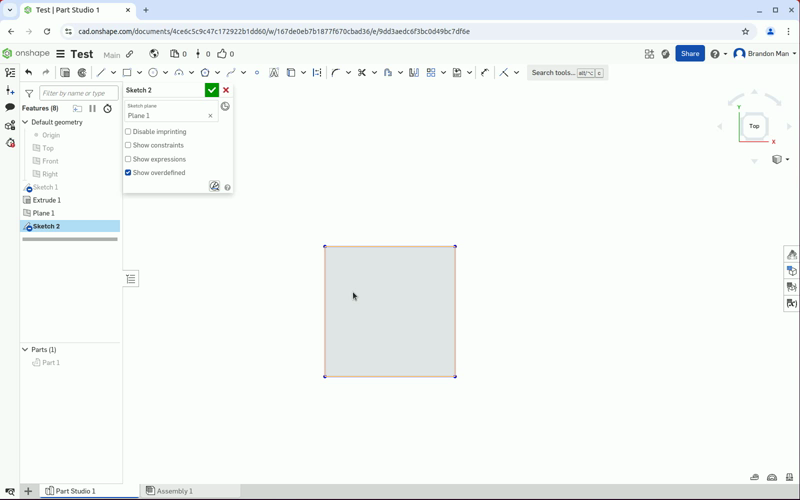
scroll(-6)
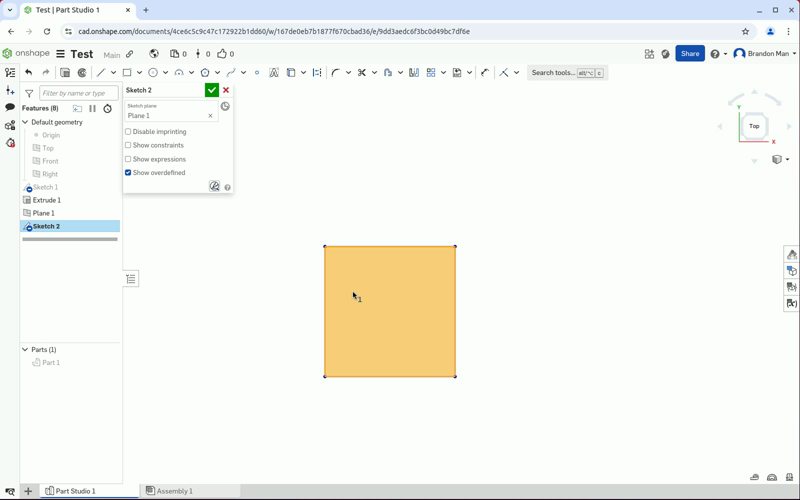
scroll(-6)
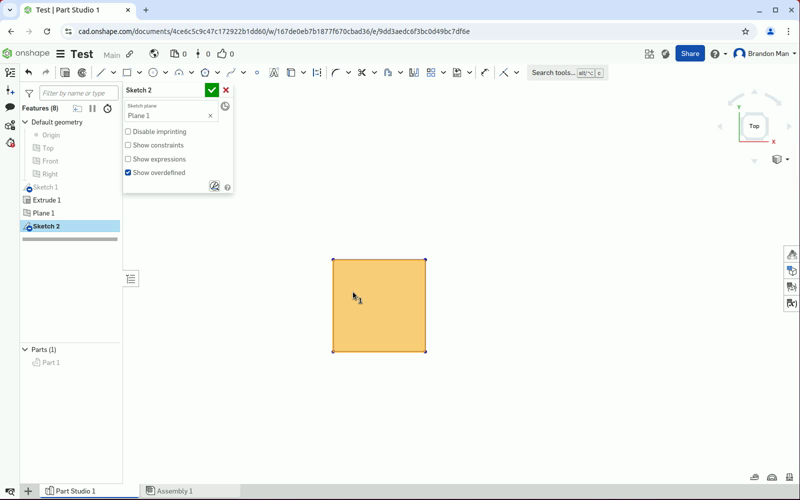
scroll(-6)
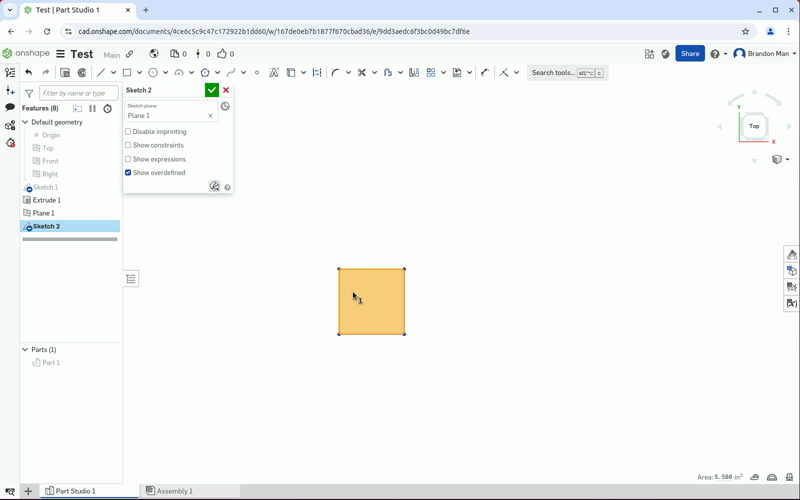
scroll(-6)
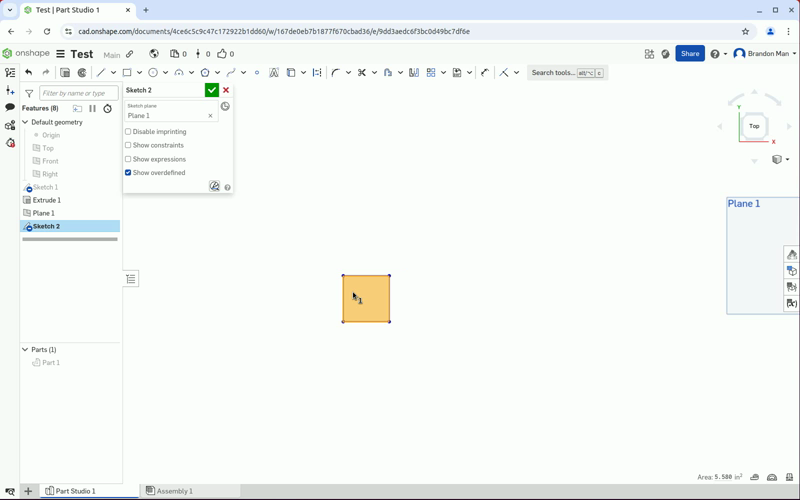
scroll(-6)
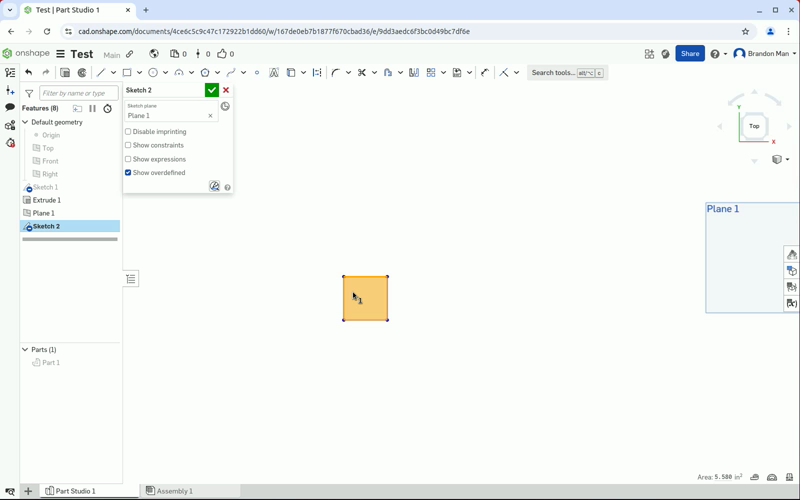
scroll(-6)
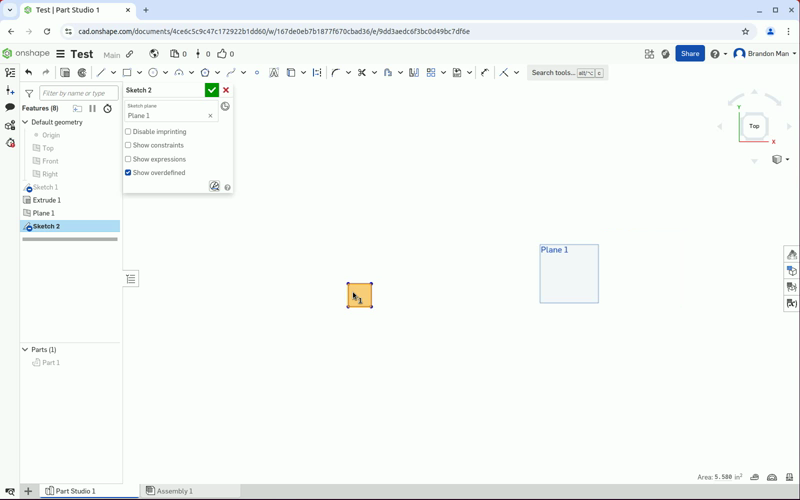
scroll(-6)
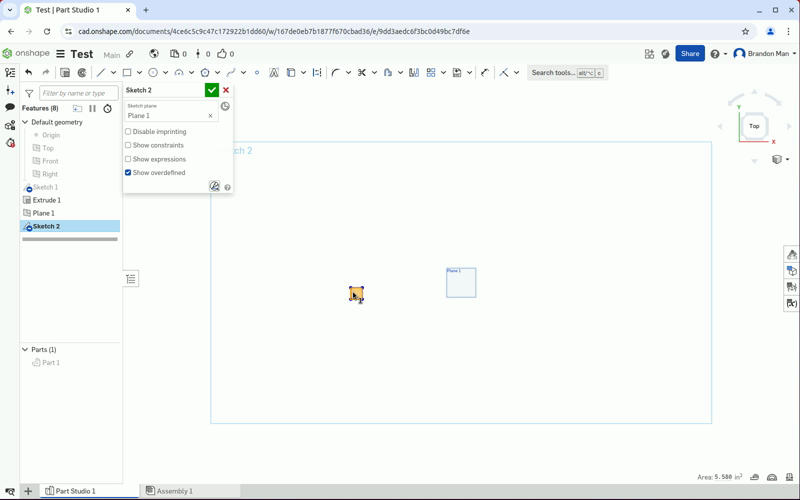
mouse_move(73, 352)
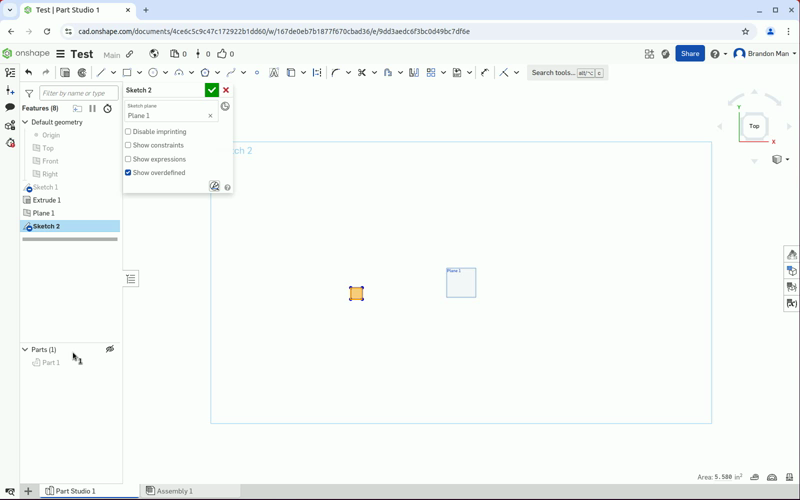
key(shift+y)
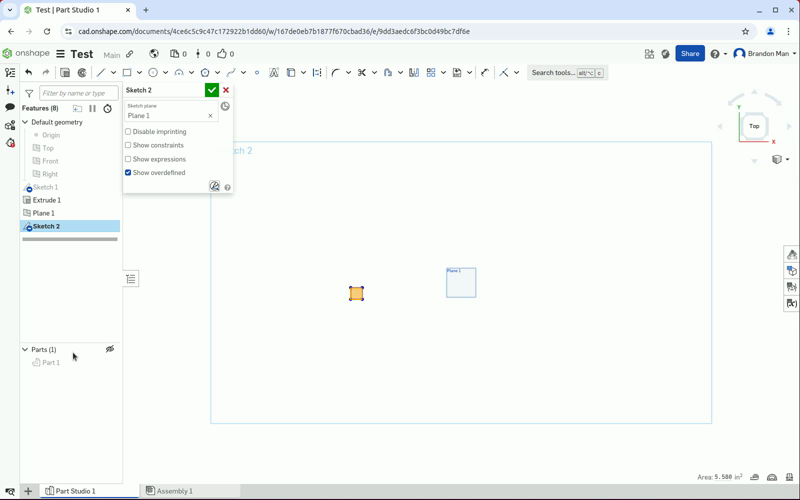
key(shift+e)
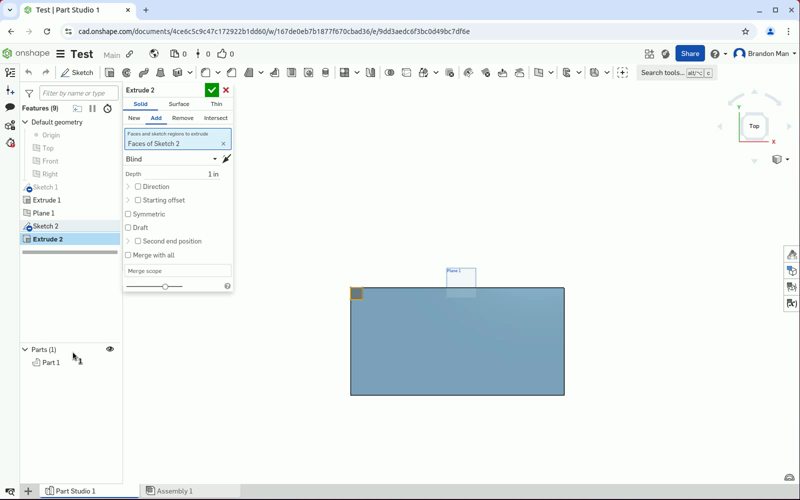
mouse_move(143, 106)
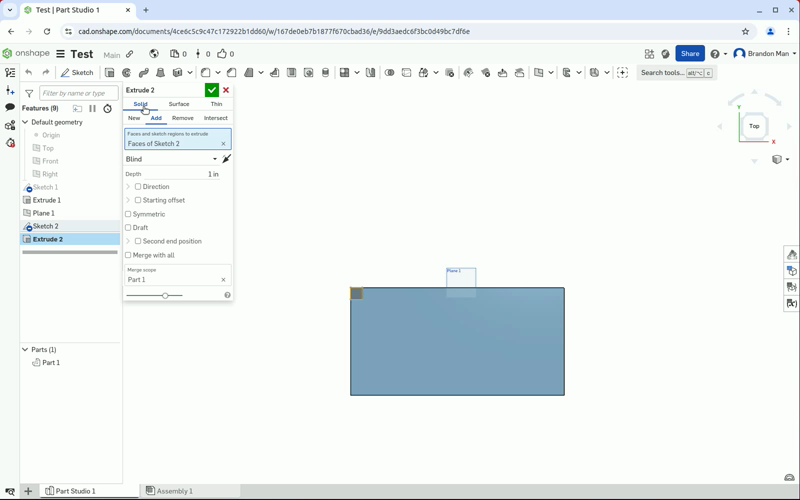
click(143, 106)
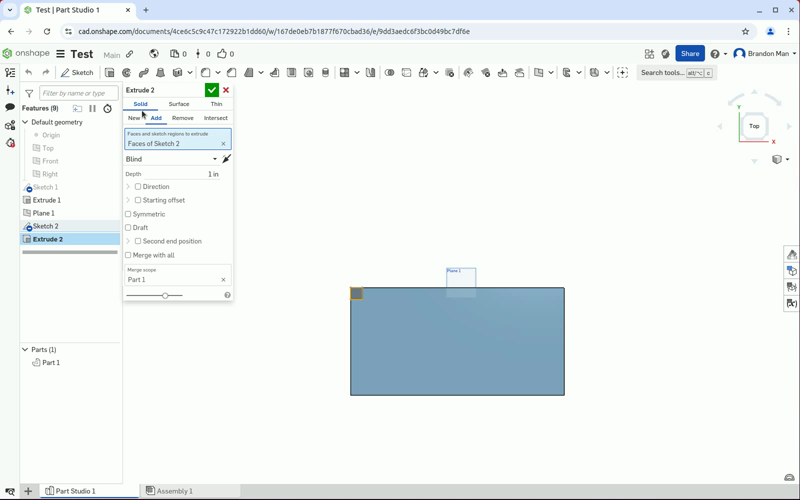
mouse_move(137, 120)
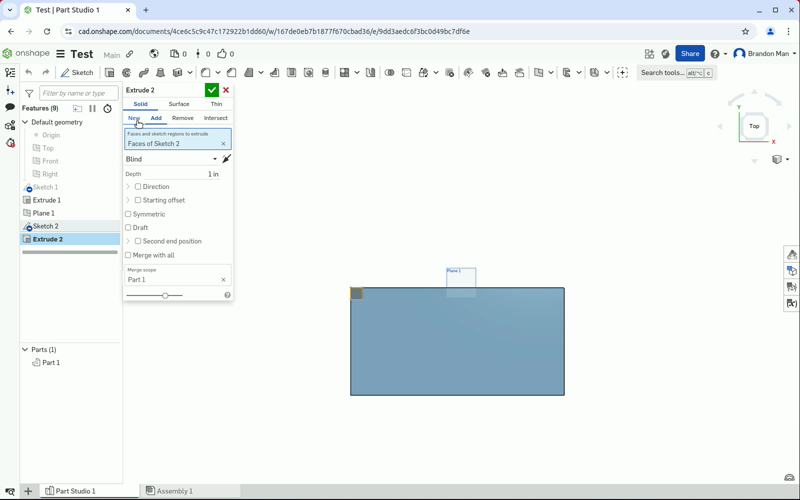
click(137, 120)
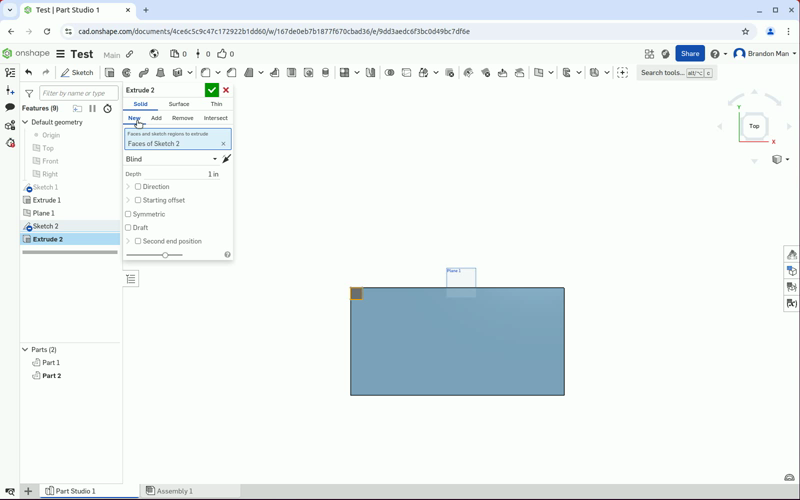
key(tab, 4)
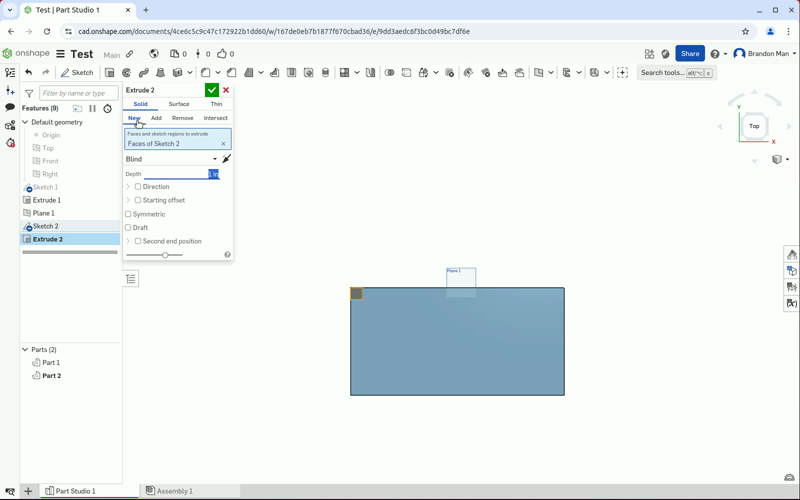
text(-17.572)
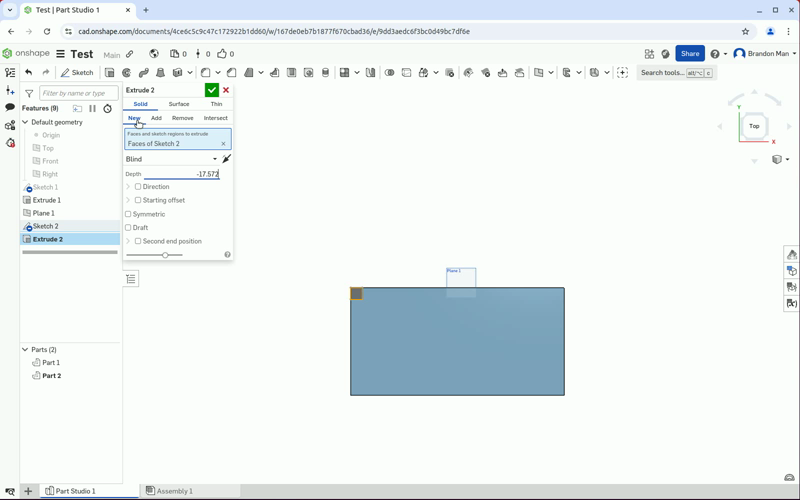
key(enter)
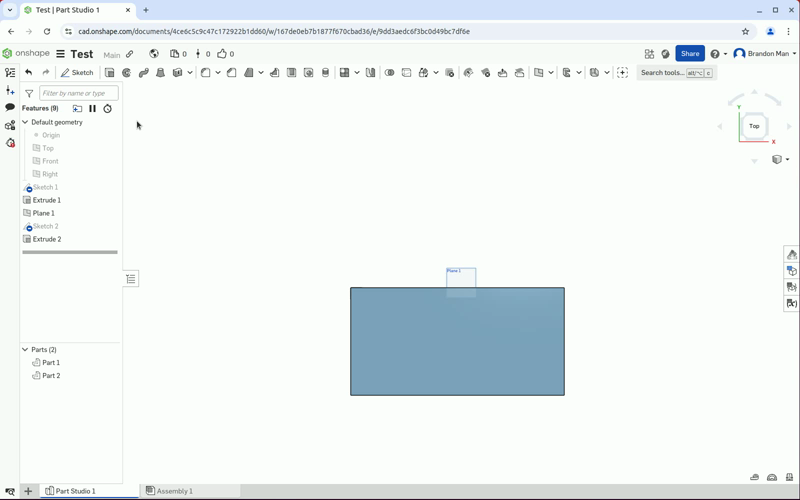
key(shift+h)
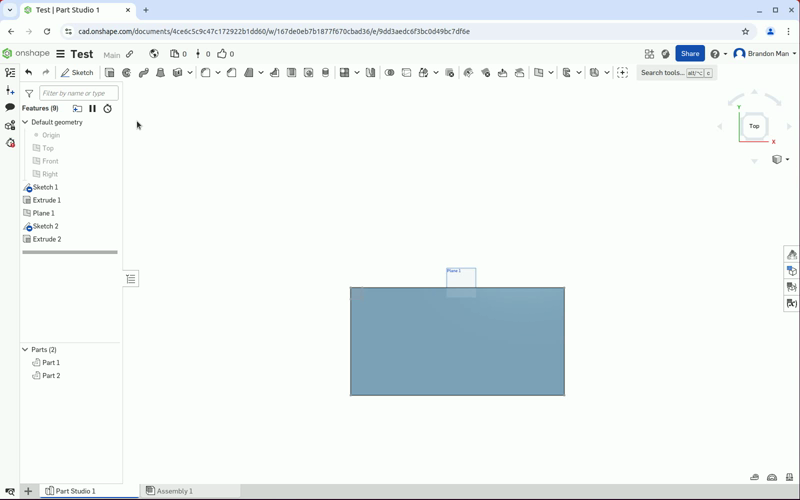
key(shift+h)
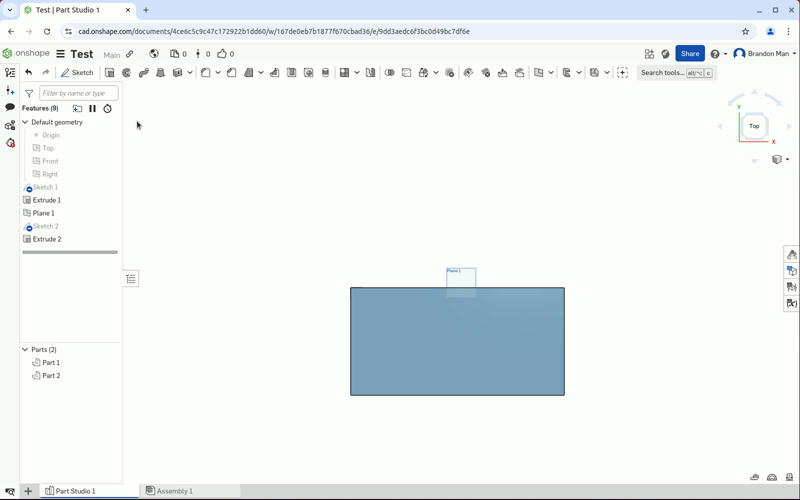
mouse_move(73, 189)
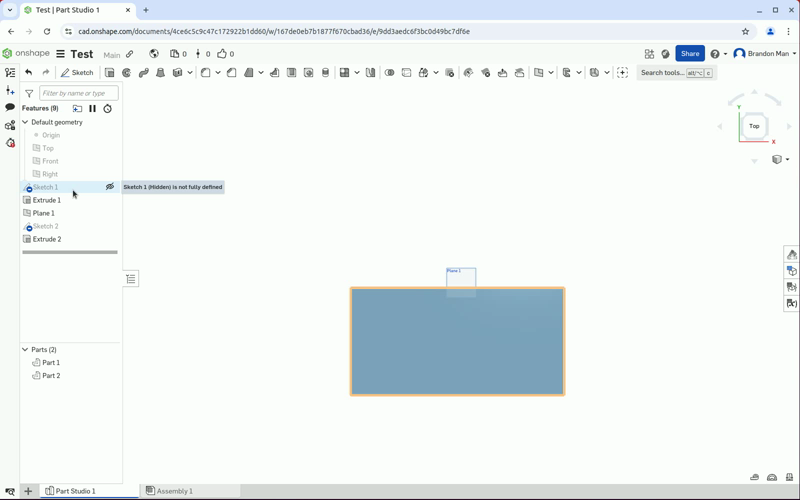
click(73, 189)
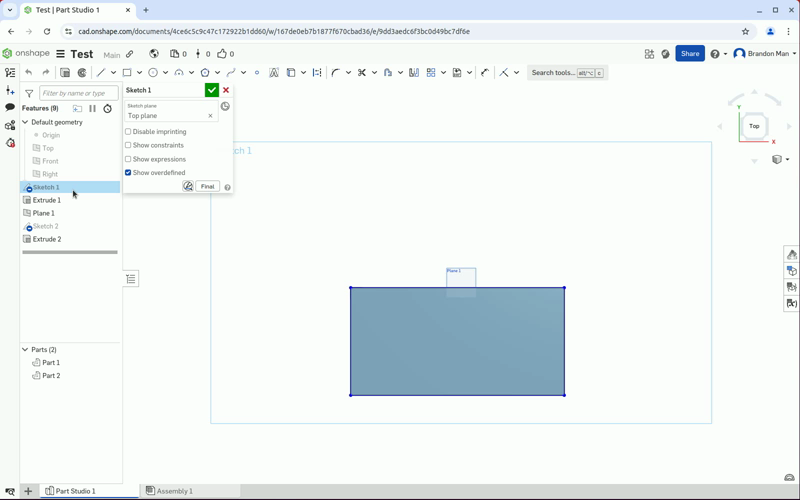
mouse_move(229, 92)
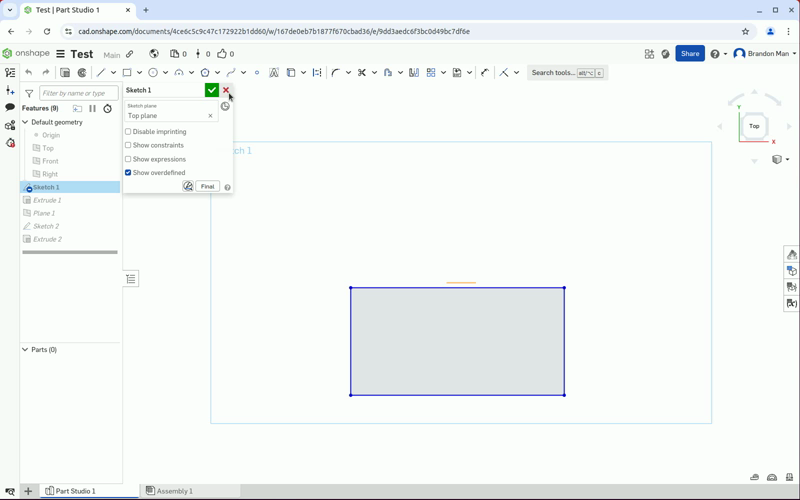
click(229, 92)
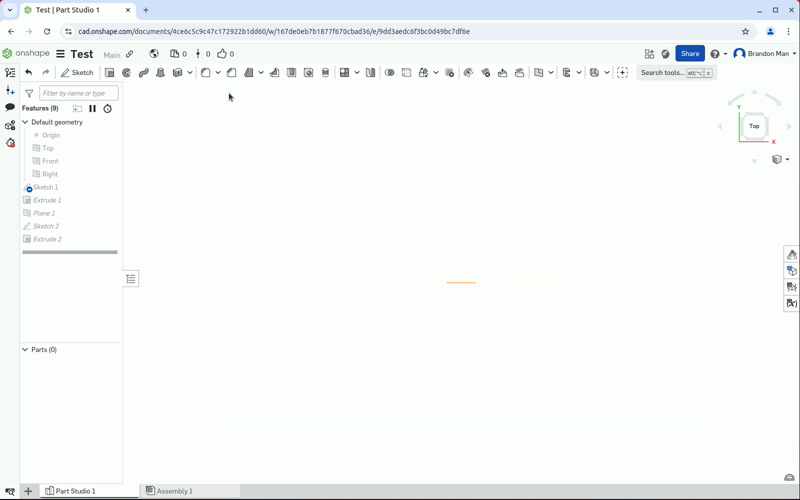
key(shift+s)
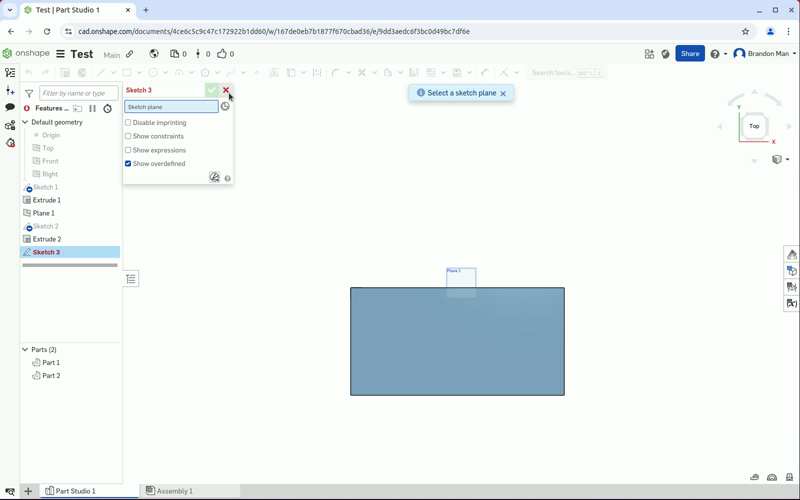
mouse_move(73, 215)
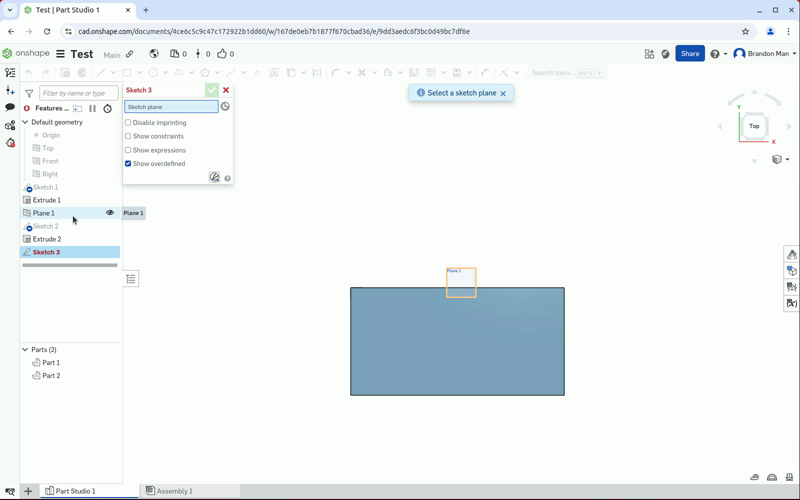
click(73, 215)
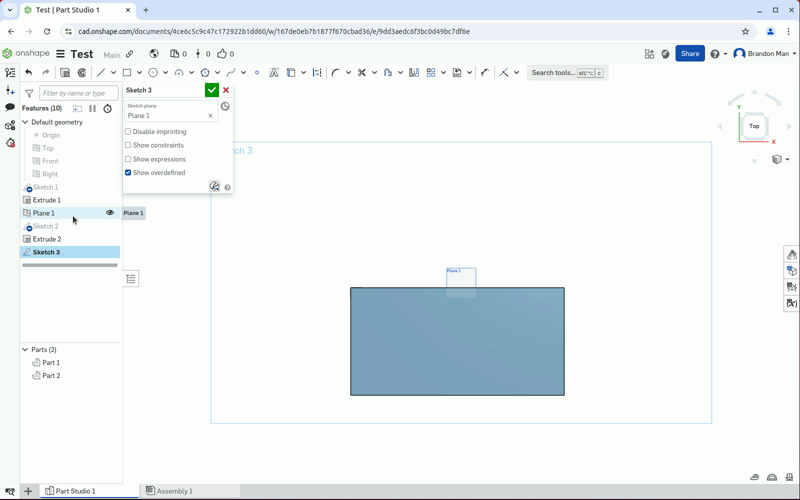
mouse_move(73, 352)
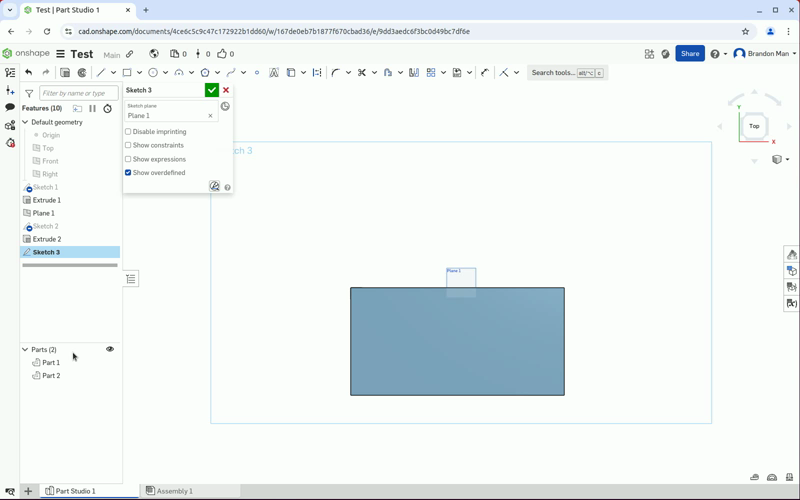
key(y)
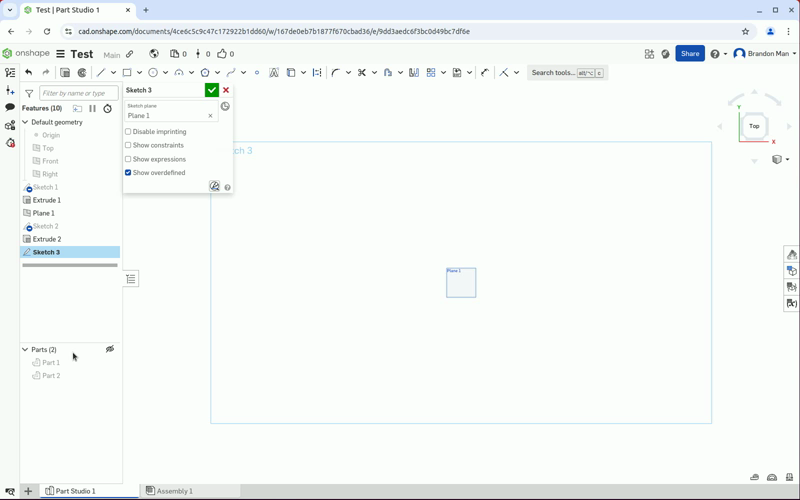
key(l)
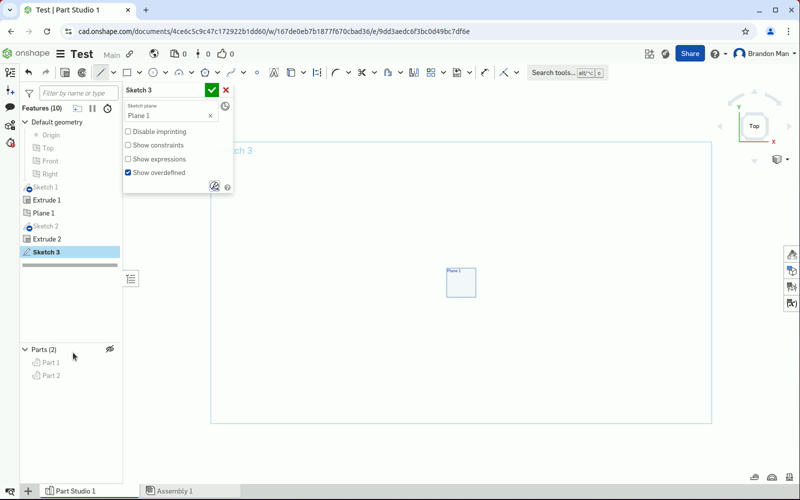
key_down(shift)
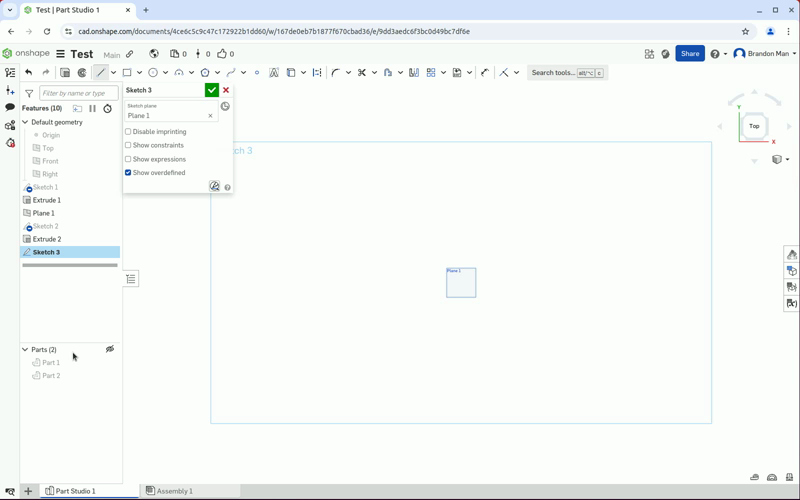
mouse_move(554, 299)
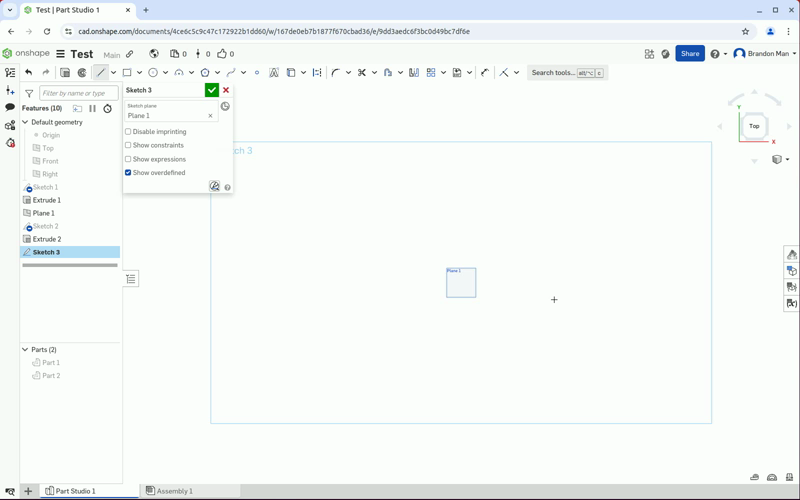
click(554, 299)
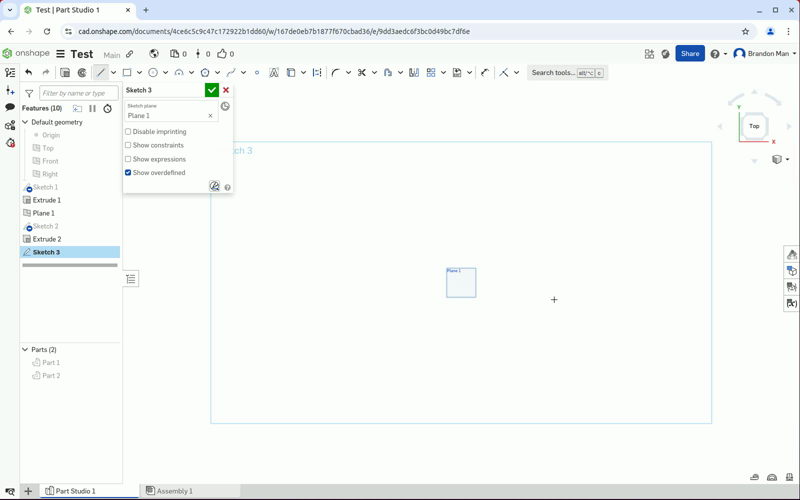
key_up(shift)
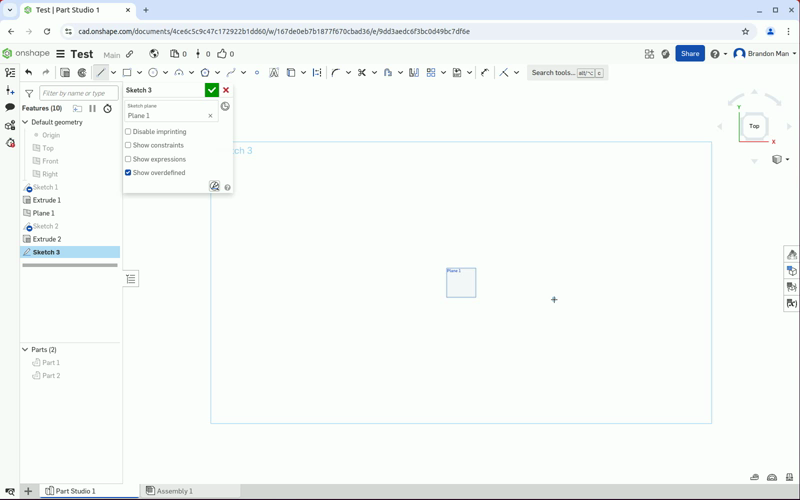
key_down(shift)
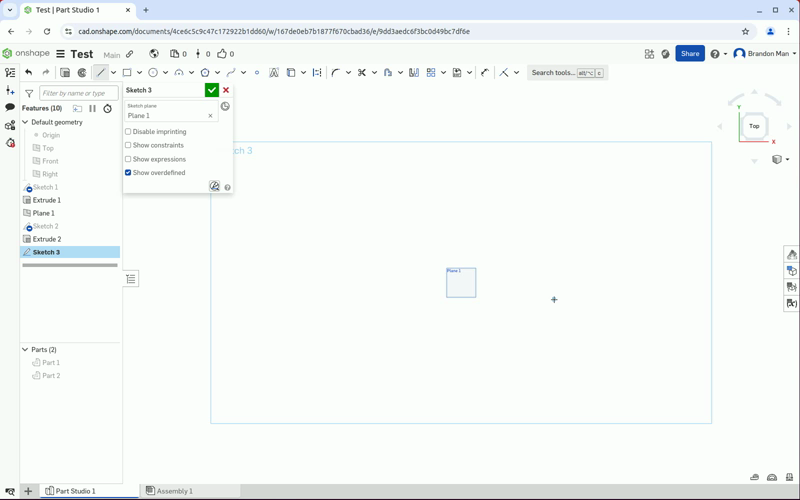
mouse_move(584, 299)
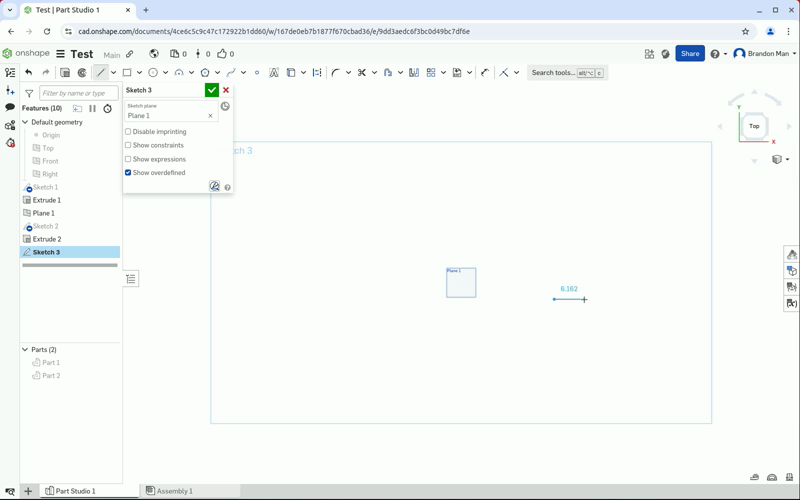
mouse_move(566, 299)
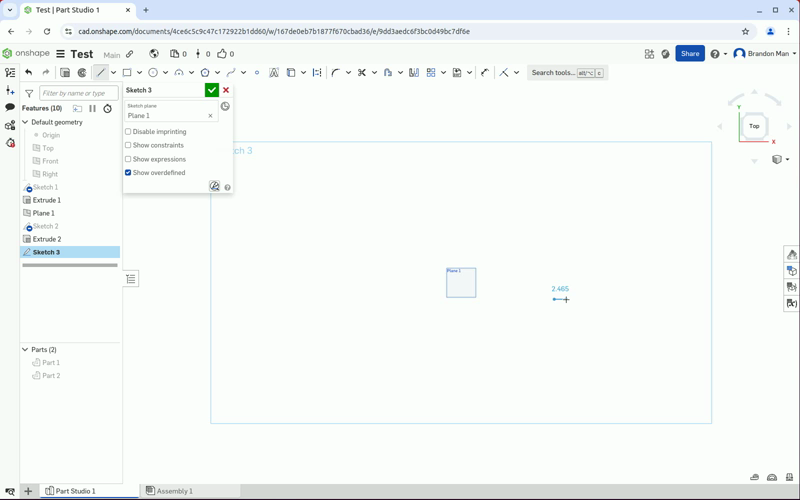
click(566, 299)
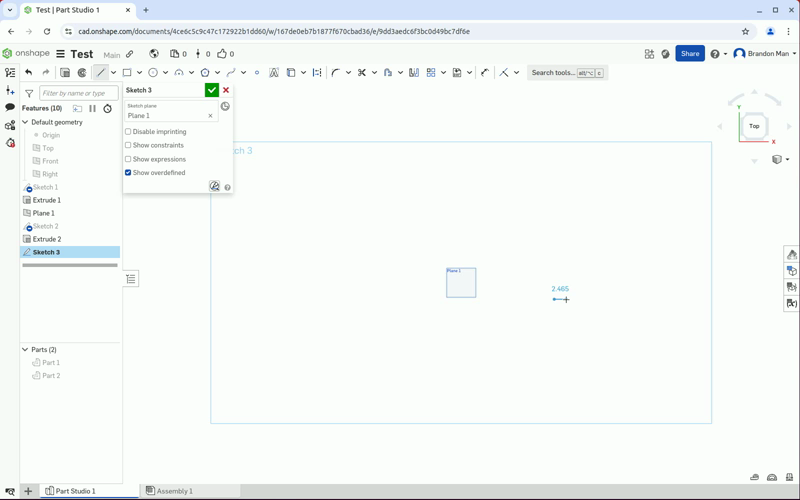
key_up(shift)
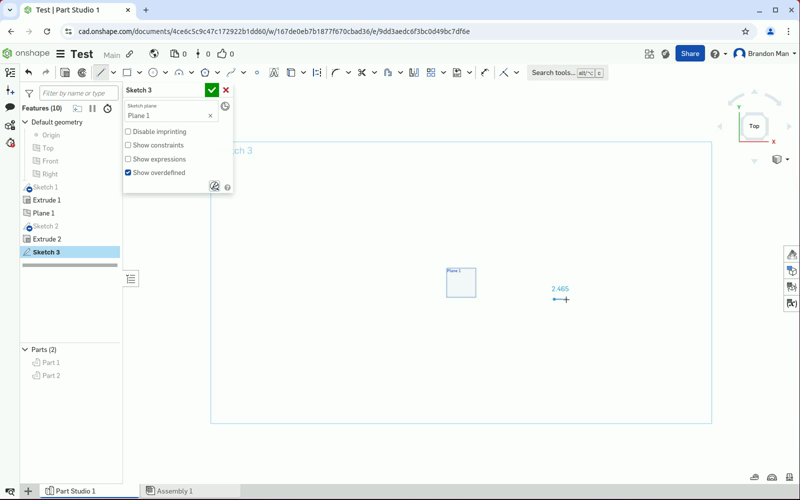
key_down(shift)
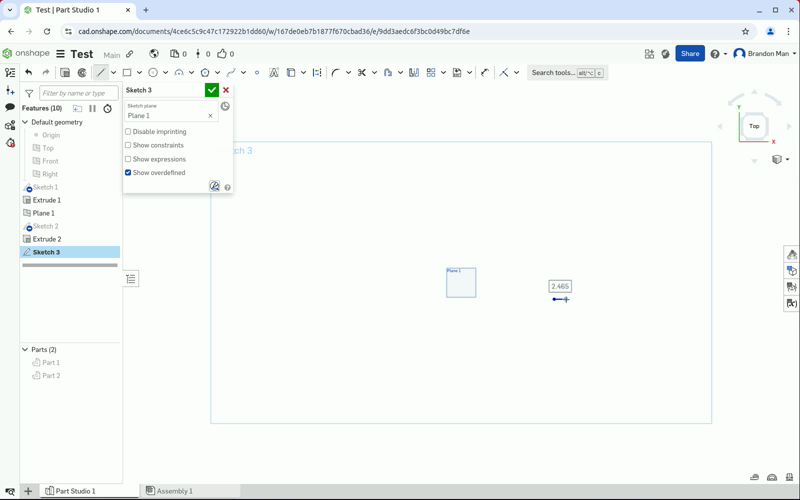
mouse_move(589, 299)
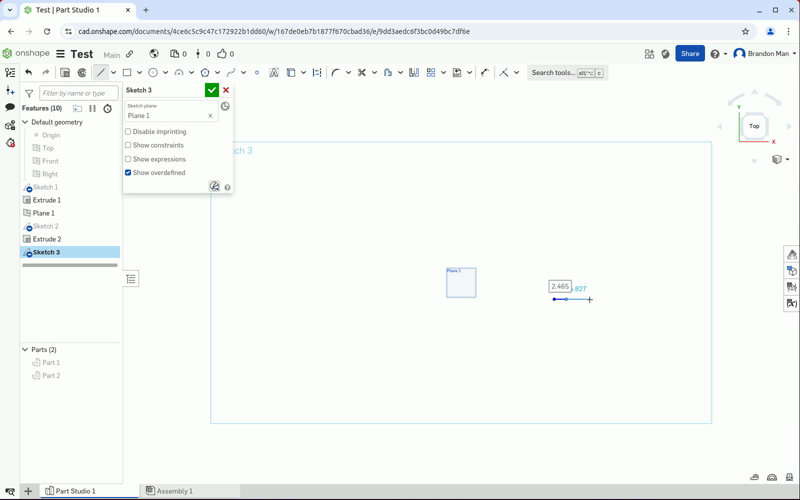
mouse_move(566, 287)
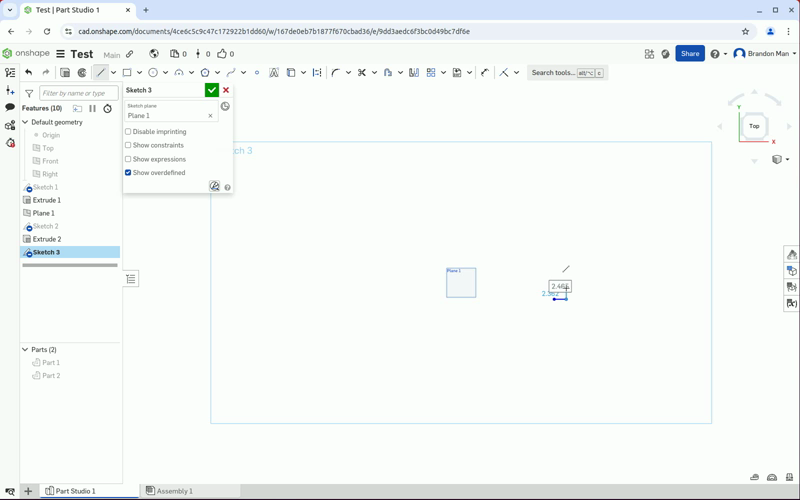
click(566, 287)
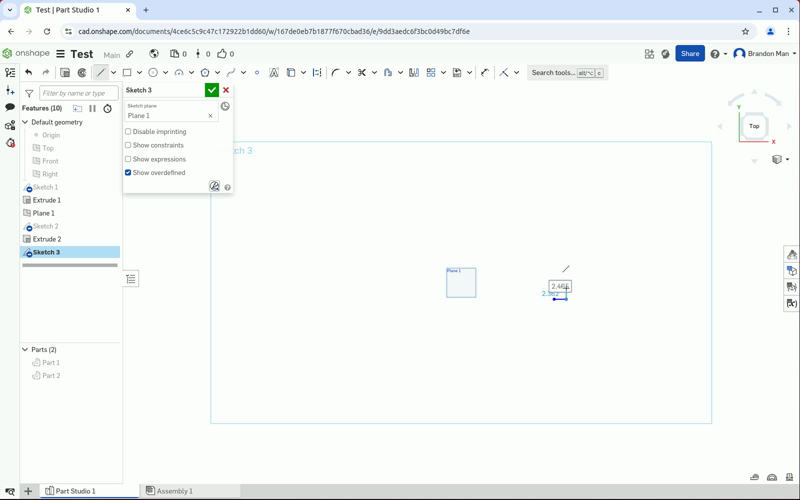
key_up(shift)
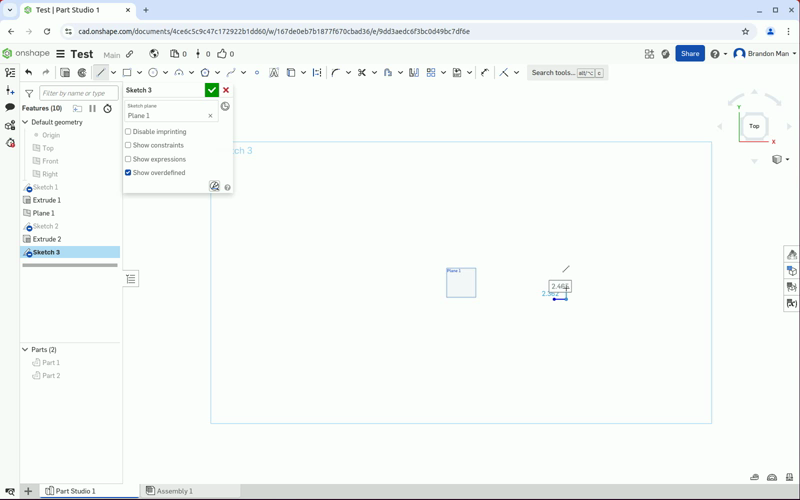
key_down(shift)
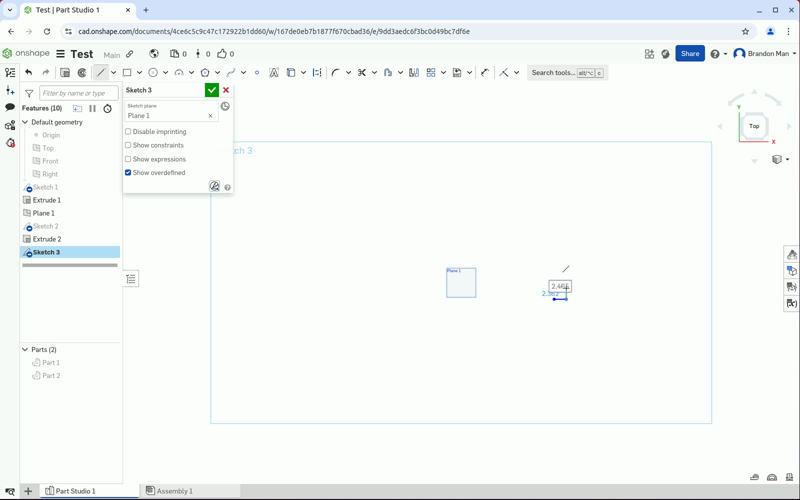
mouse_move(589, 287)
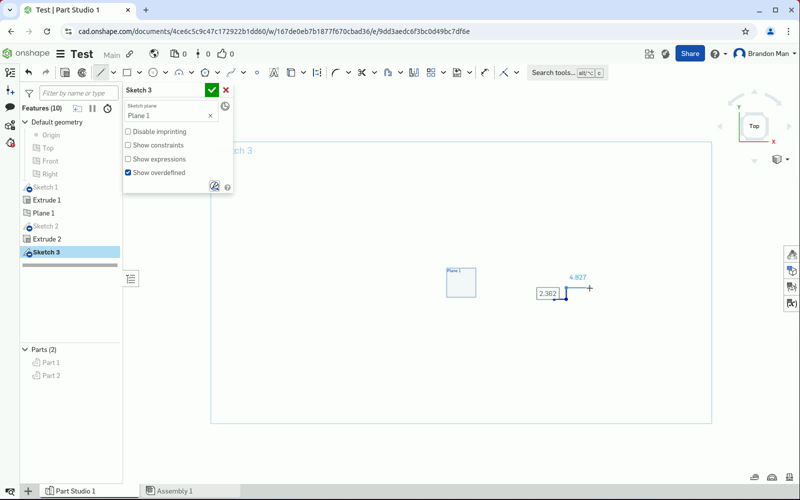
mouse_move(554, 287)
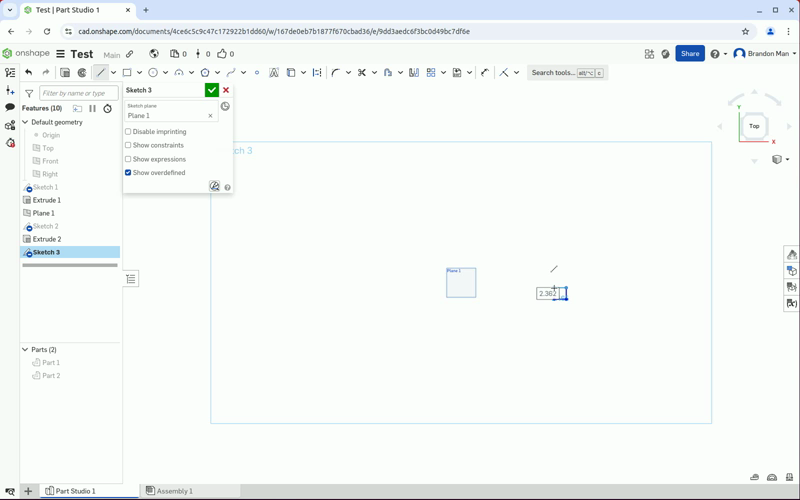
click(554, 287)
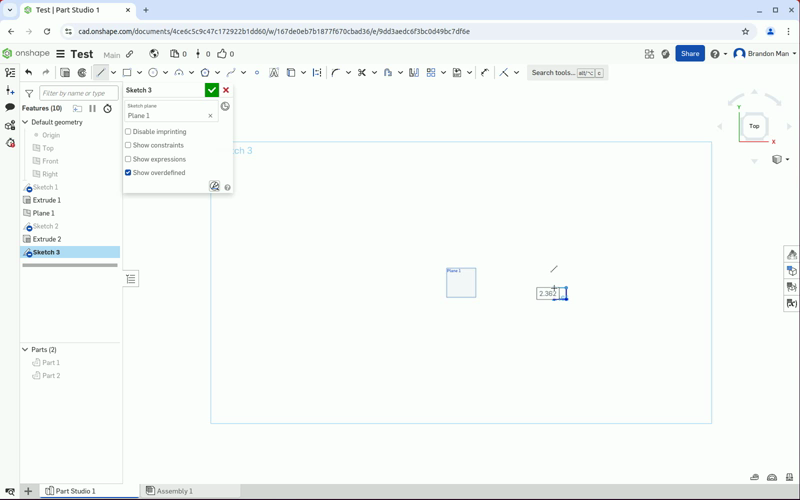
key_up(shift)
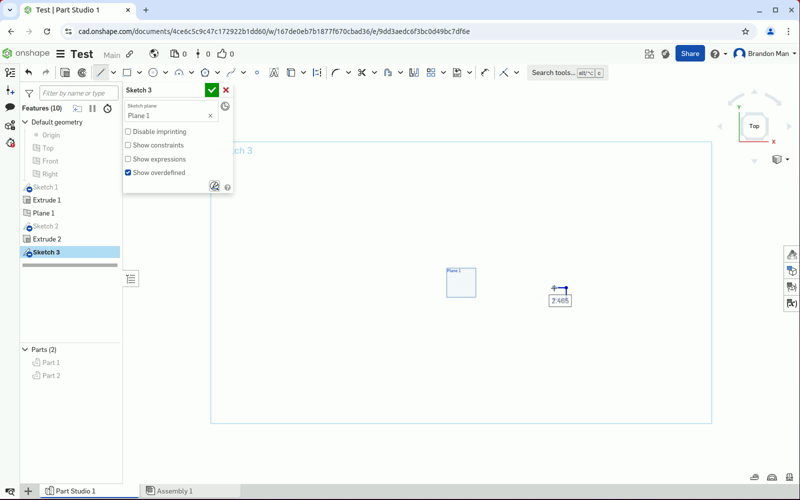
mouse_move(584, 287)
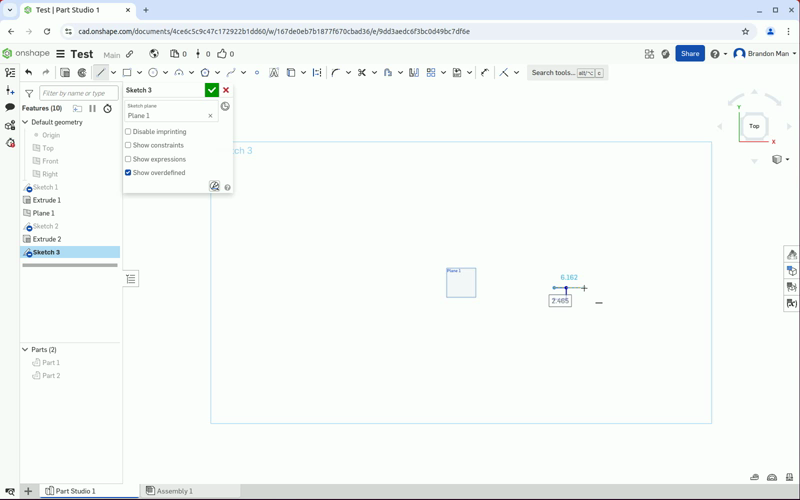
key_down(shift)
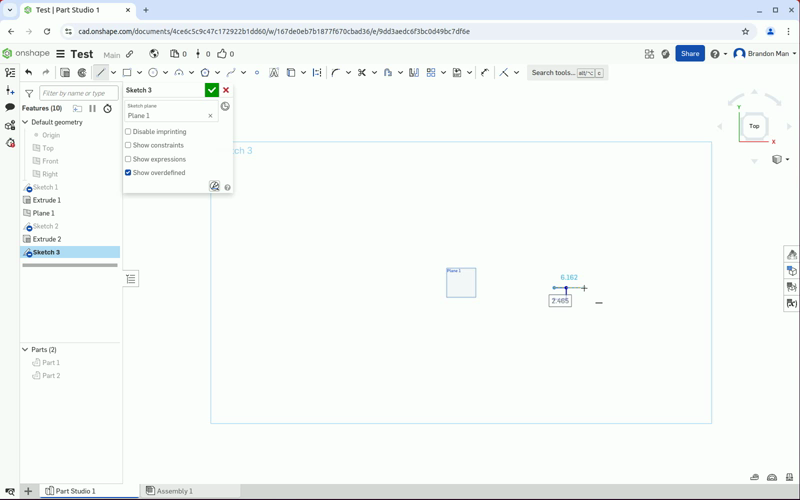
mouse_move(554, 299)
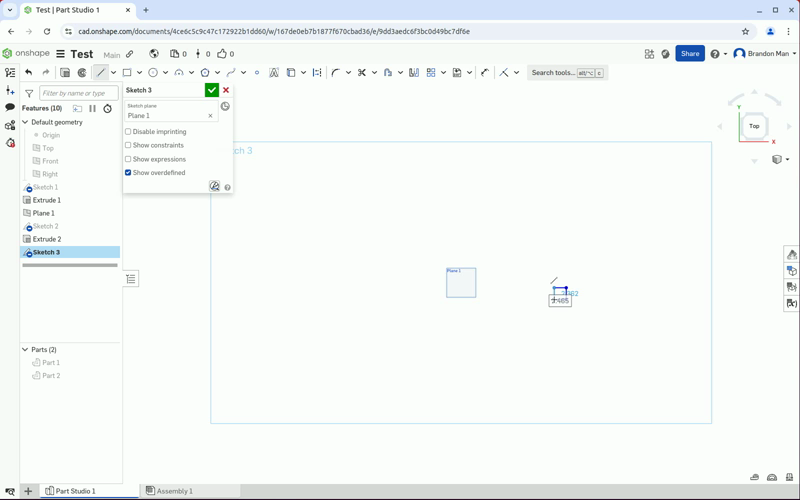
key_up(shift)
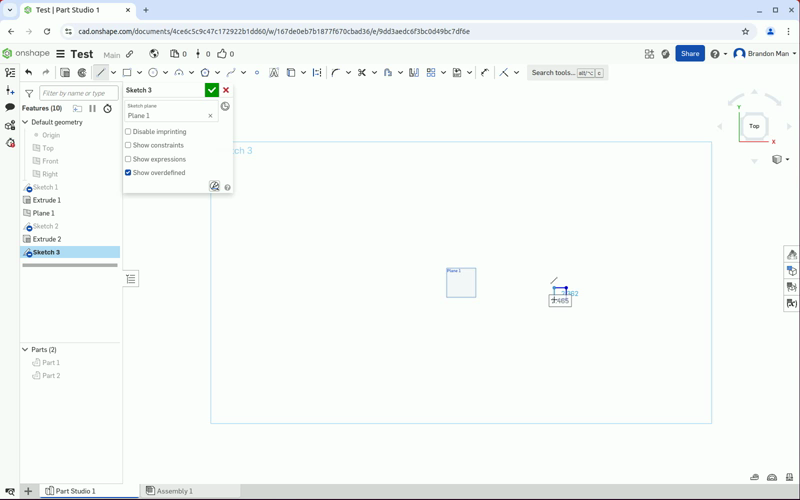
click(554, 299)
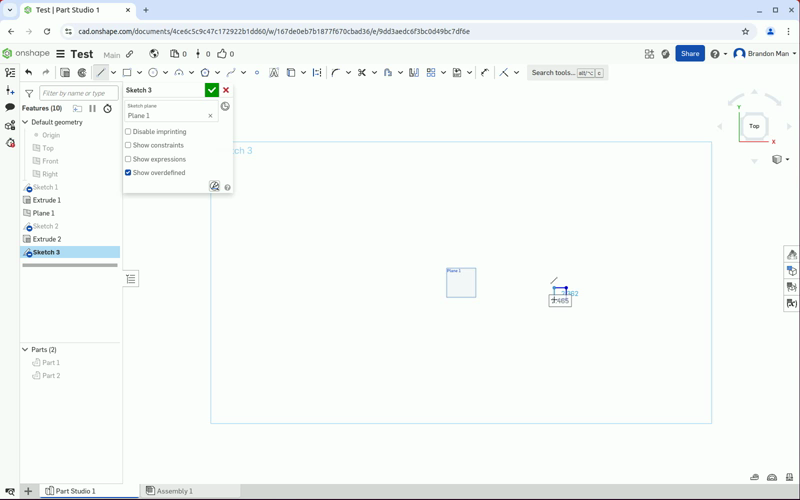
key(esc)
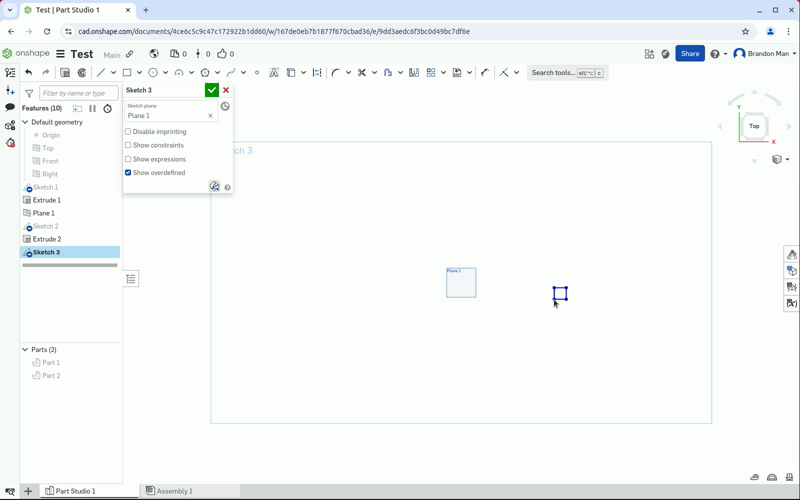
mouse_move(563, 294)
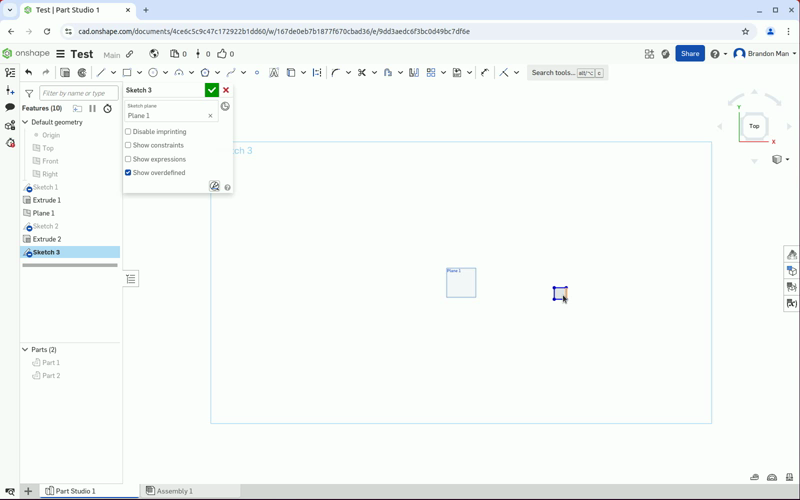
scroll(6)
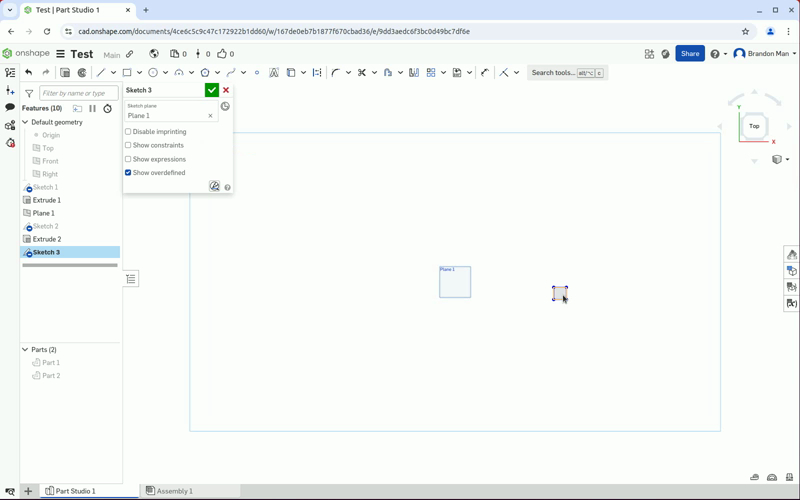
scroll(6)
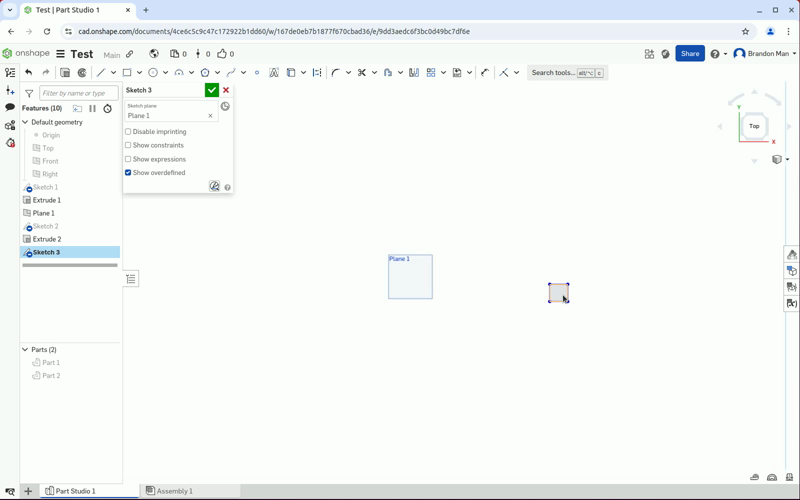
scroll(6)
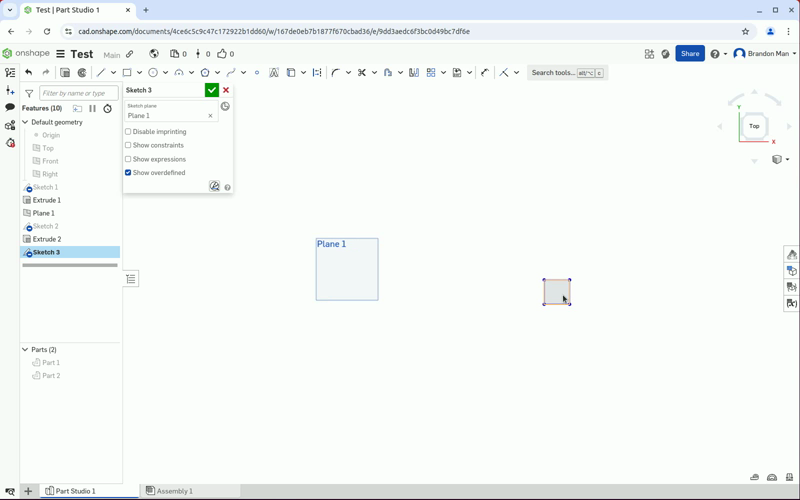
scroll(6)
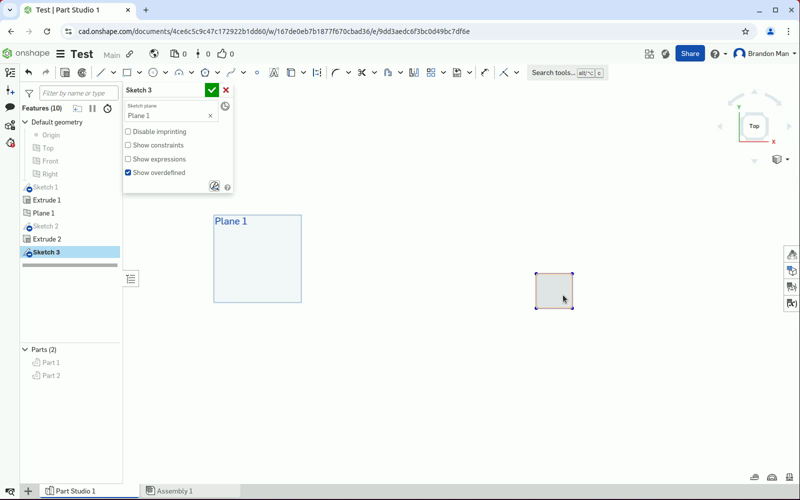
scroll(6)
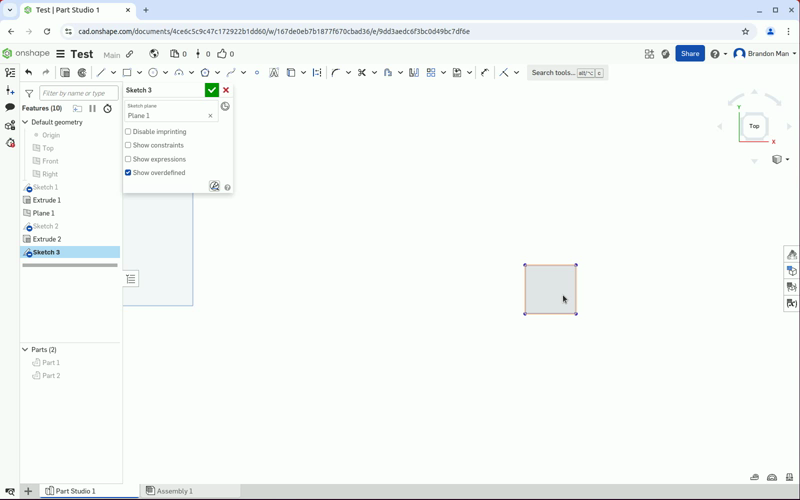
scroll(6)
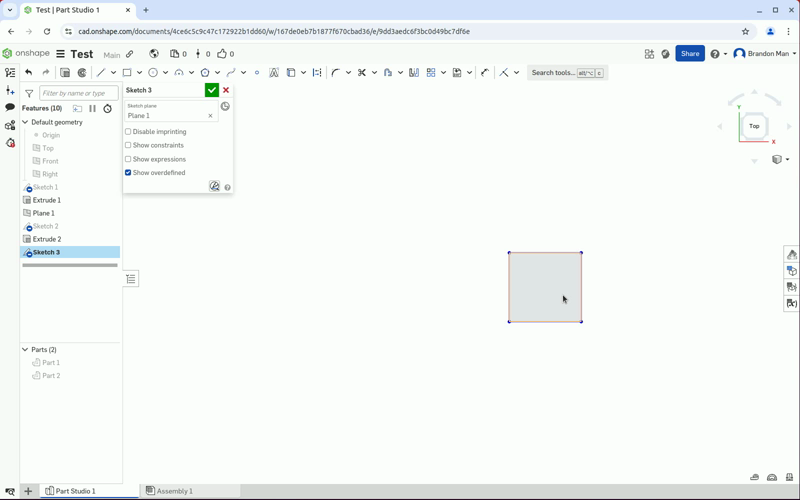
scroll(6)
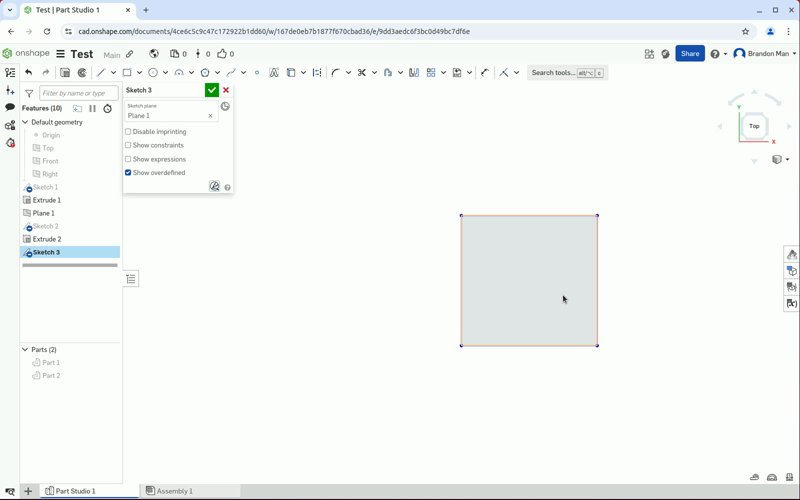
click(563, 294)
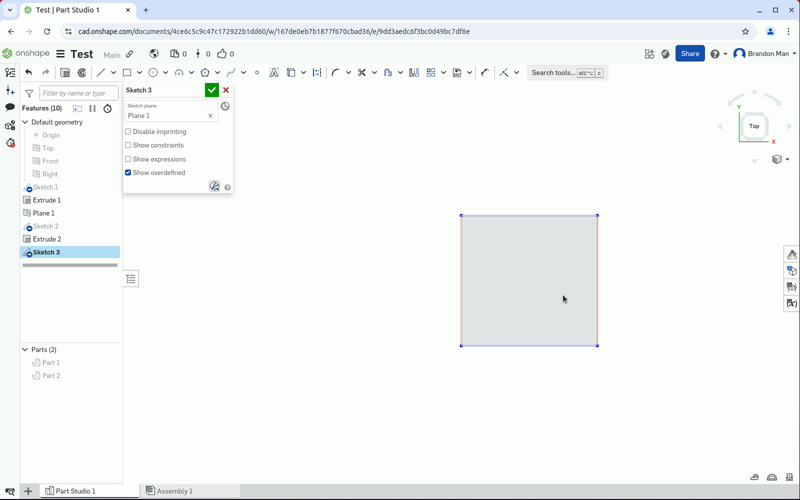
scroll(-6)
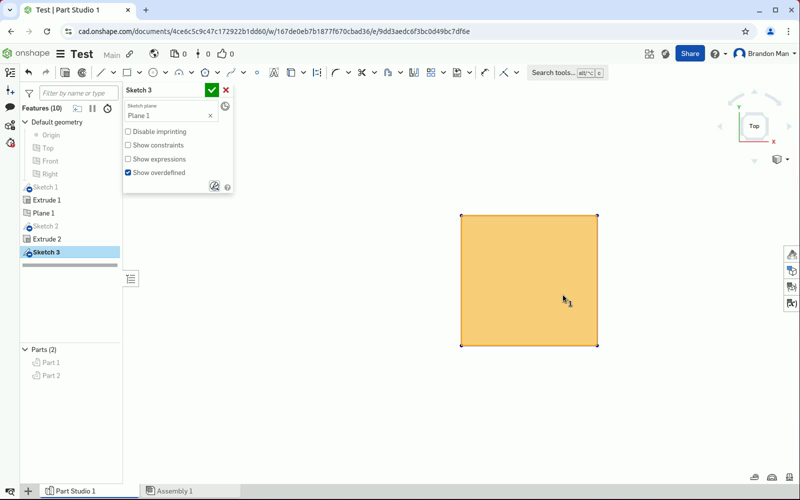
scroll(-6)
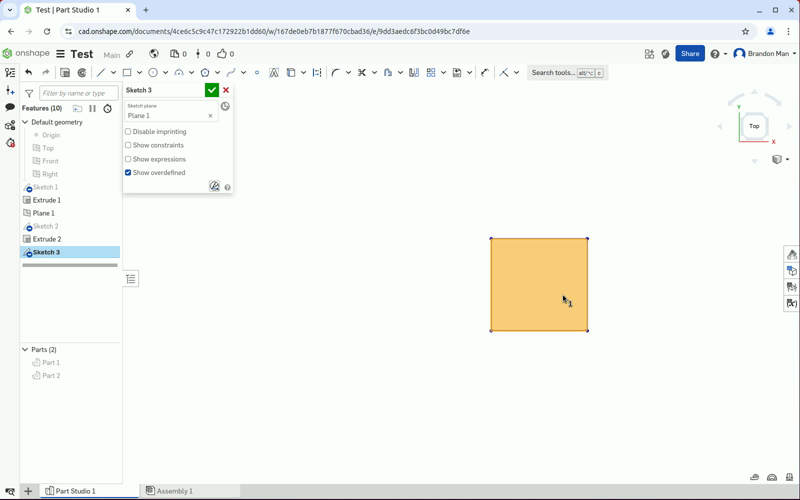
scroll(-6)
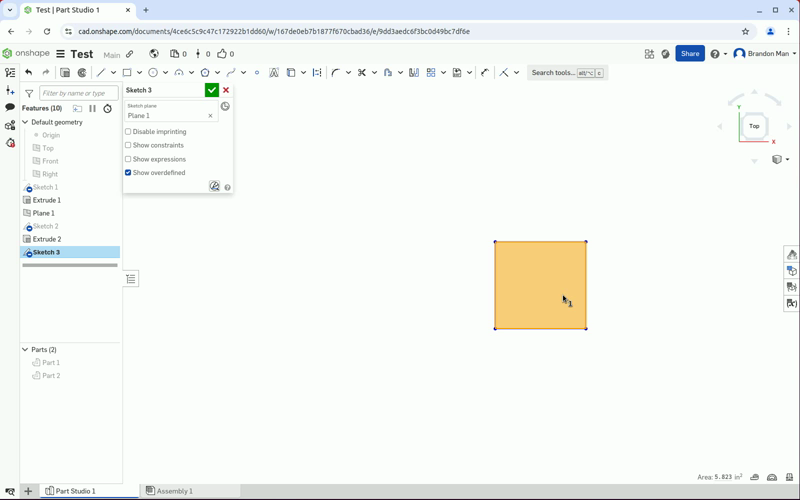
scroll(-6)
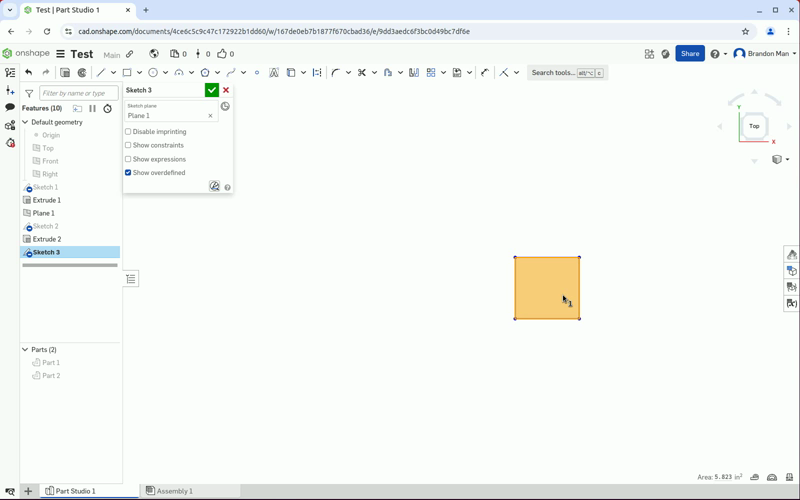
scroll(-6)
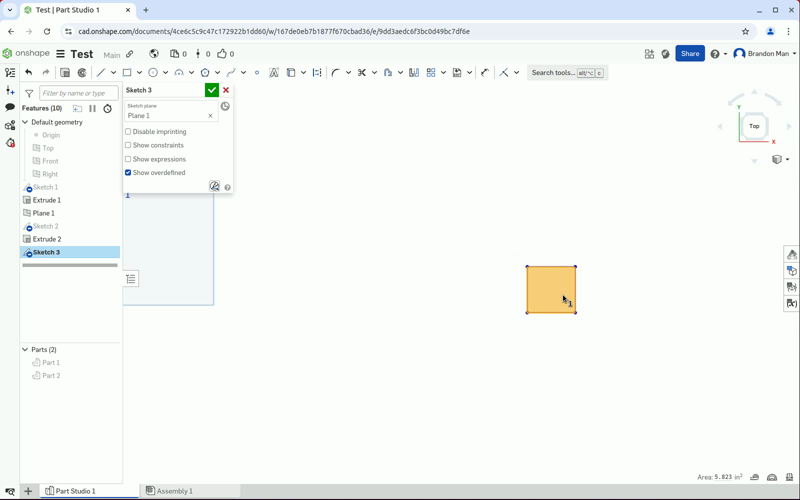
scroll(-6)
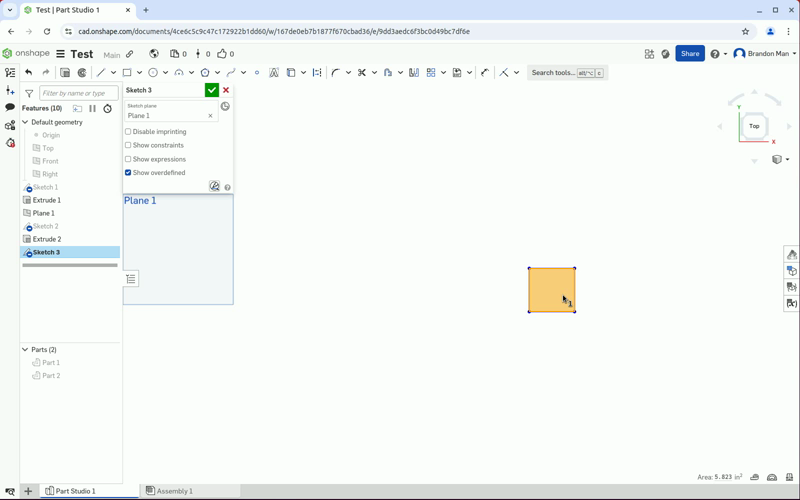
scroll(-6)
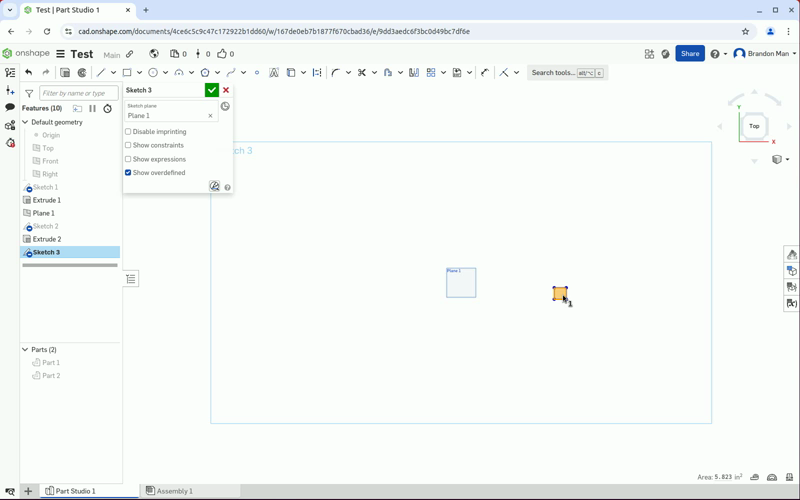
mouse_move(73, 352)
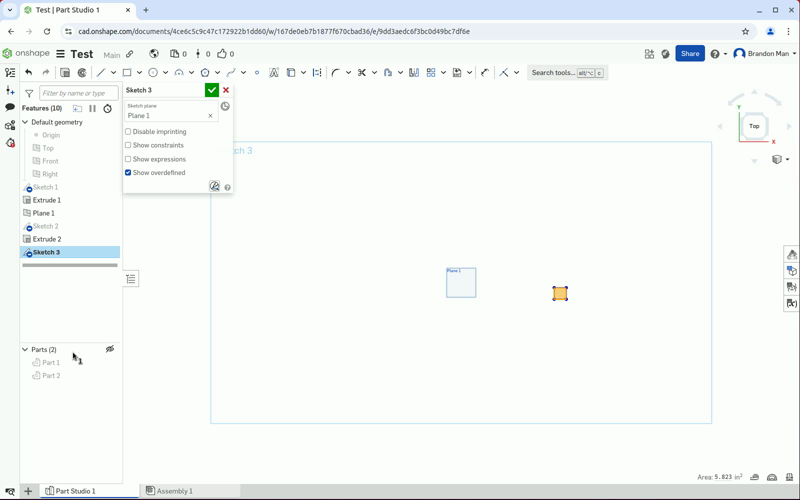
key(shift+y)
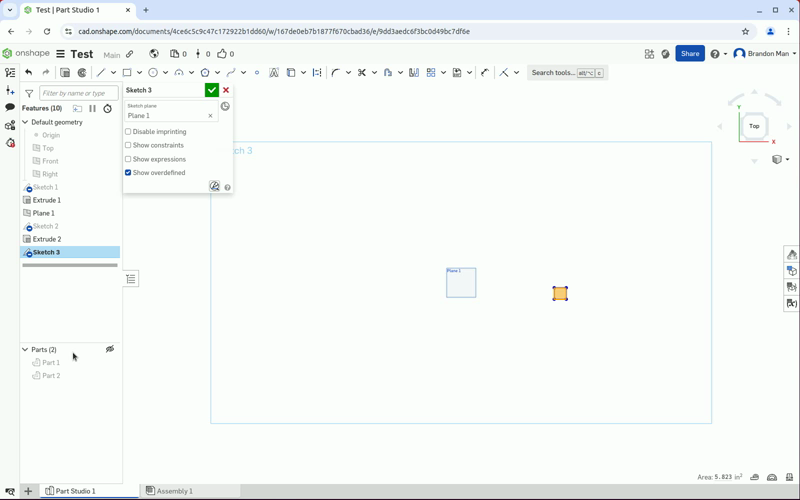
key(shift+e)
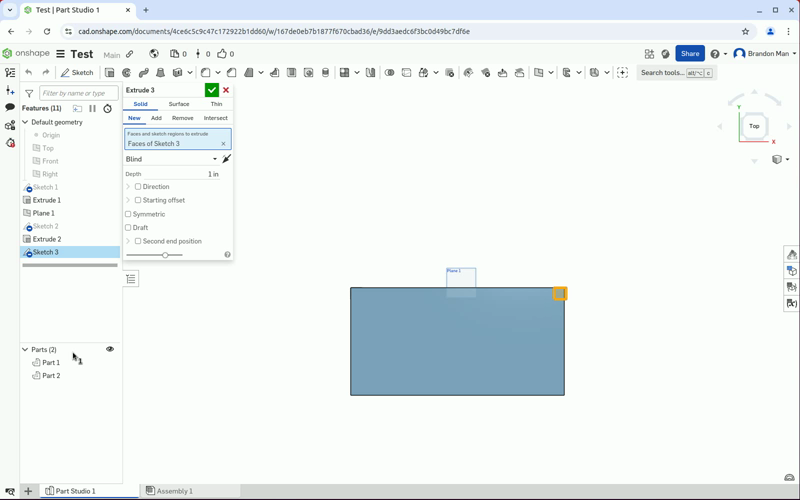
mouse_move(143, 106)
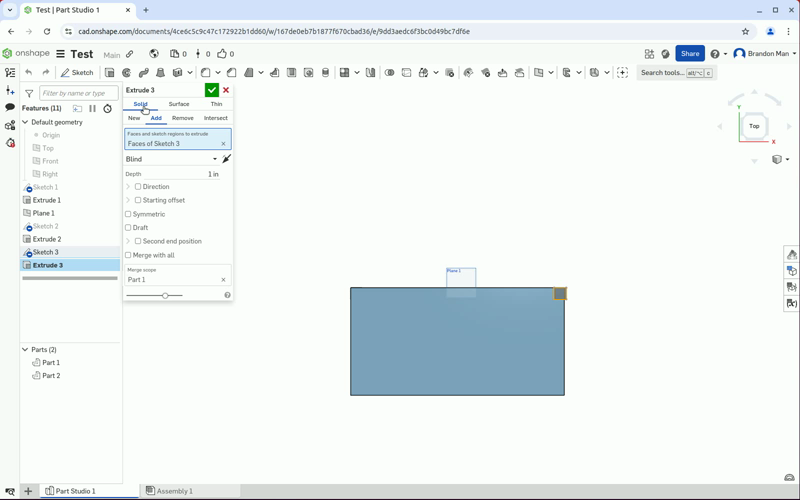
click(143, 106)
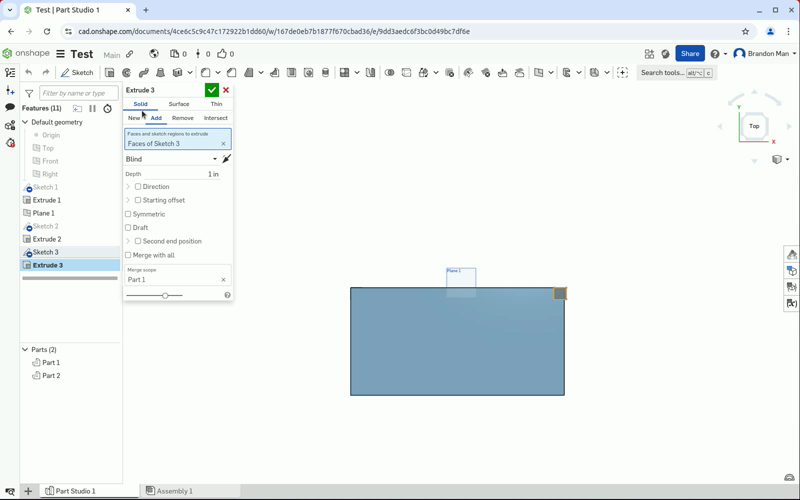
mouse_move(137, 120)
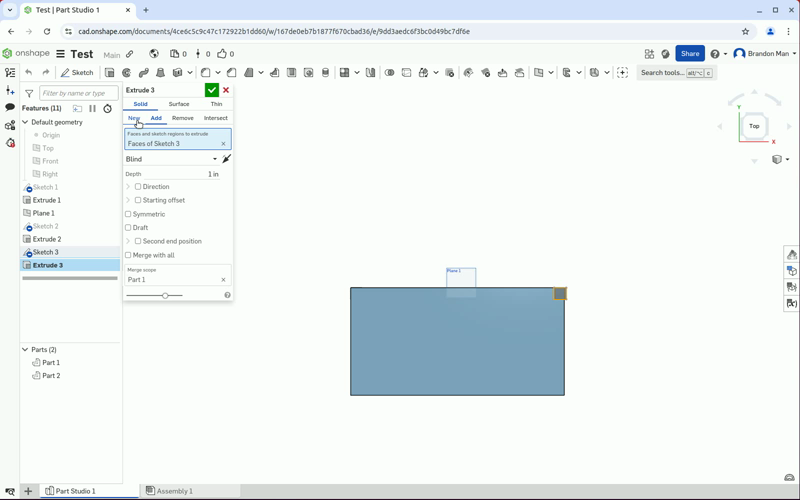
click(137, 120)
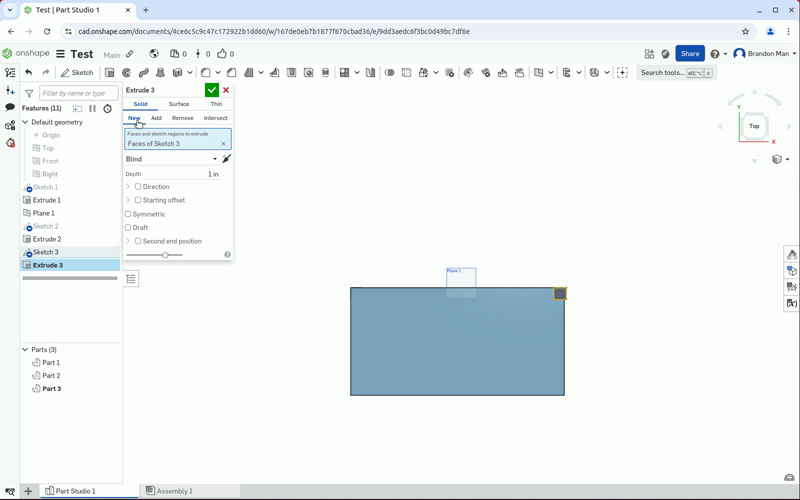
key(tab, 4)
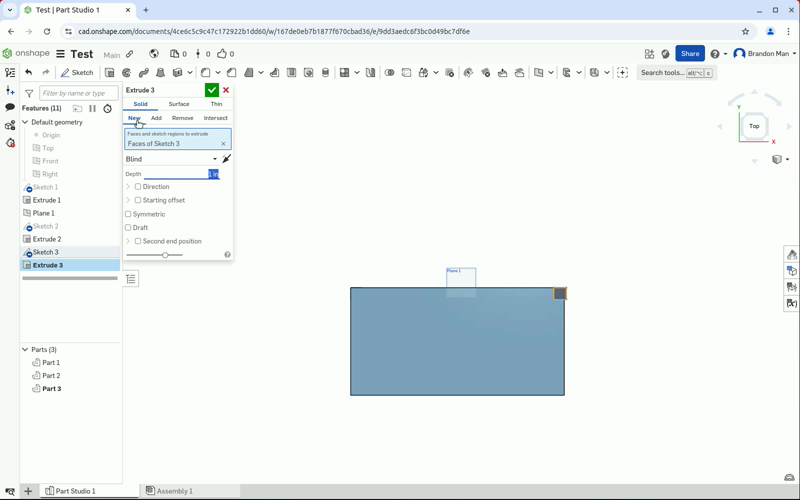
text(-17.572)
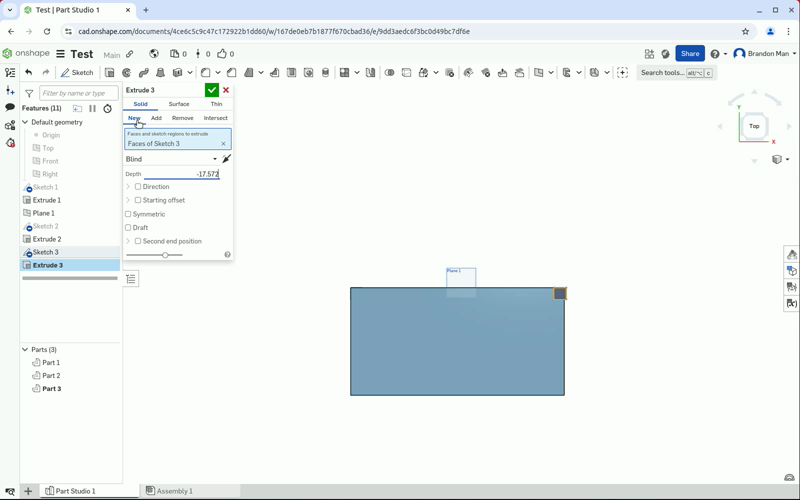
key(enter)
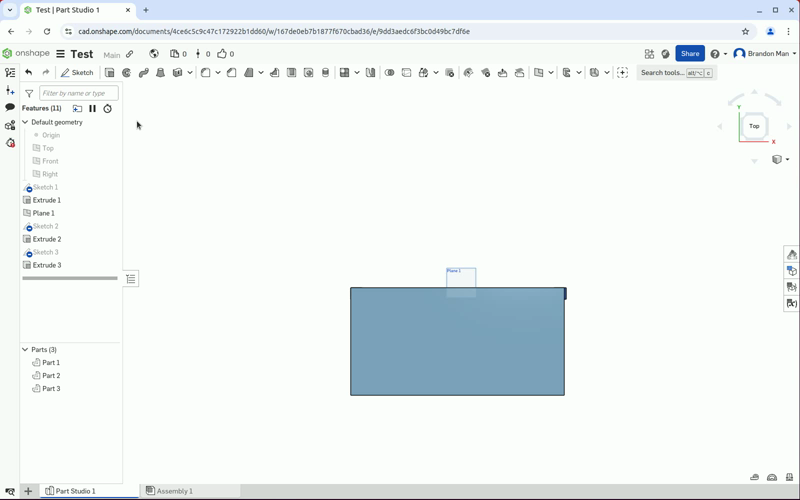
key(shift+h)
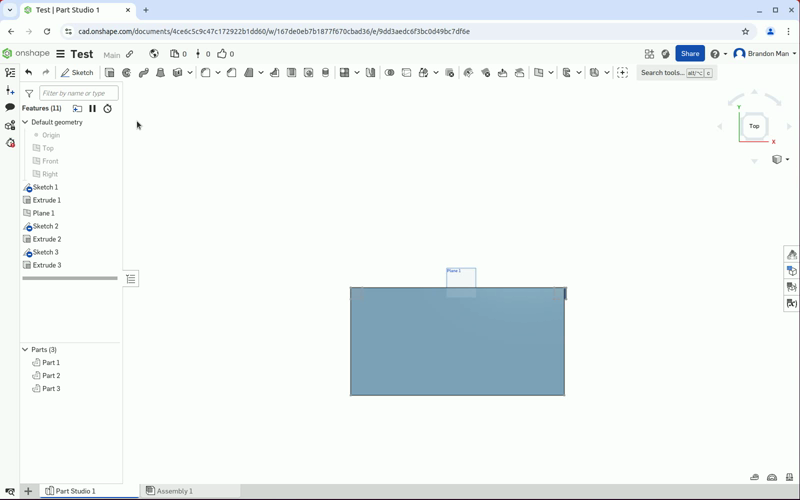
key(shift+h)
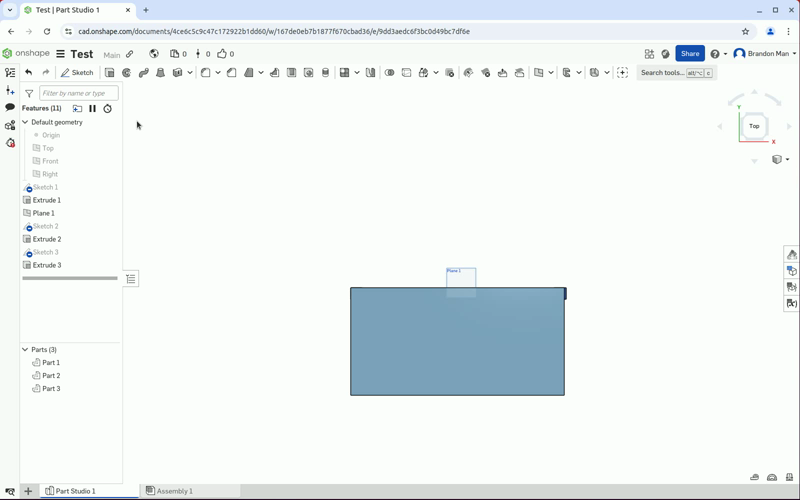
mouse_move(73, 189)
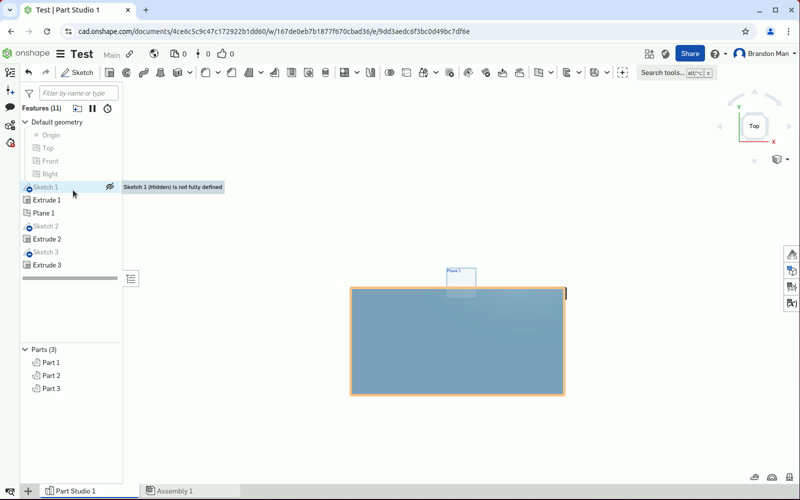
click(73, 189)
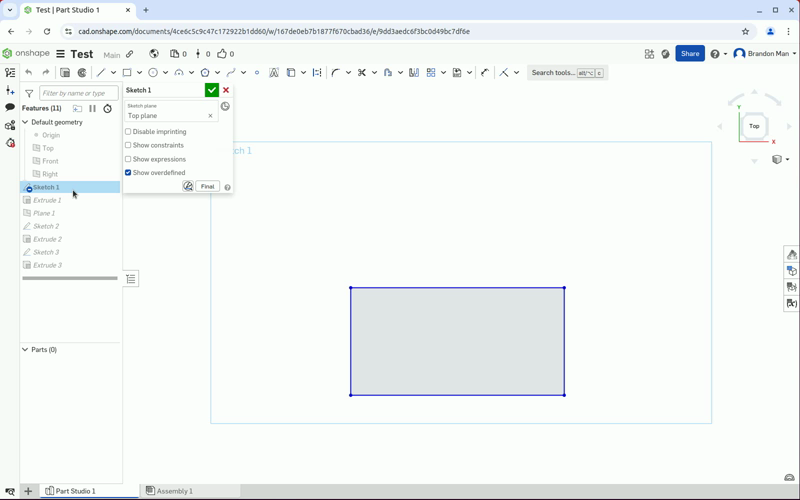
mouse_move(229, 92)
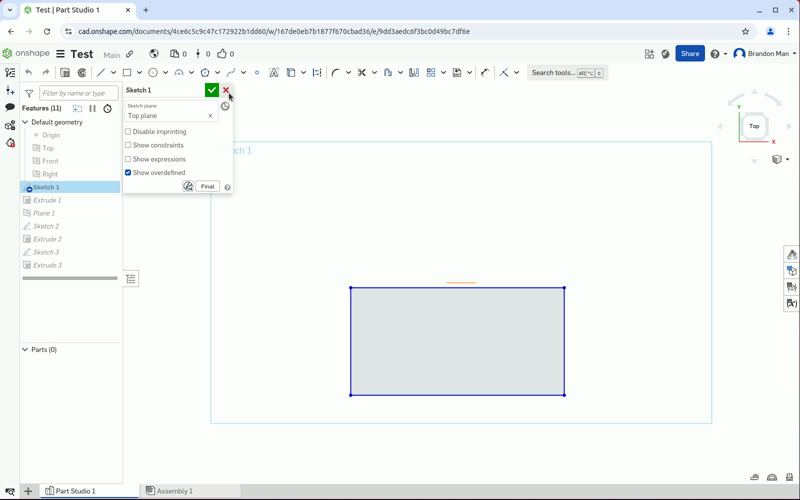
click(229, 92)
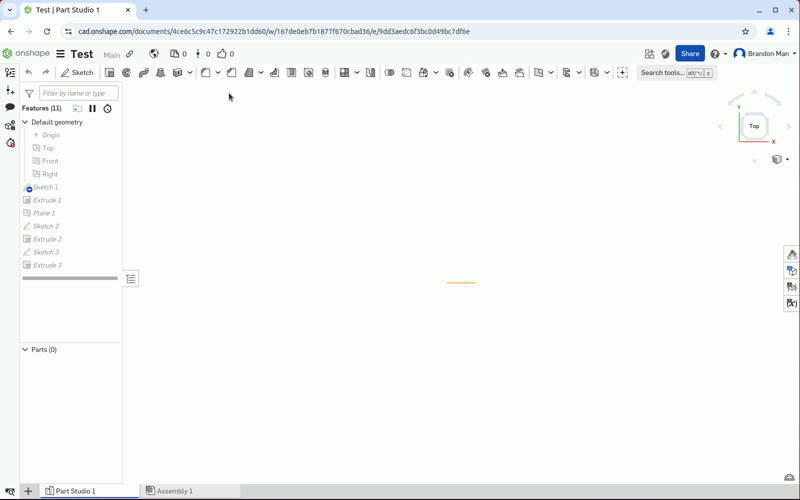
key(shift+s)
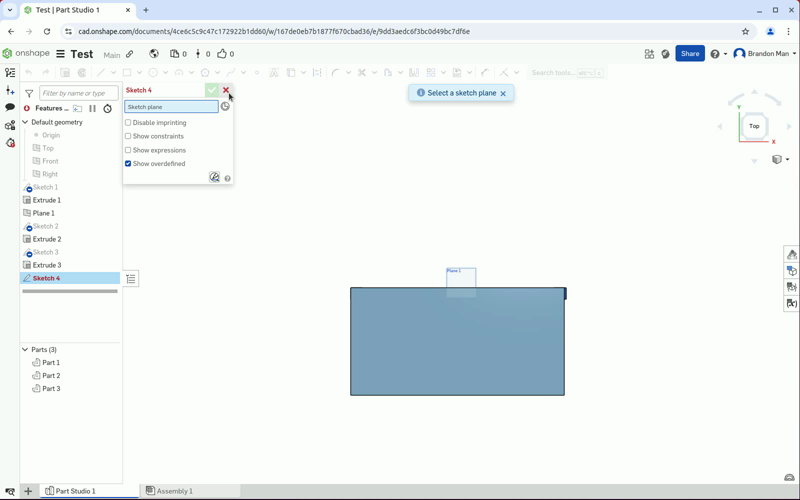
mouse_move(73, 215)
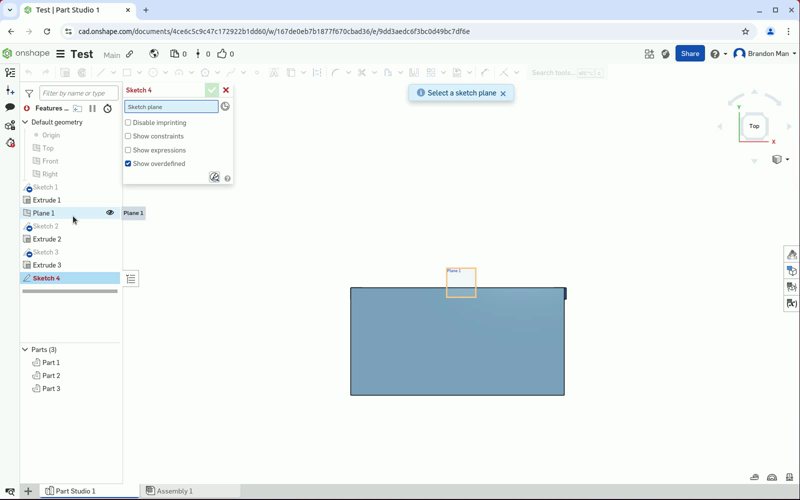
click(73, 215)
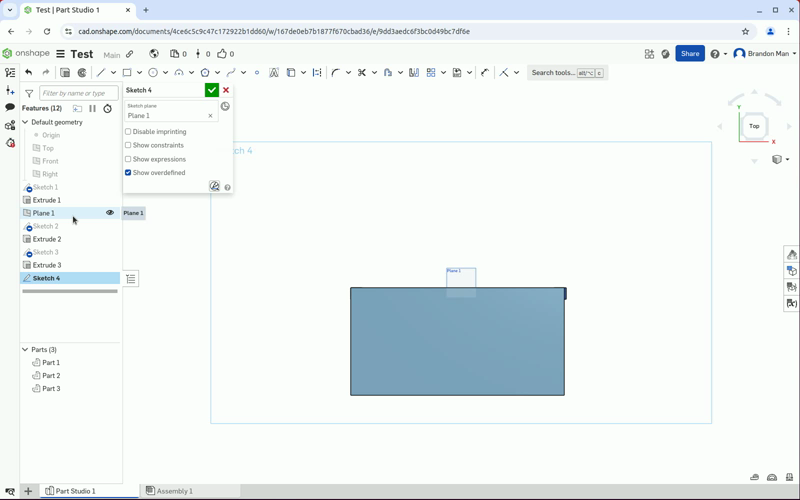
mouse_move(73, 352)
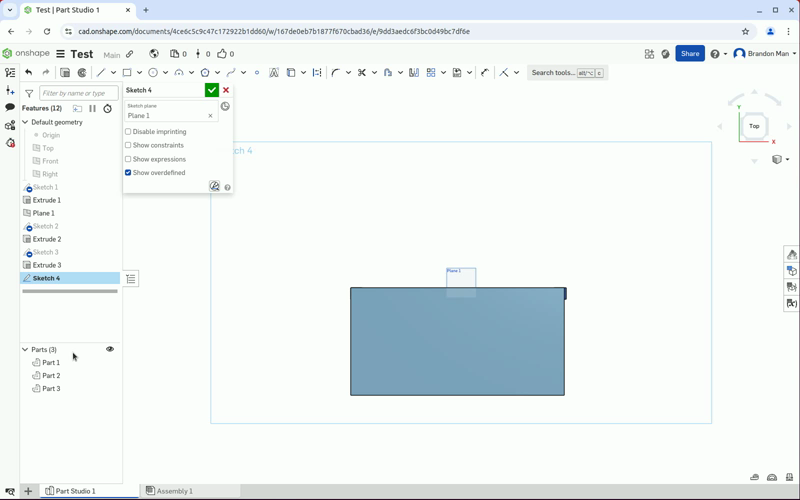
key(y)
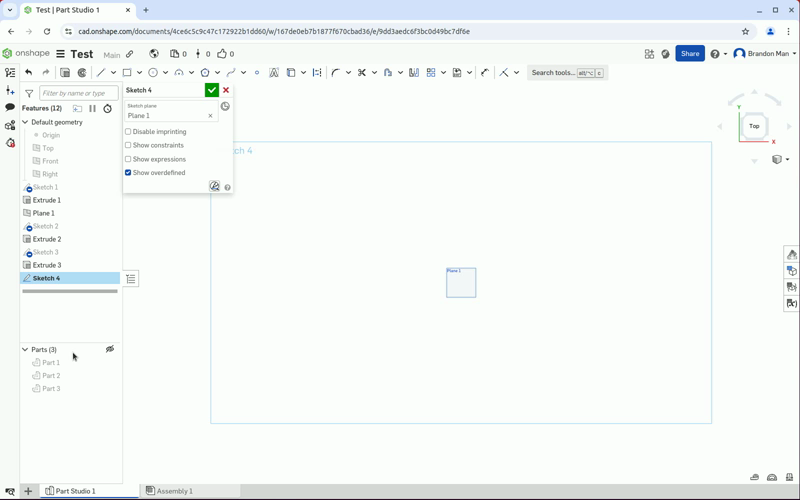
key(l)
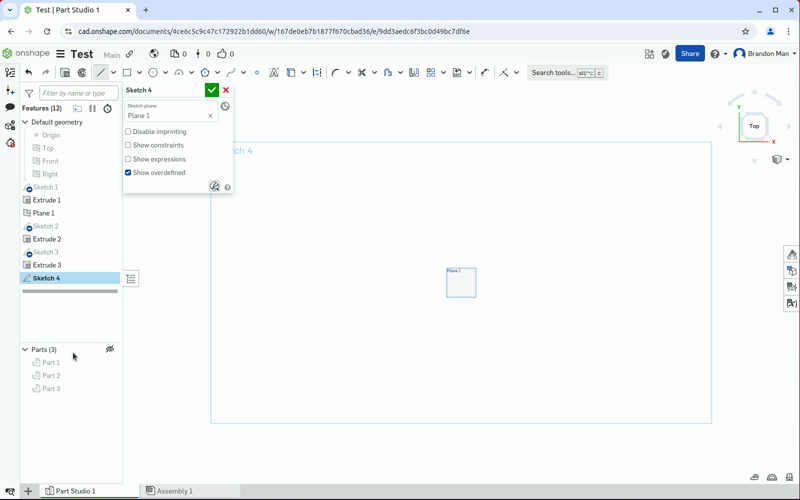
key_down(shift)
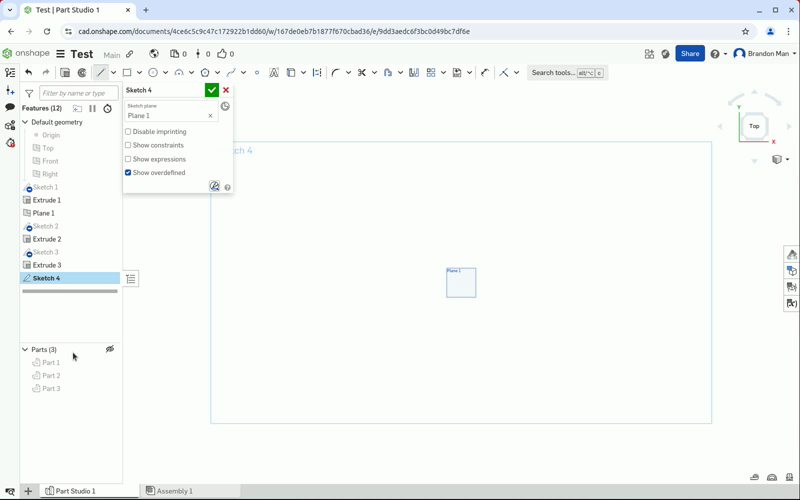
mouse_move(554, 395)
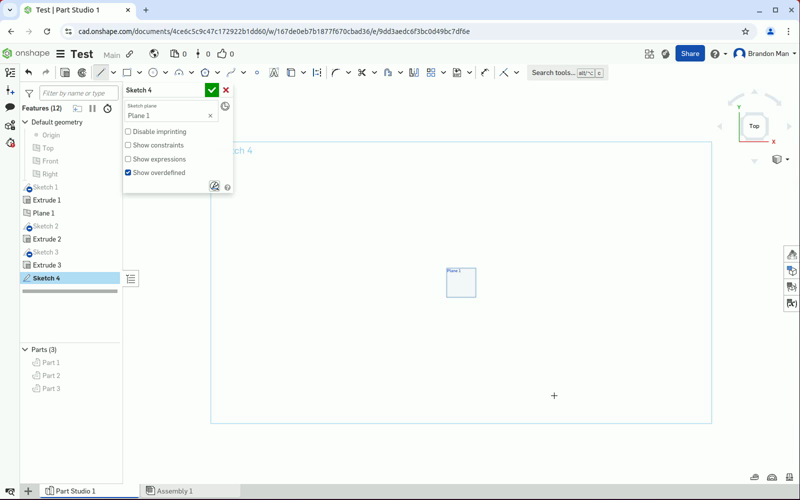
click(554, 395)
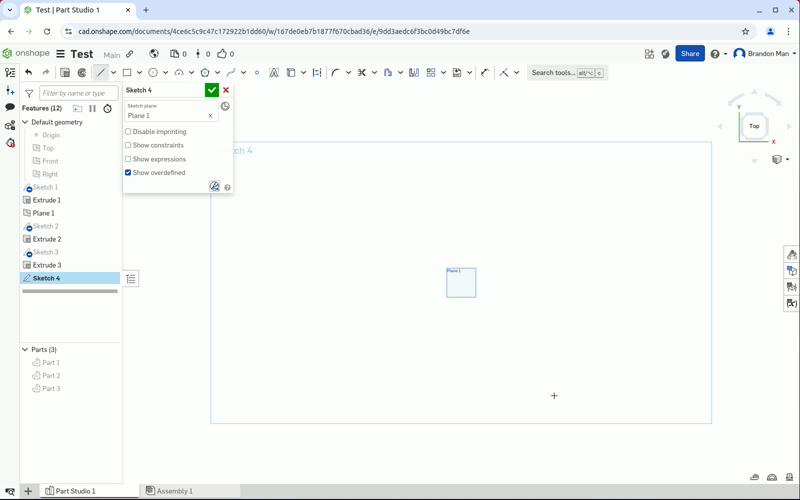
key_up(shift)
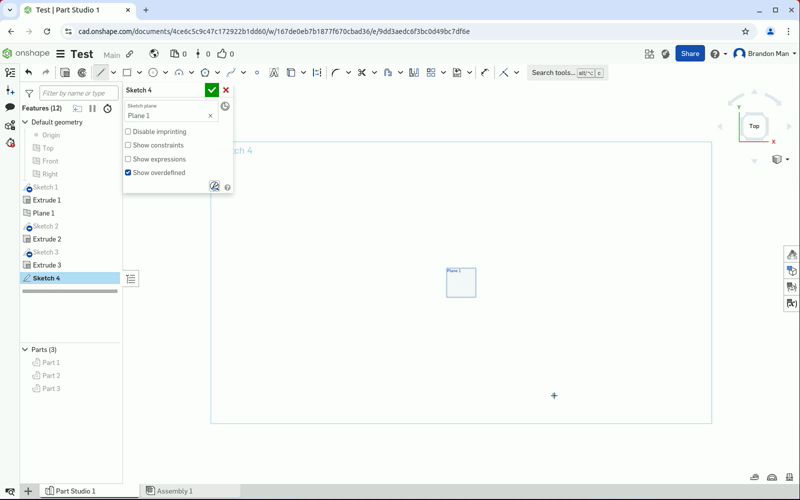
key_down(shift)
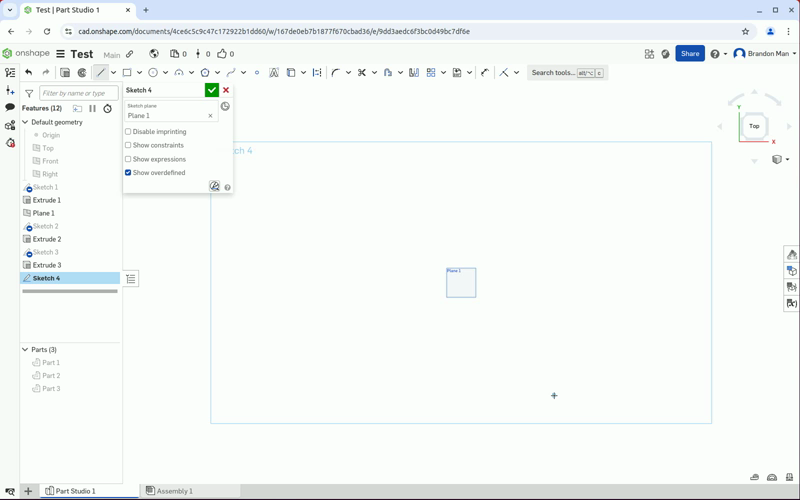
mouse_move(584, 395)
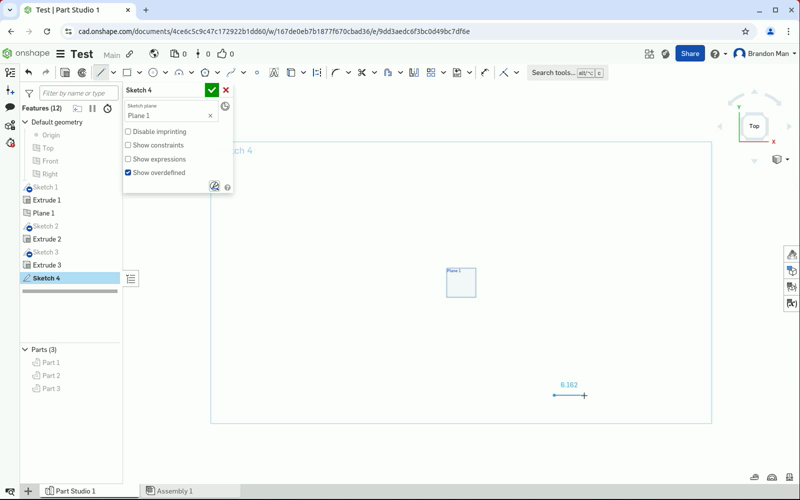
mouse_move(566, 395)
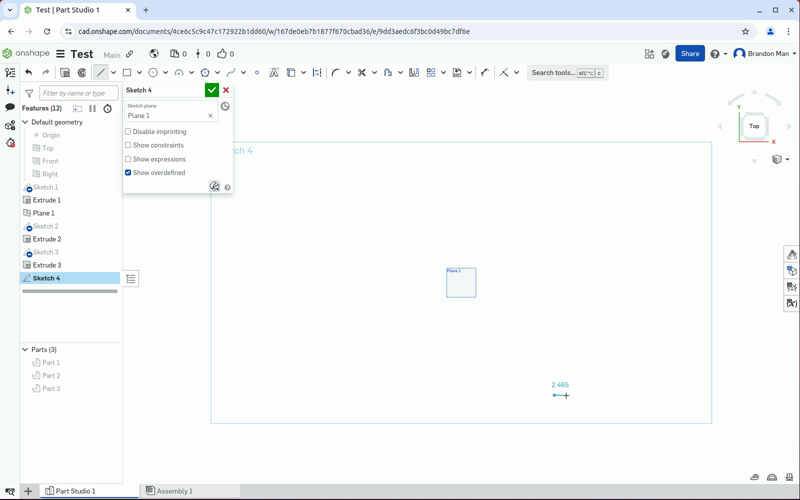
click(566, 395)
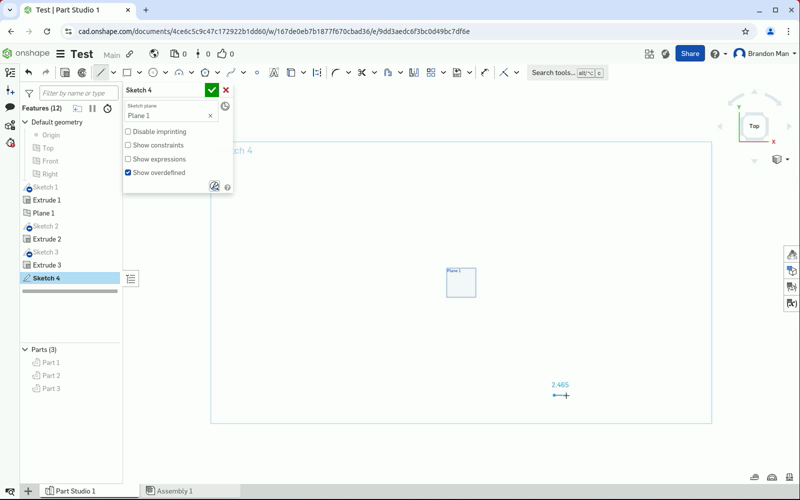
key_up(shift)
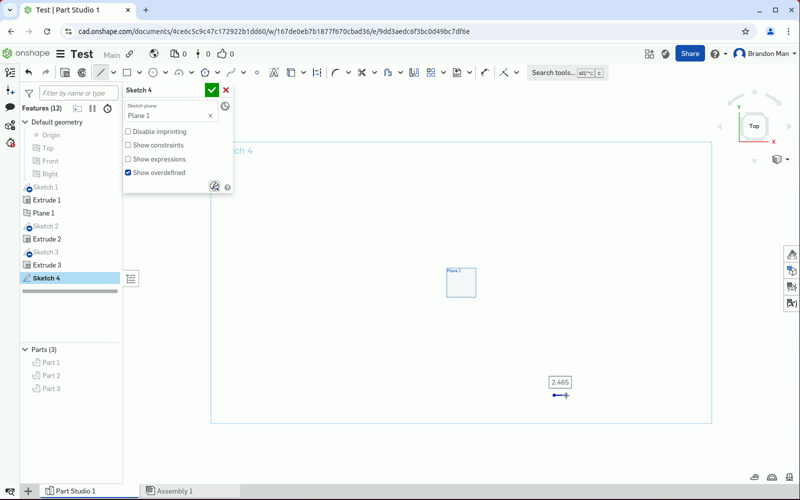
key_down(shift)
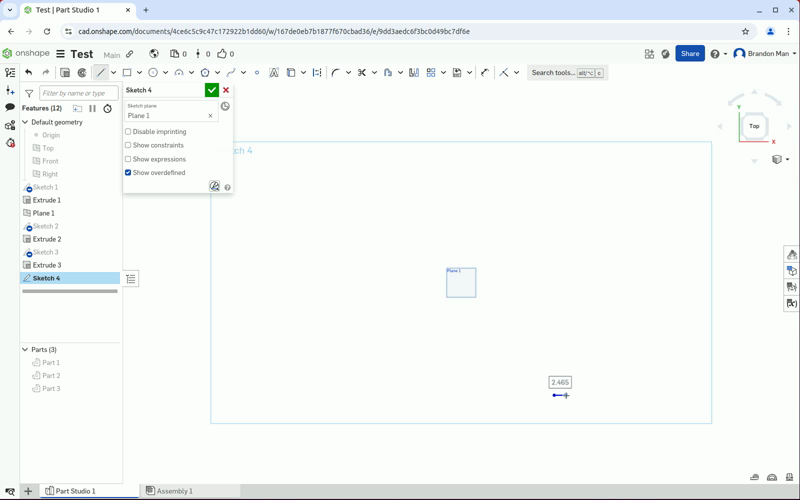
mouse_move(589, 395)
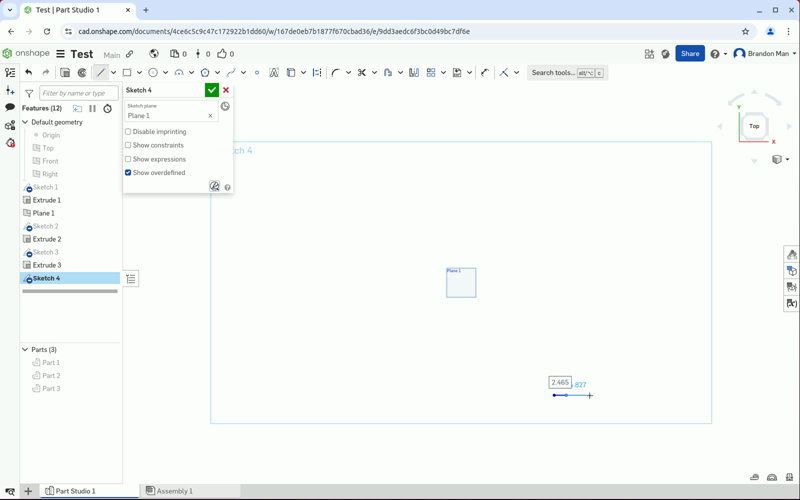
mouse_move(566, 383)
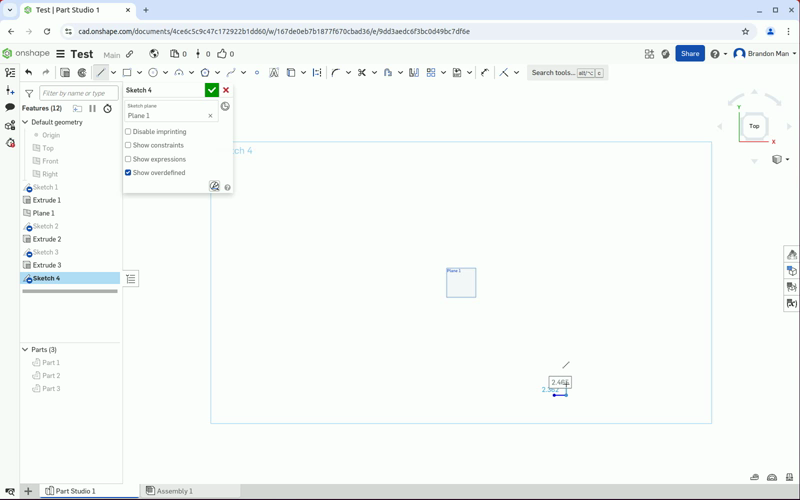
click(566, 383)
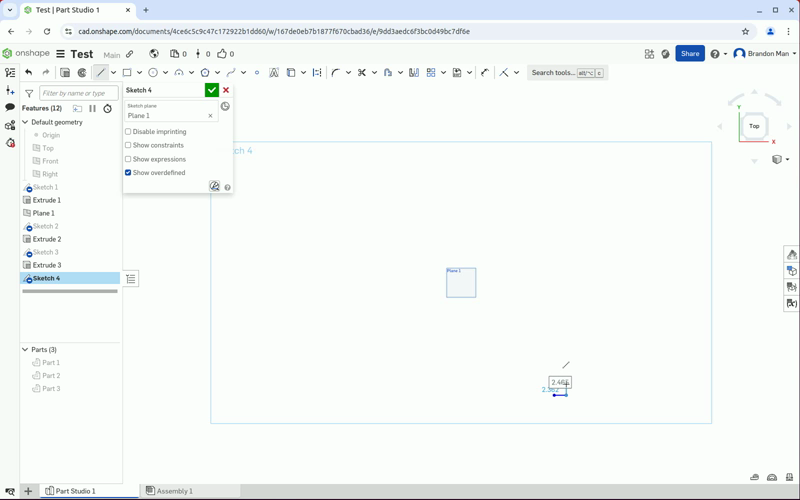
key_up(shift)
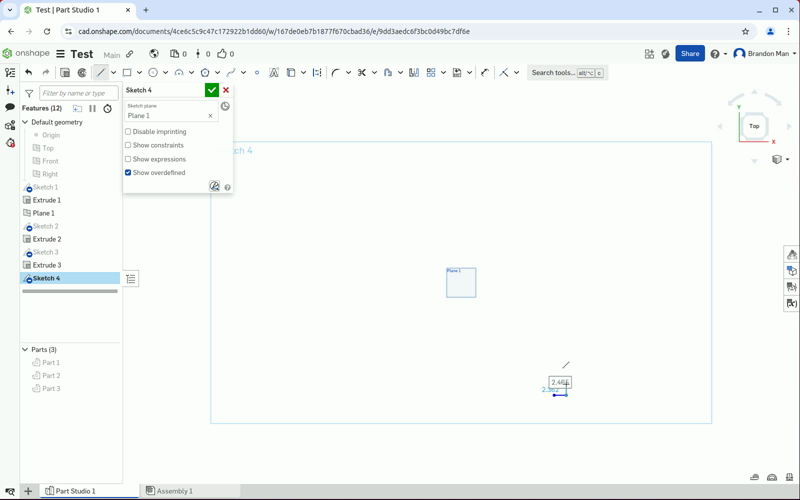
key_down(shift)
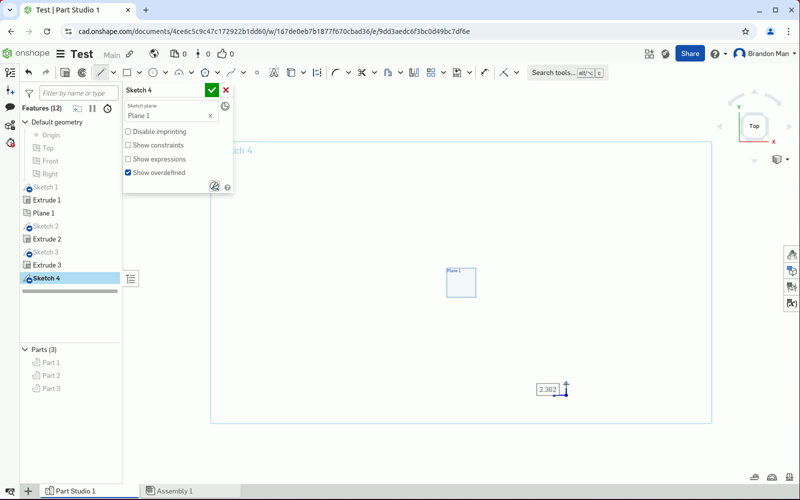
mouse_move(589, 383)
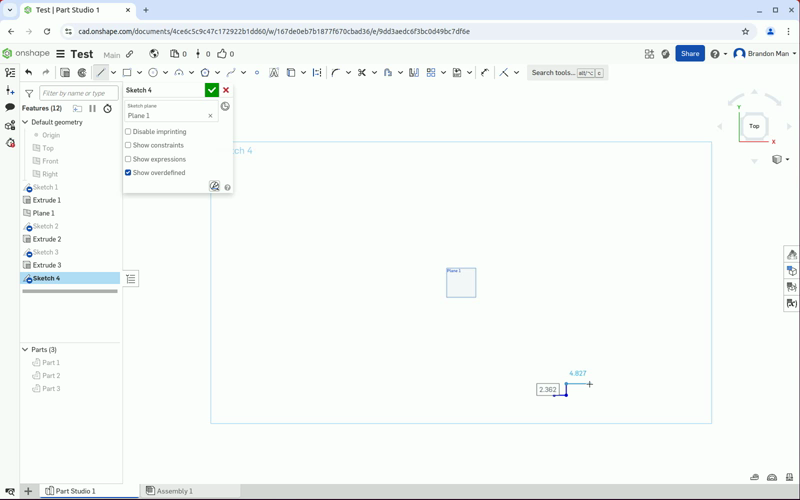
mouse_move(554, 383)
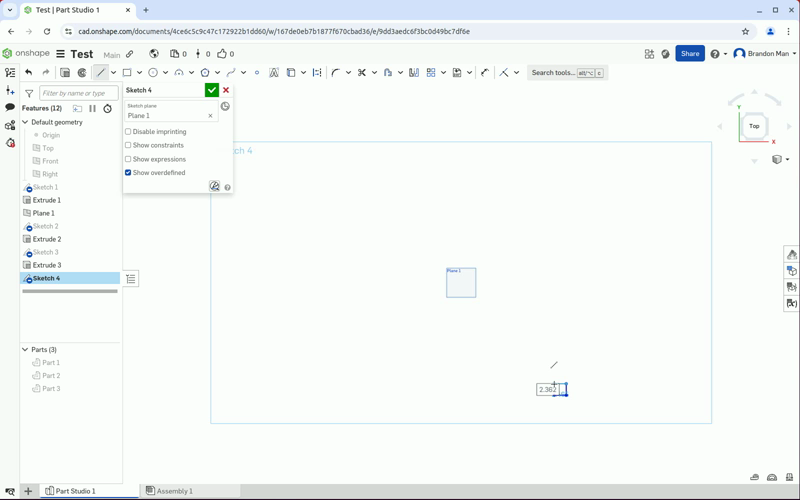
click(554, 383)
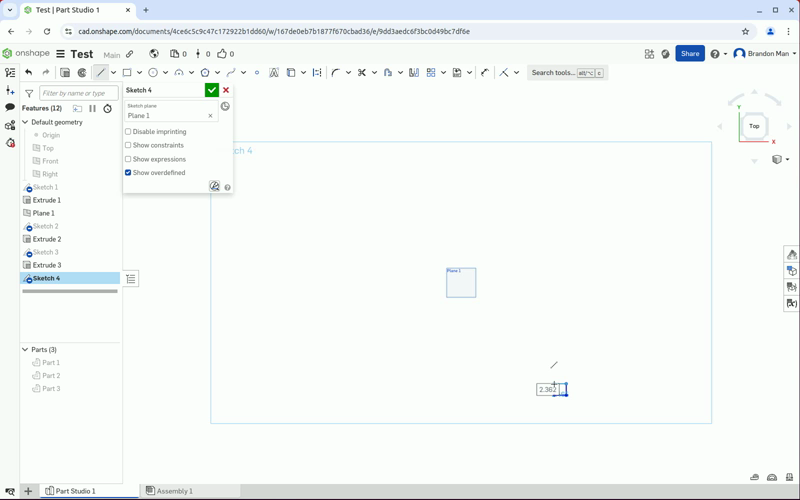
key_up(shift)
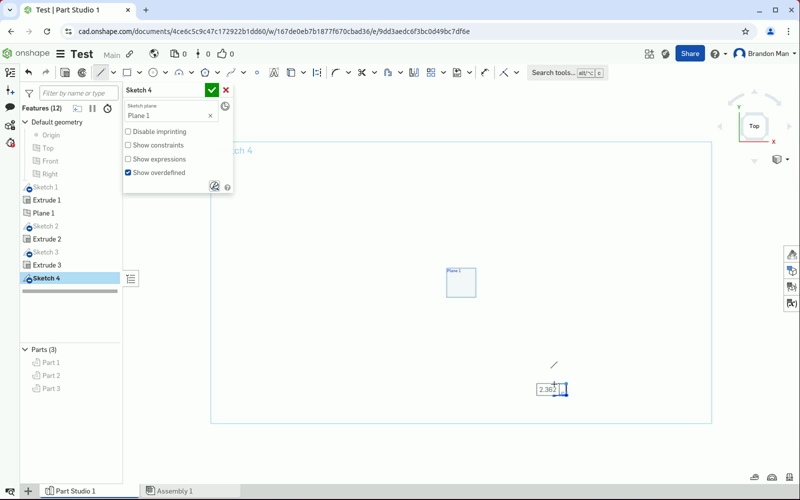
mouse_move(584, 383)
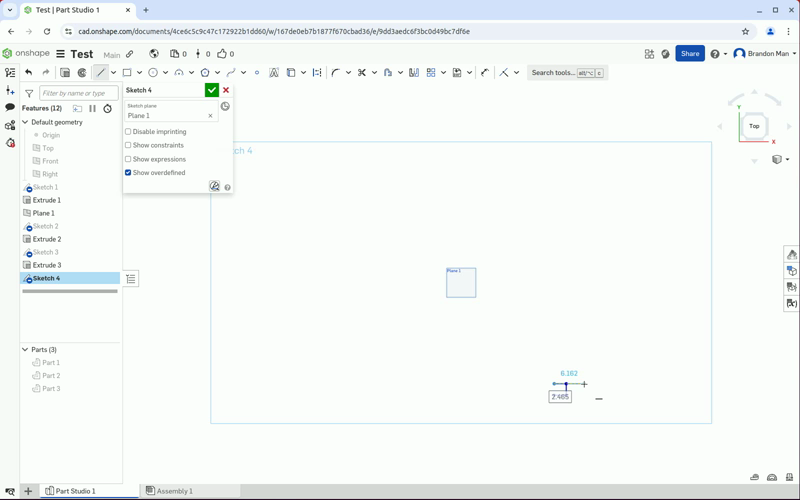
key_down(shift)
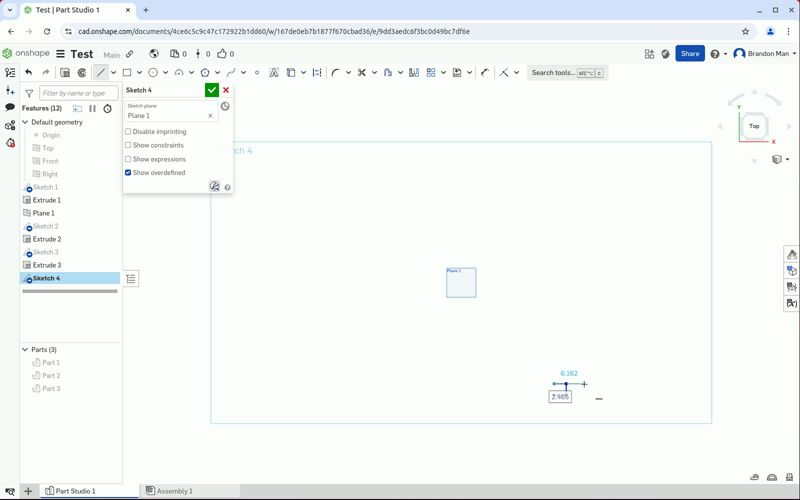
mouse_move(554, 395)
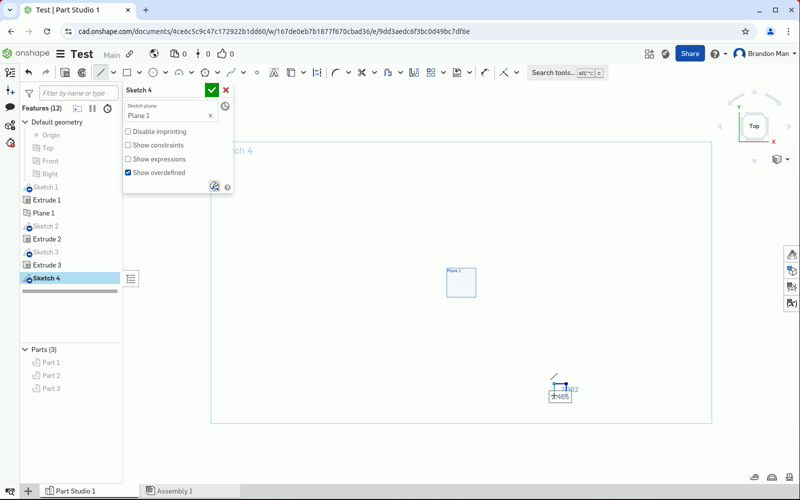
key_up(shift)
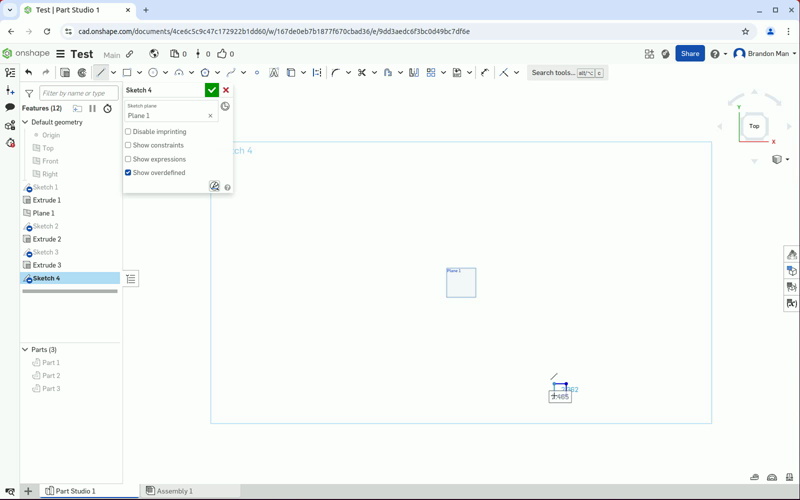
click(554, 395)
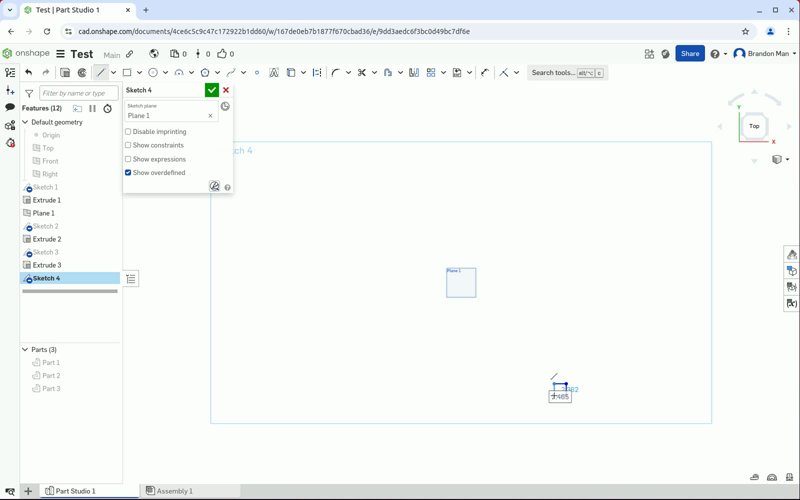
key(esc)
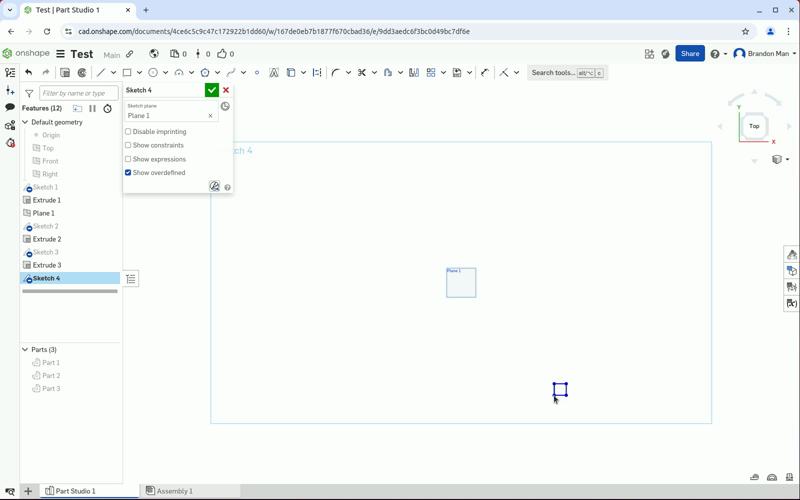
mouse_move(561, 389)
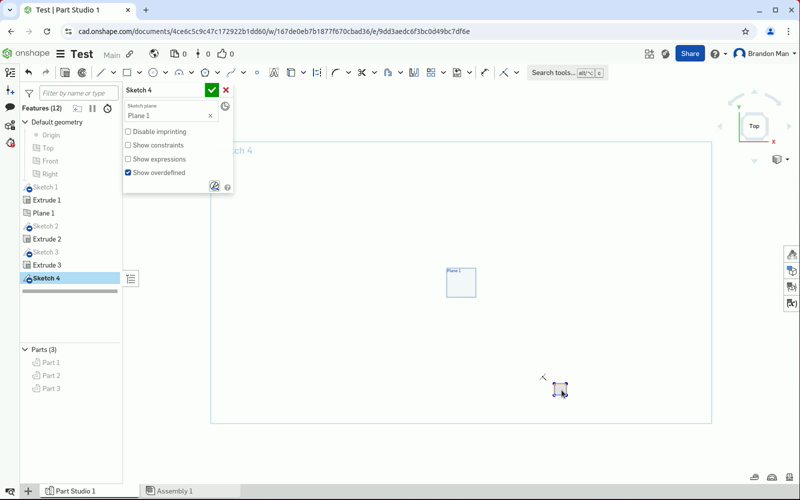
scroll(6)
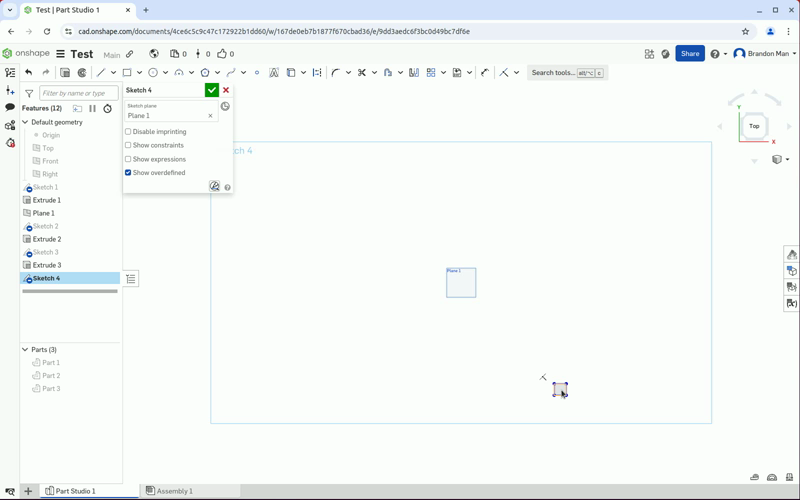
scroll(6)
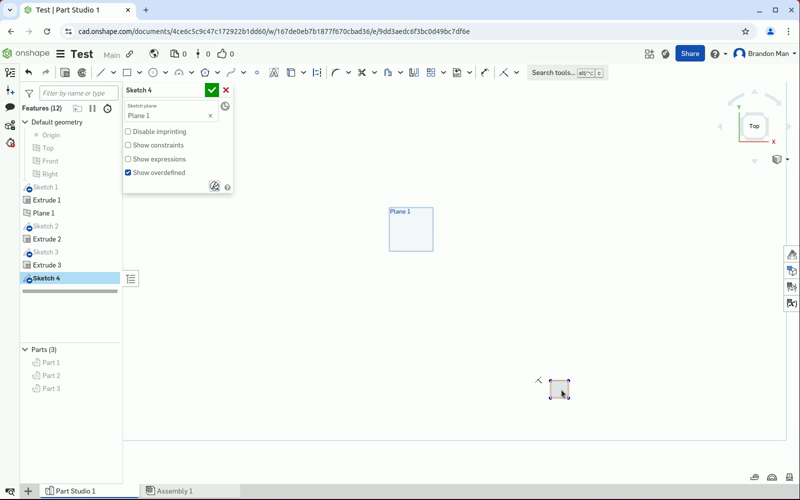
scroll(6)
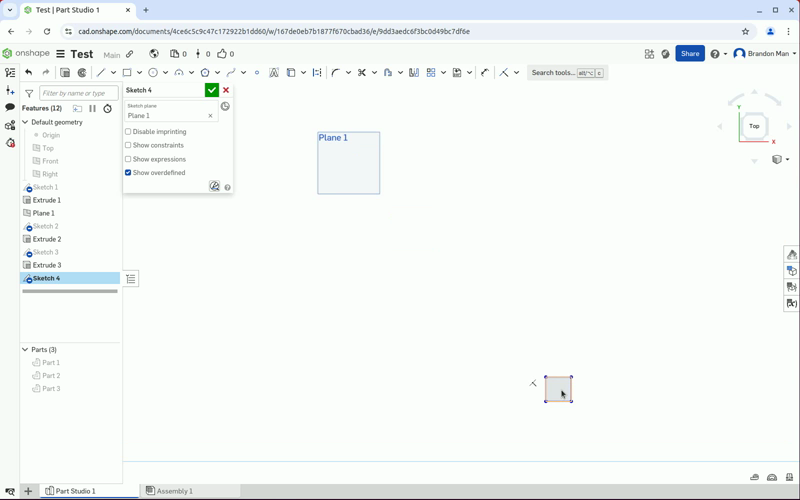
scroll(6)
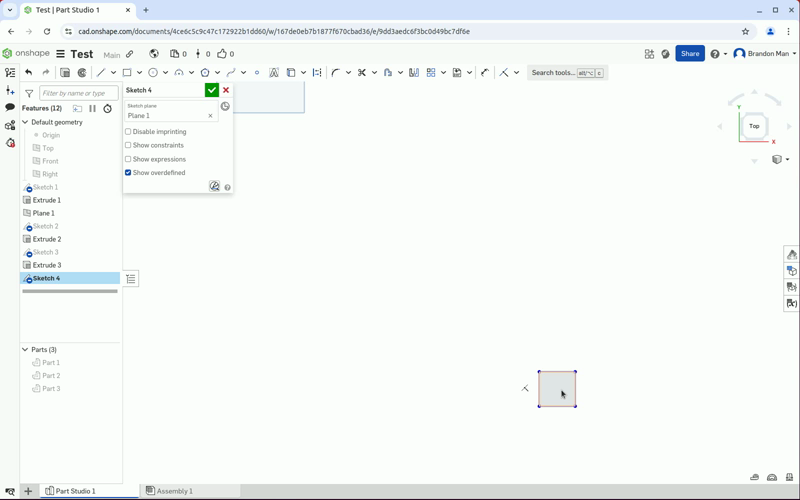
scroll(6)
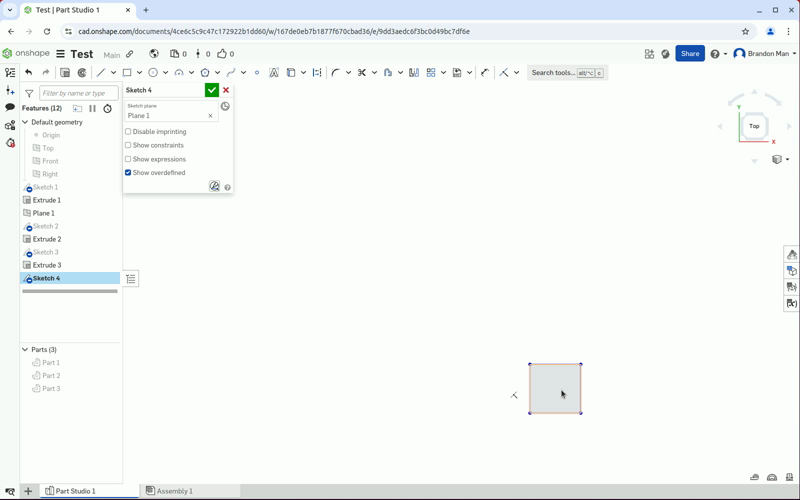
scroll(6)
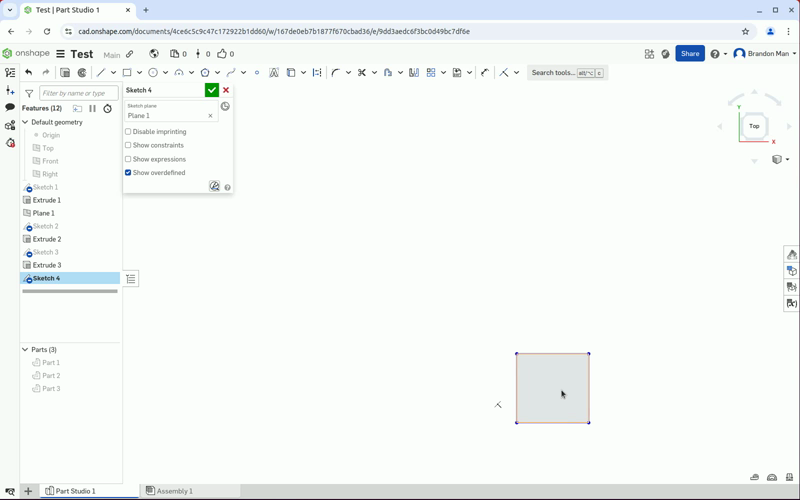
scroll(6)
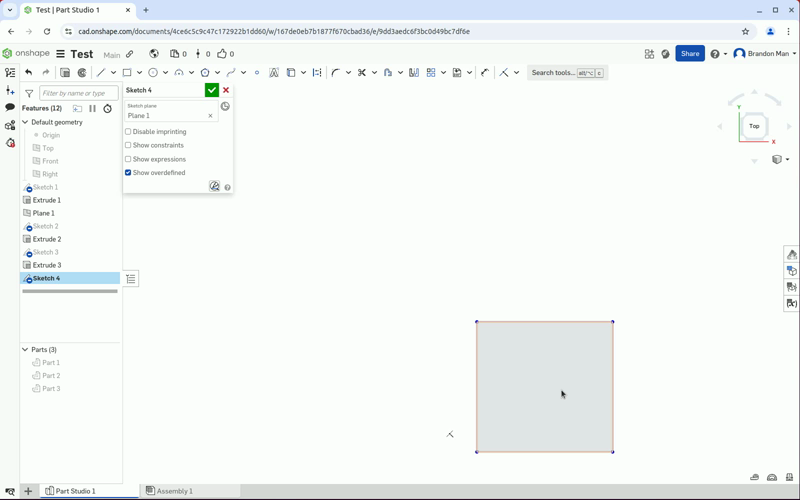
click(561, 389)
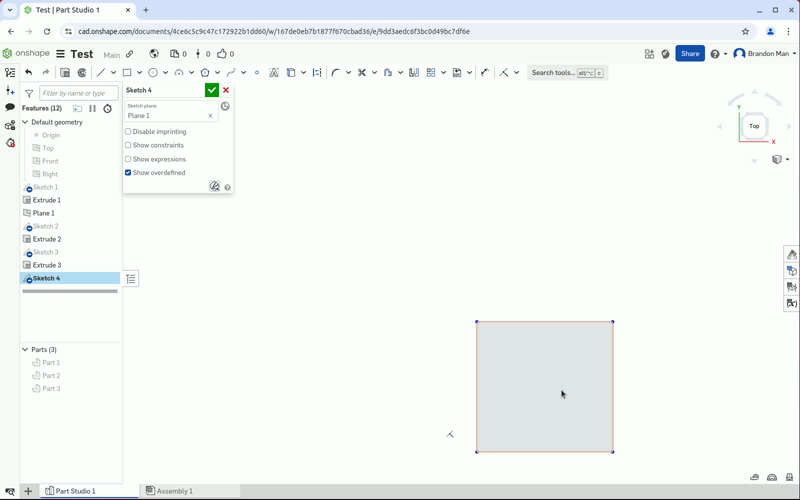
scroll(-6)
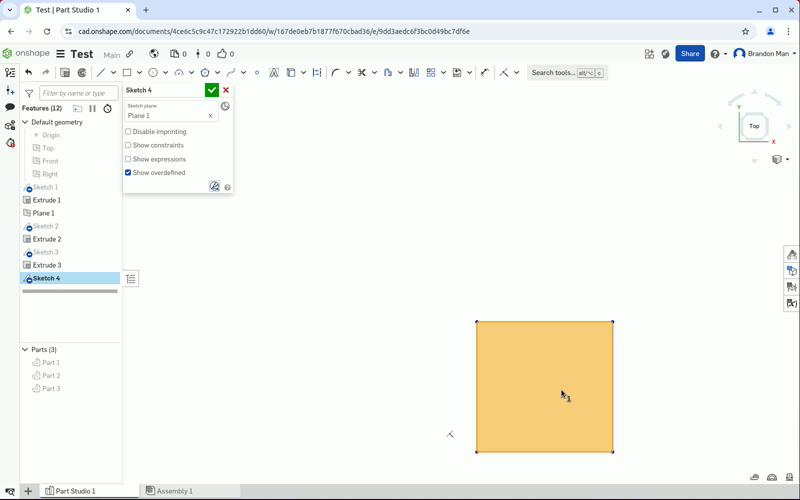
scroll(-6)
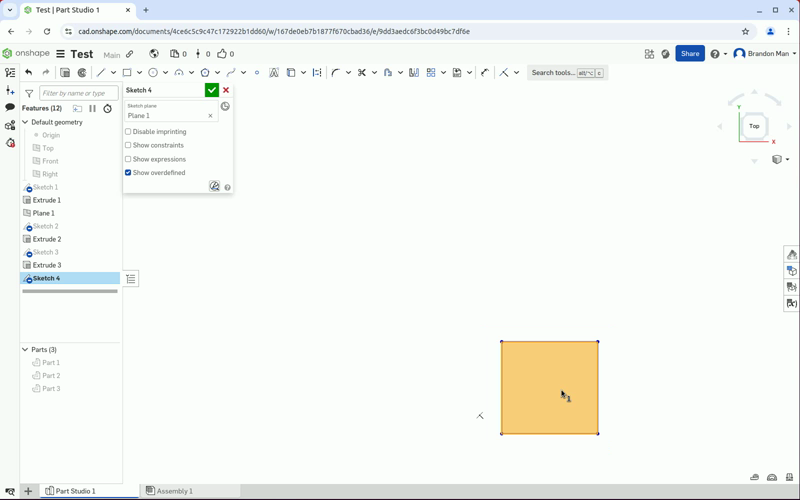
scroll(-6)
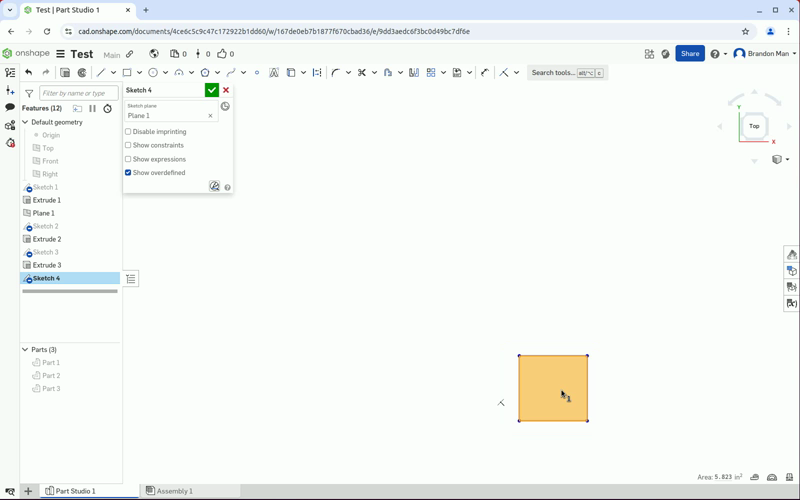
scroll(-6)
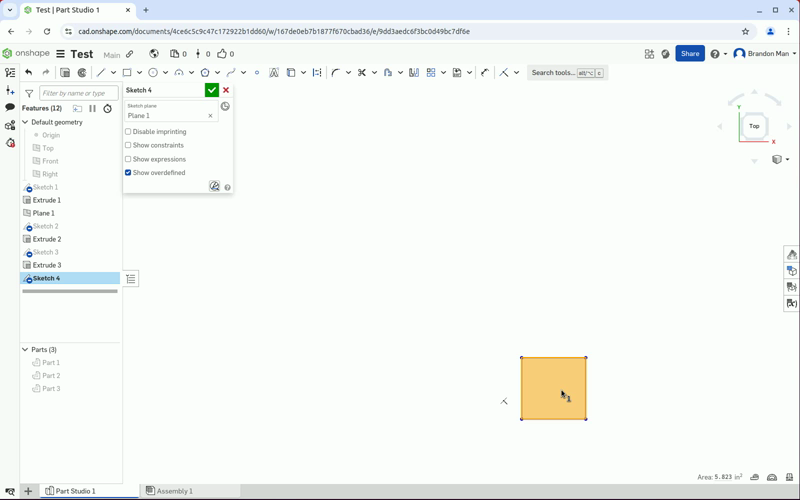
scroll(-6)
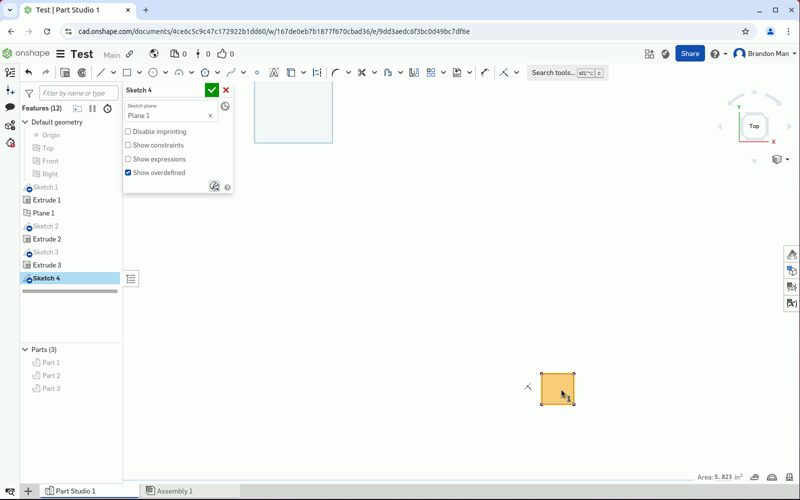
scroll(-6)
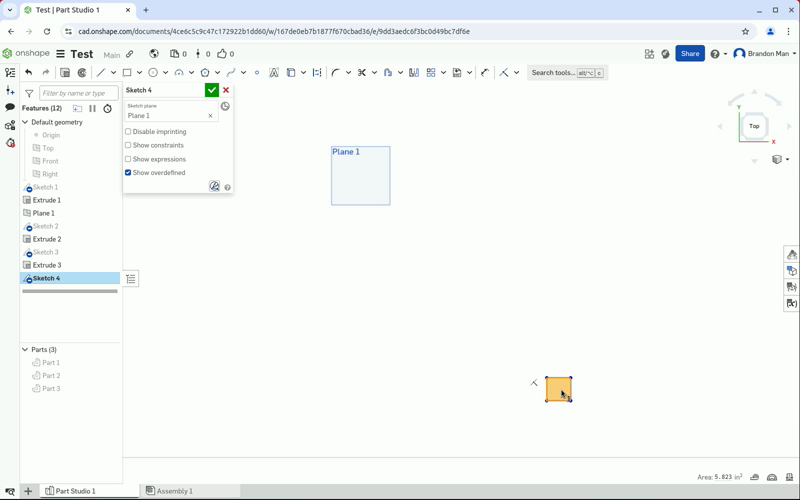
scroll(-6)
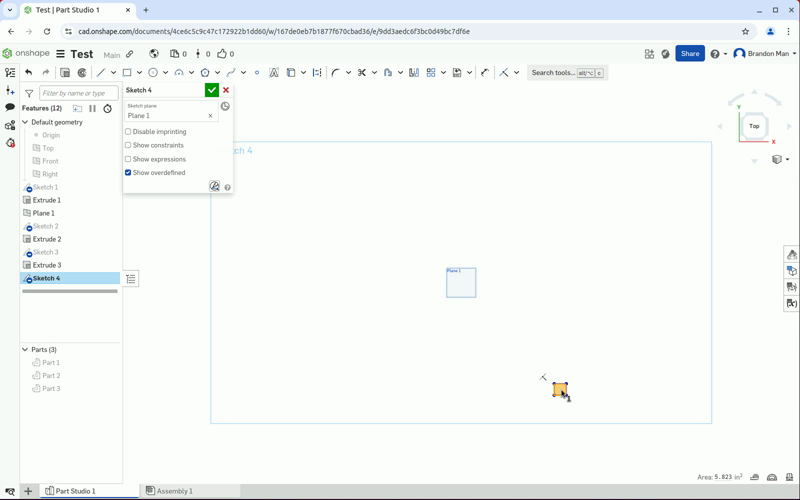
mouse_move(73, 352)
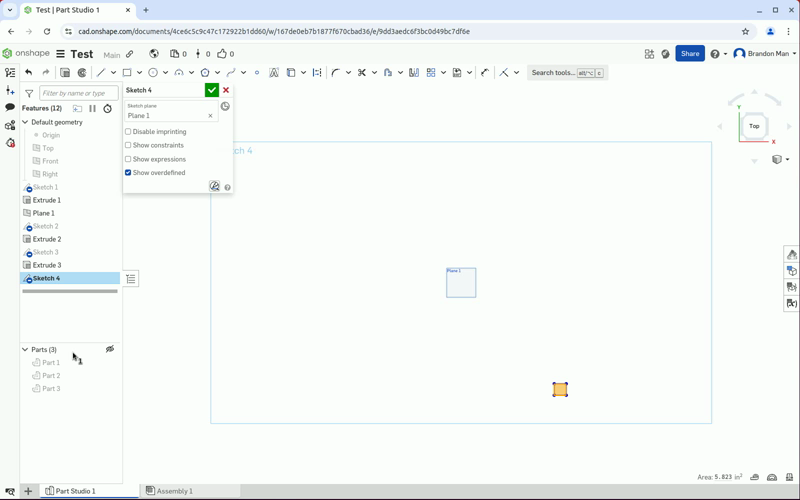
key(shift+y)
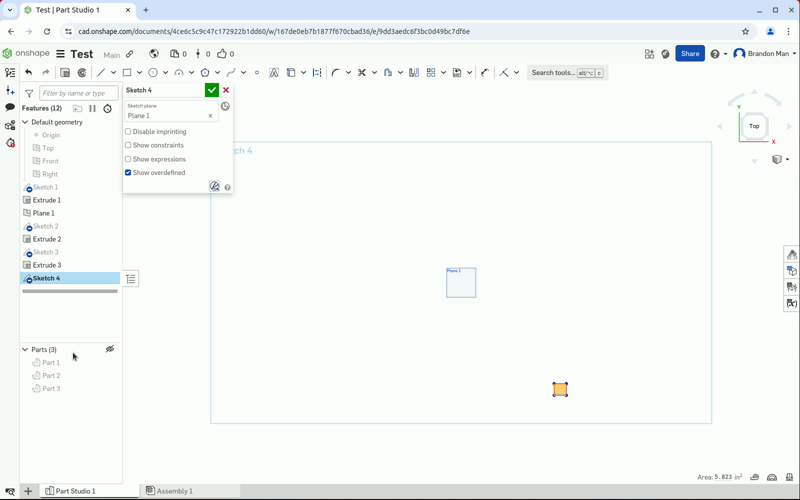
key(shift+e)
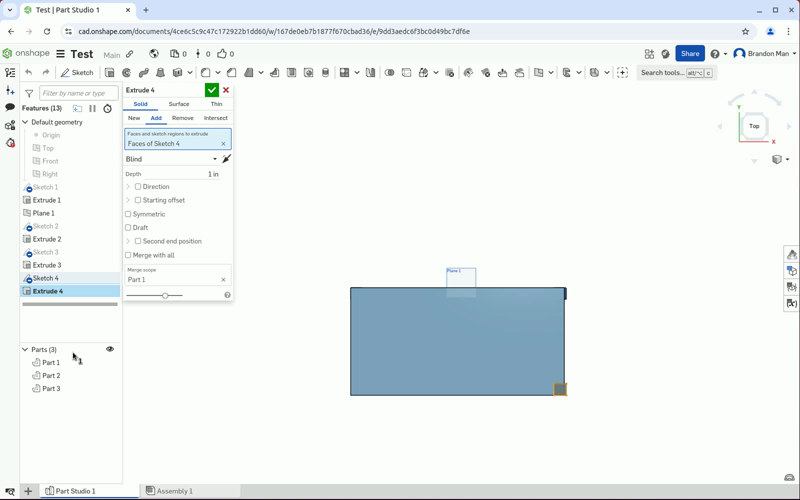
mouse_move(143, 106)
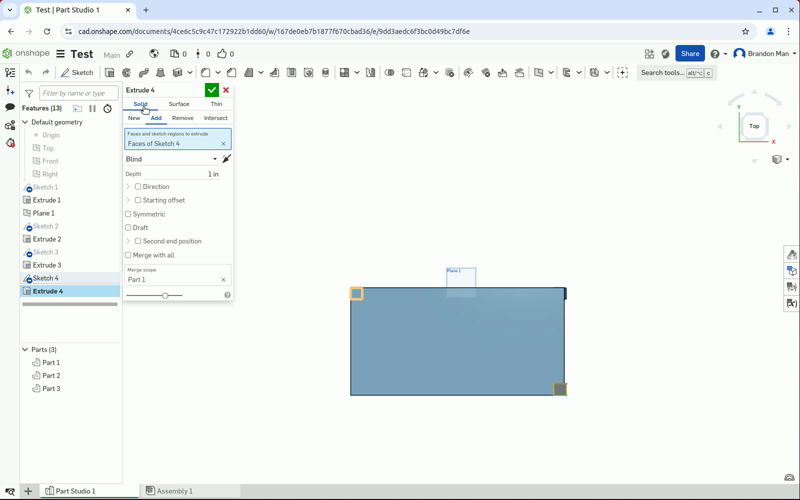
click(143, 106)
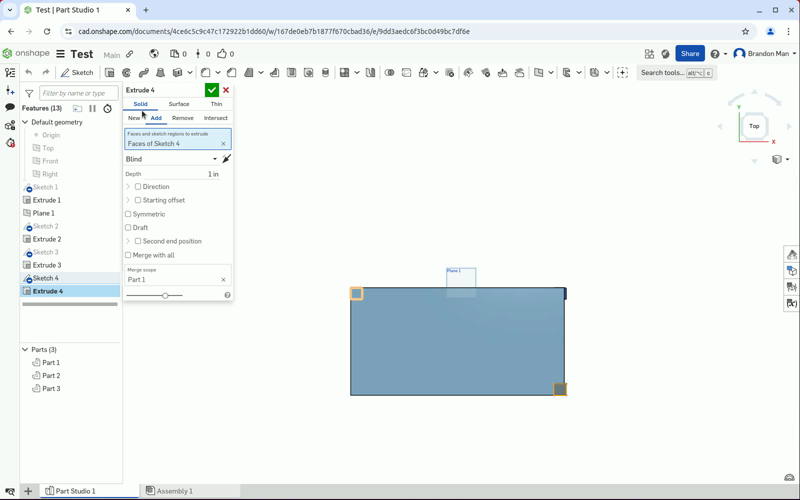
mouse_move(137, 120)
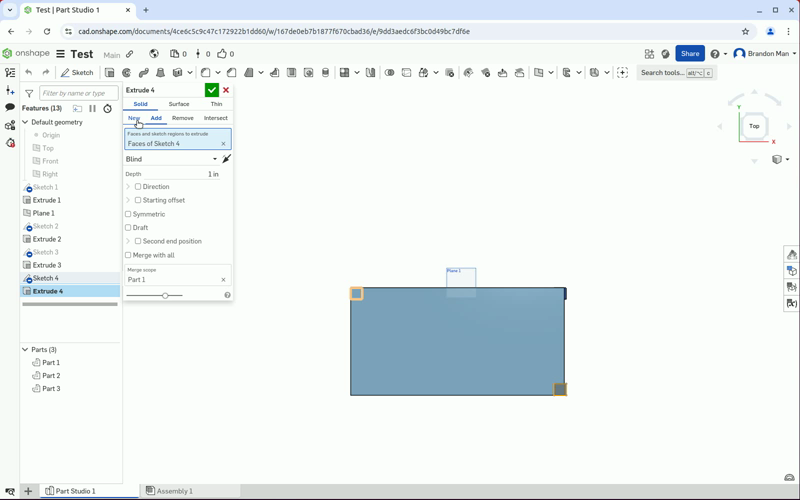
click(137, 120)
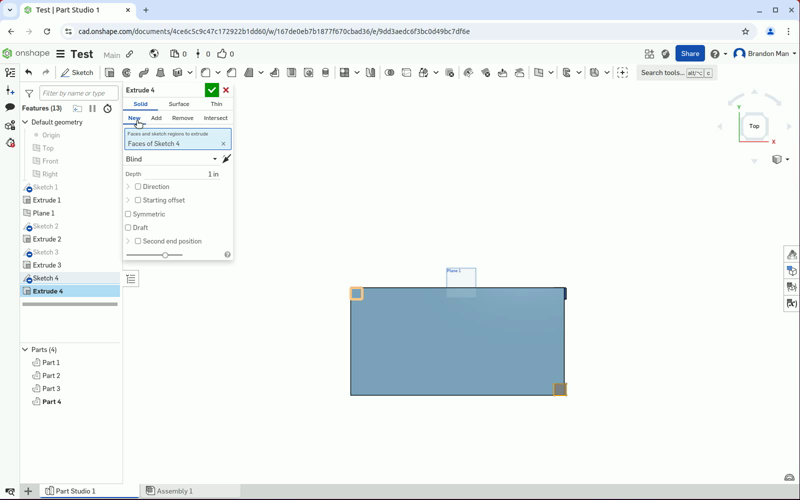
key(tab, 4)
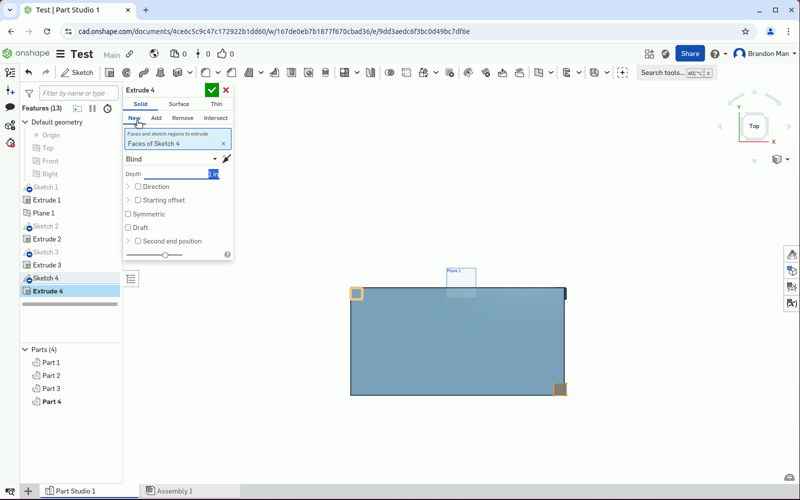
text(-17.572)
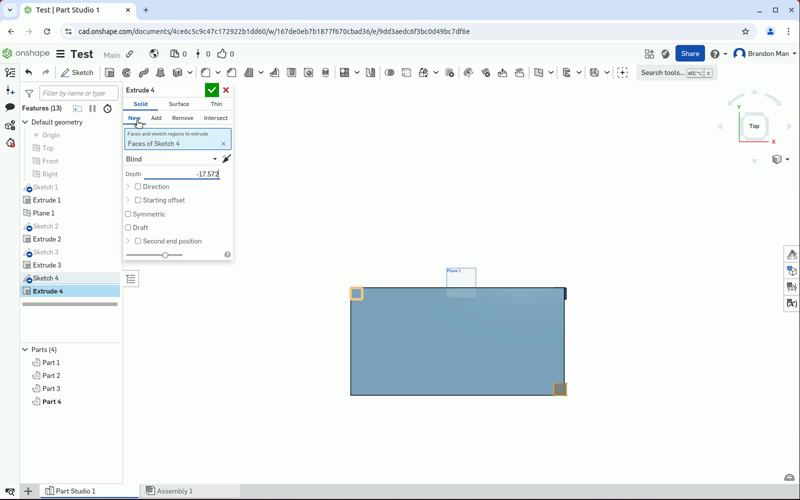
key(enter)
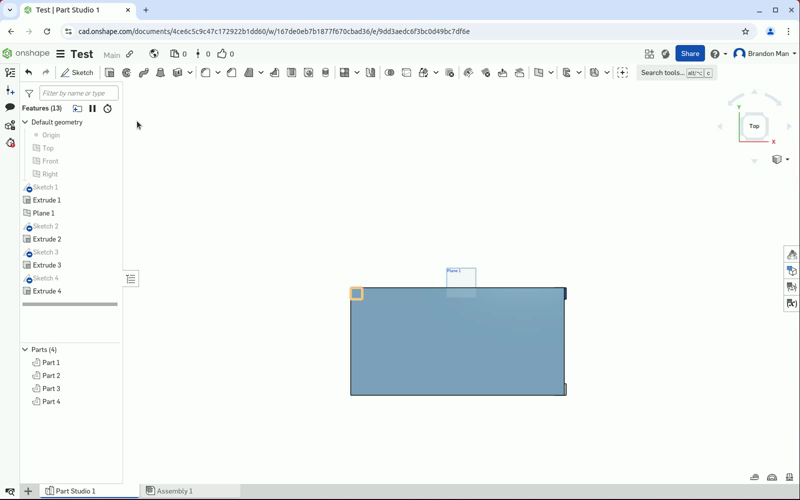
key(shift+h)
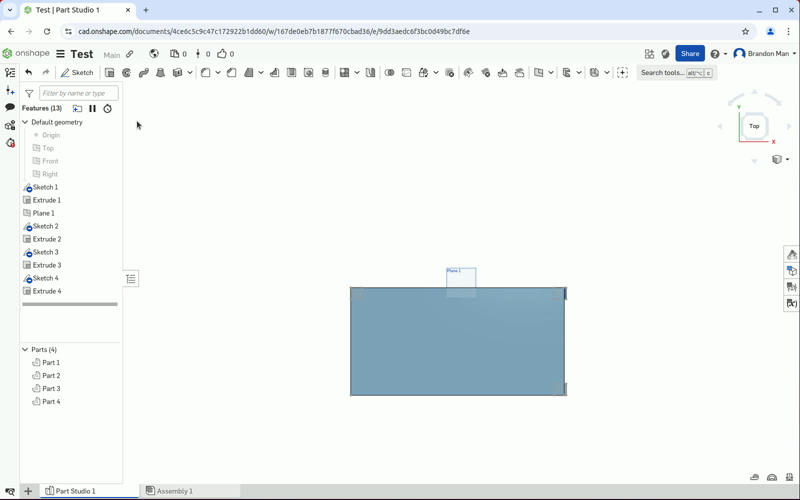
key(shift+h)
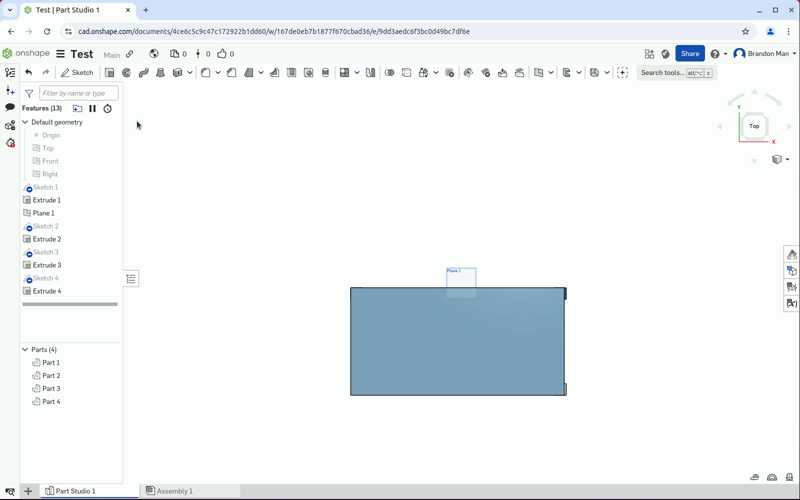
mouse_move(73, 189)
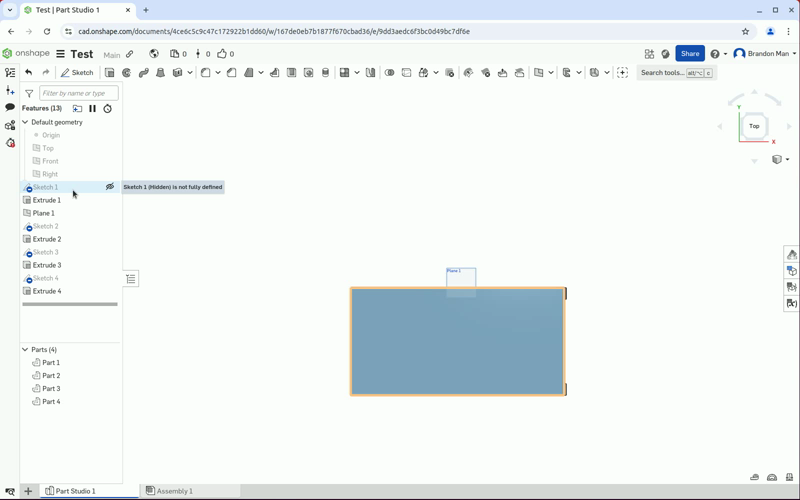
click(73, 189)
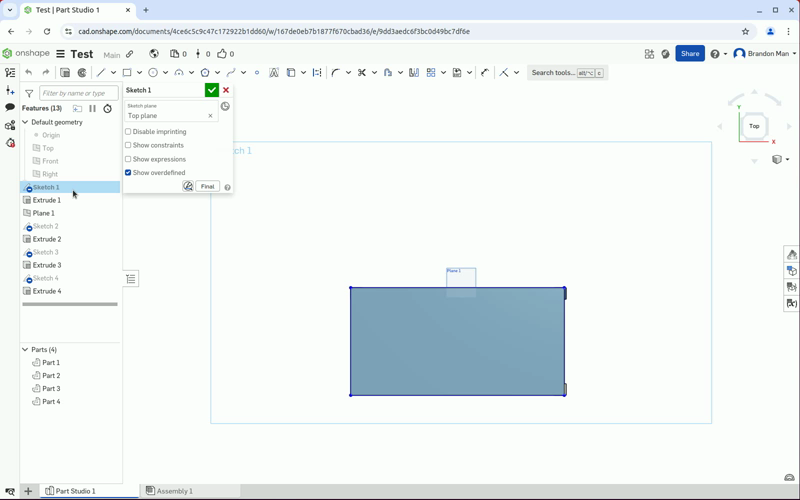
mouse_move(229, 92)
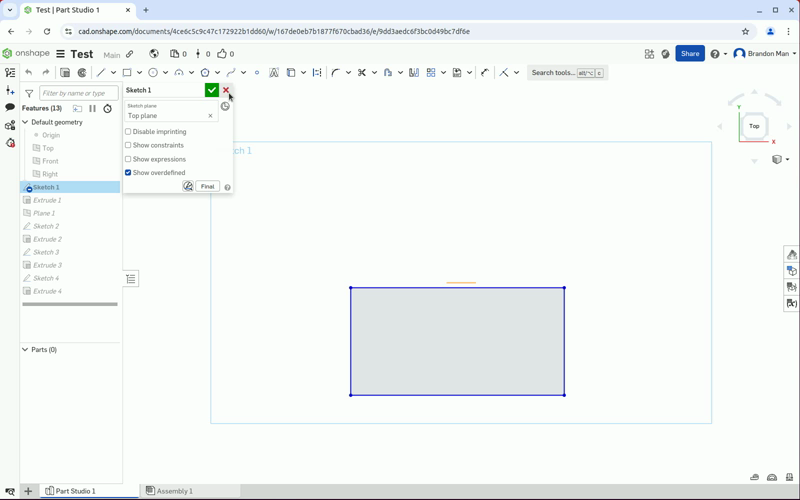
click(229, 92)
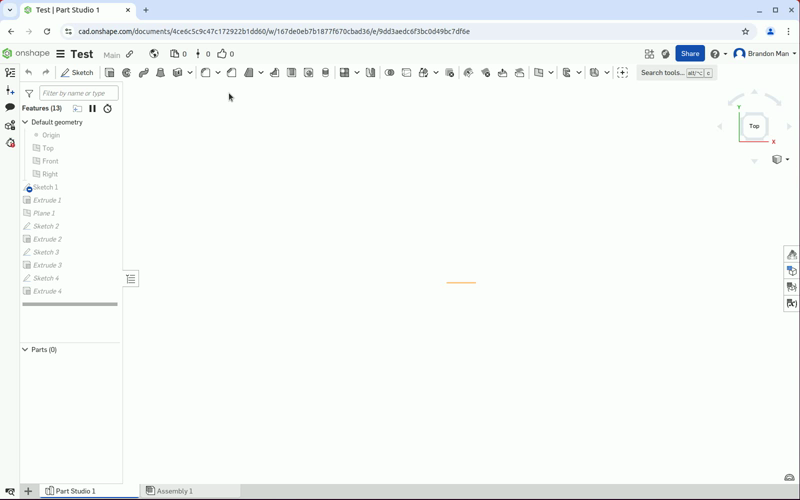
key(shift+s)
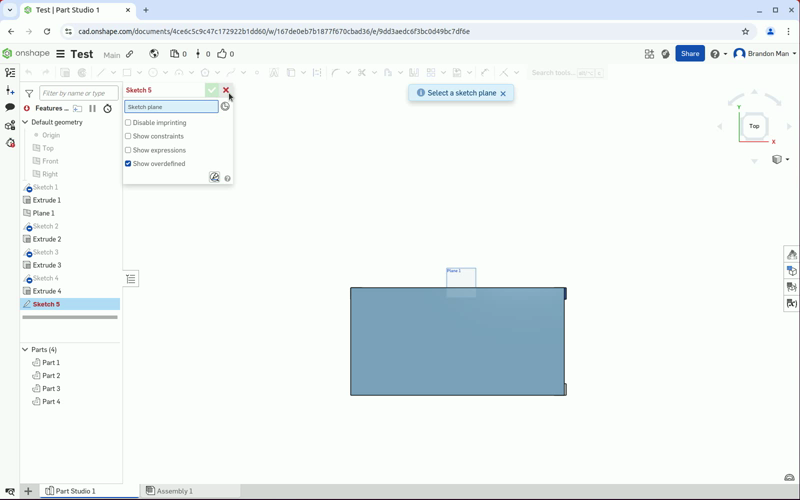
mouse_move(73, 215)
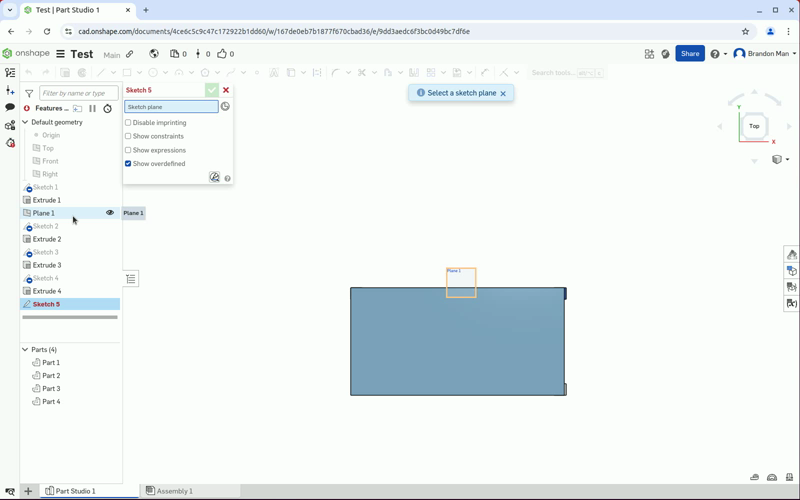
click(73, 215)
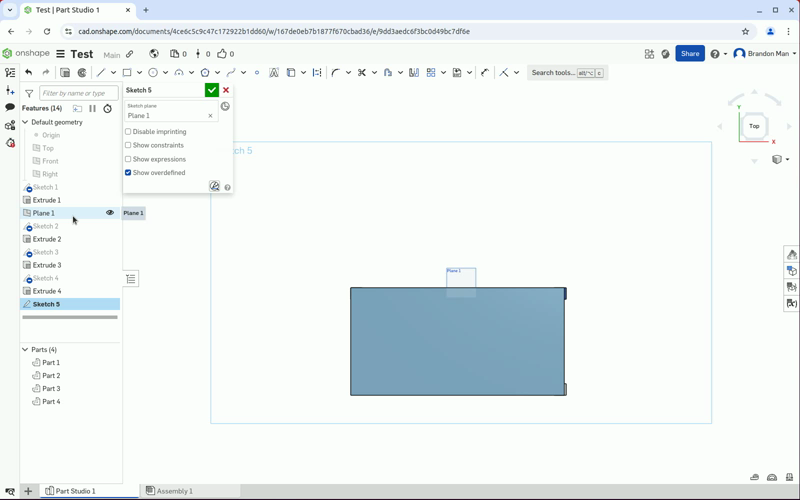
mouse_move(73, 352)
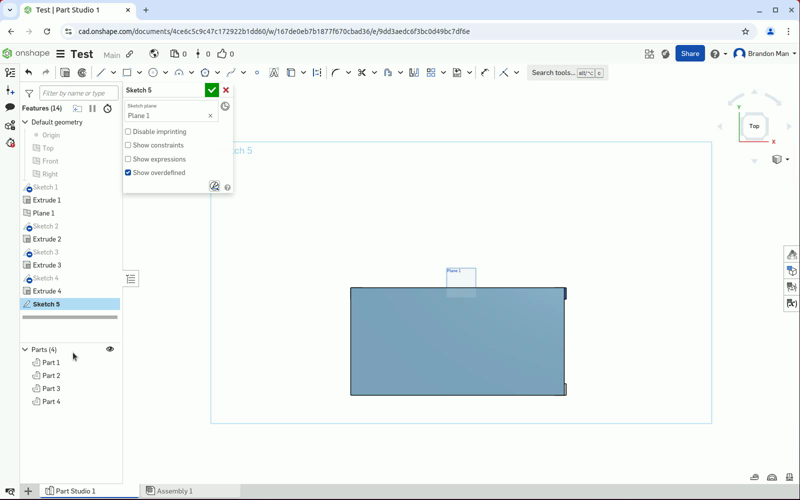
key(y)
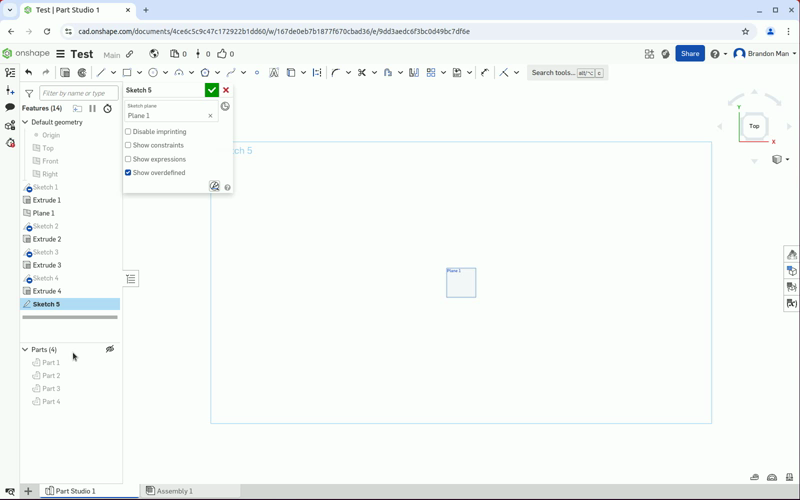
key(l)
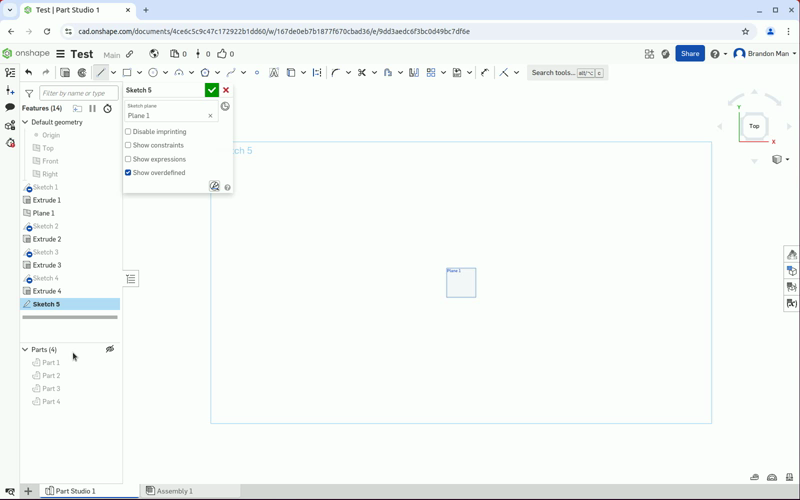
key_down(shift)
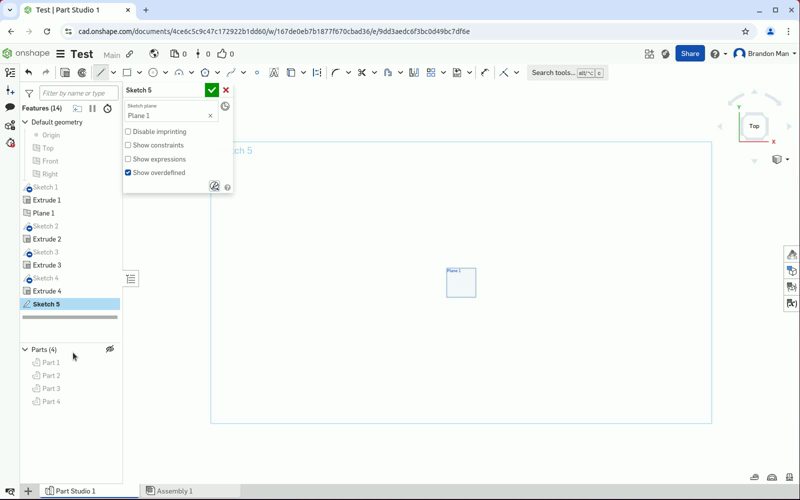
mouse_move(350, 395)
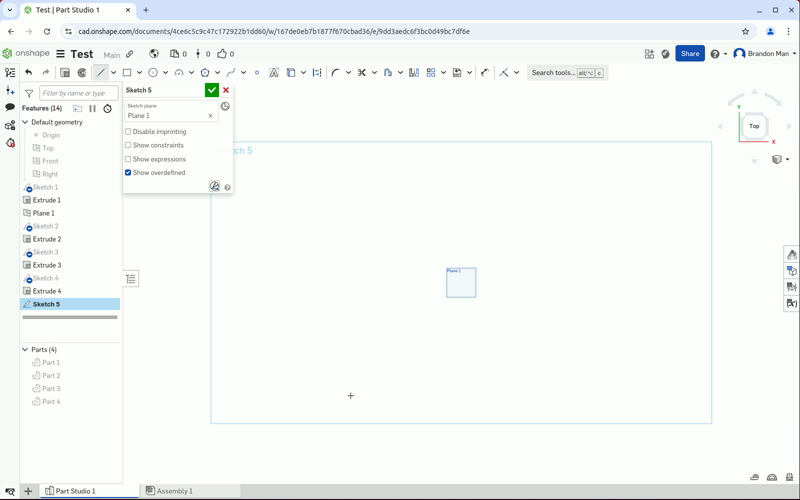
click(350, 395)
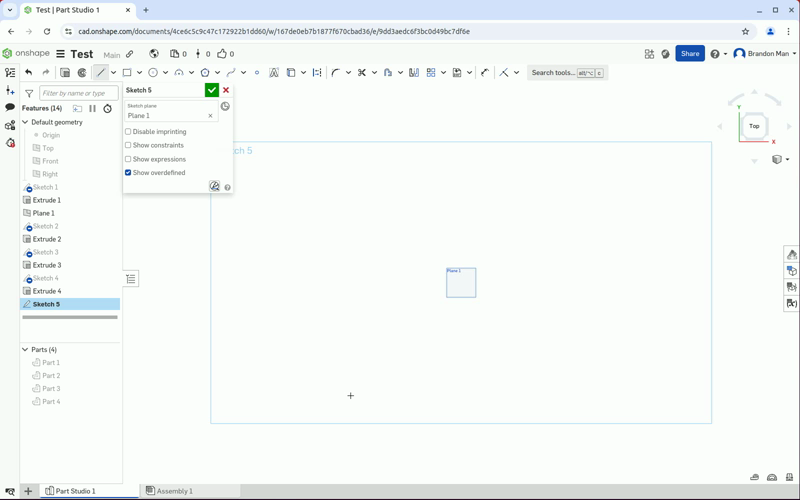
key_up(shift)
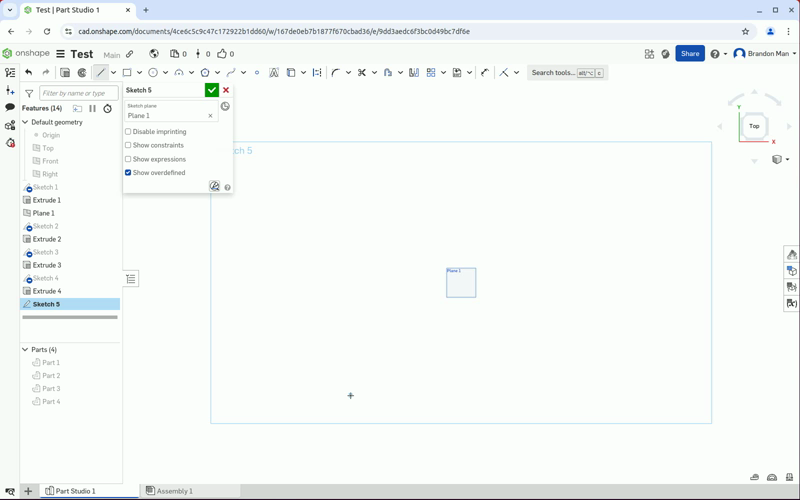
key_down(shift)
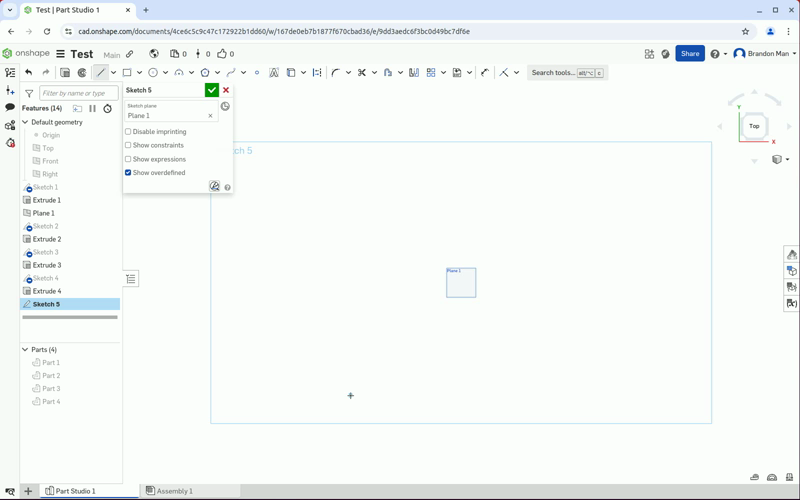
mouse_move(380, 395)
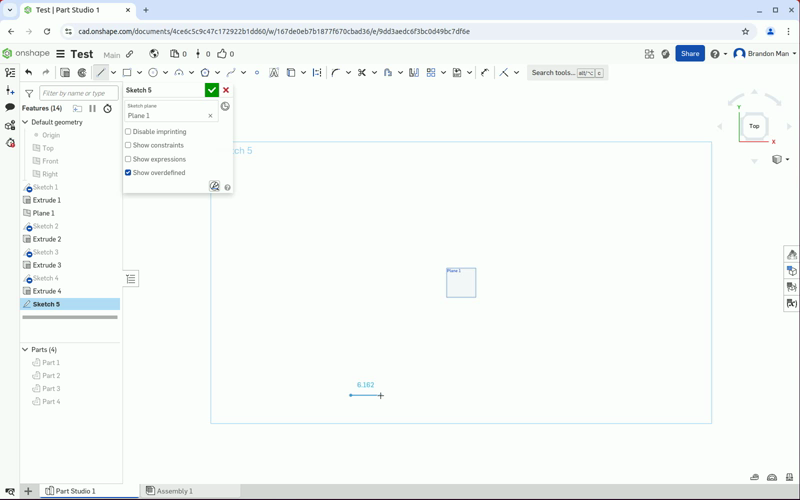
mouse_move(362, 395)
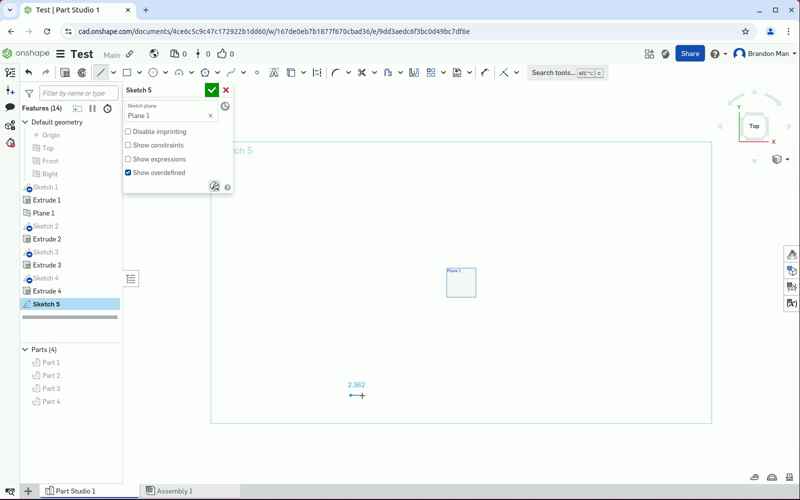
click(362, 395)
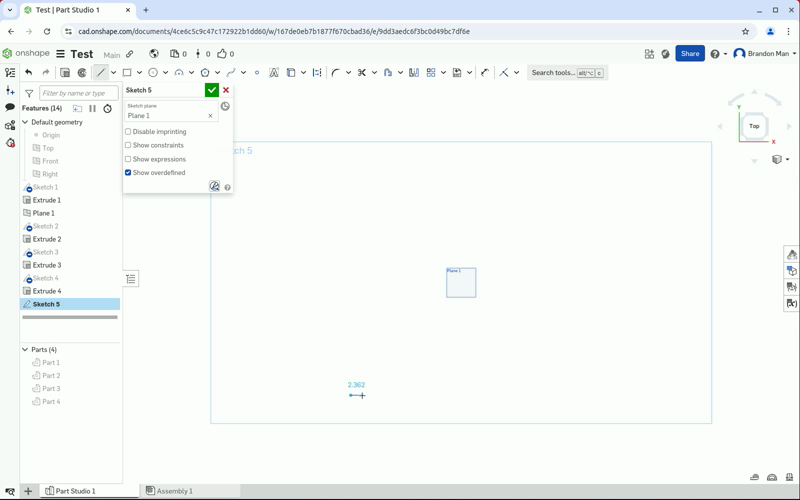
key_up(shift)
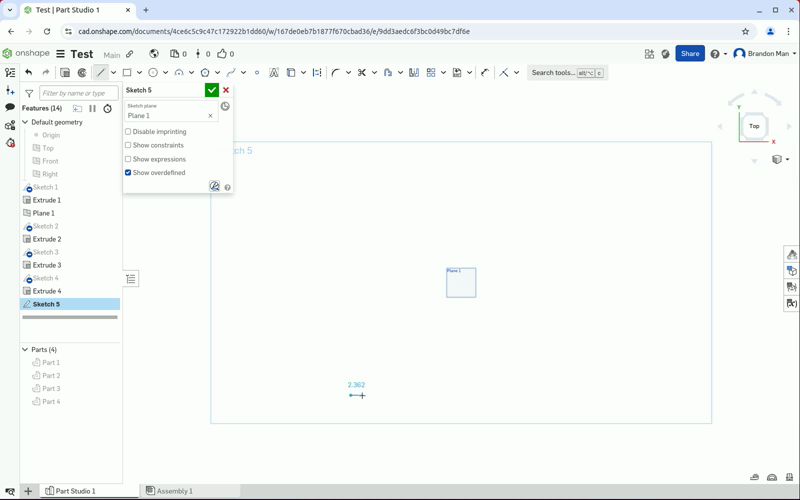
key_down(shift)
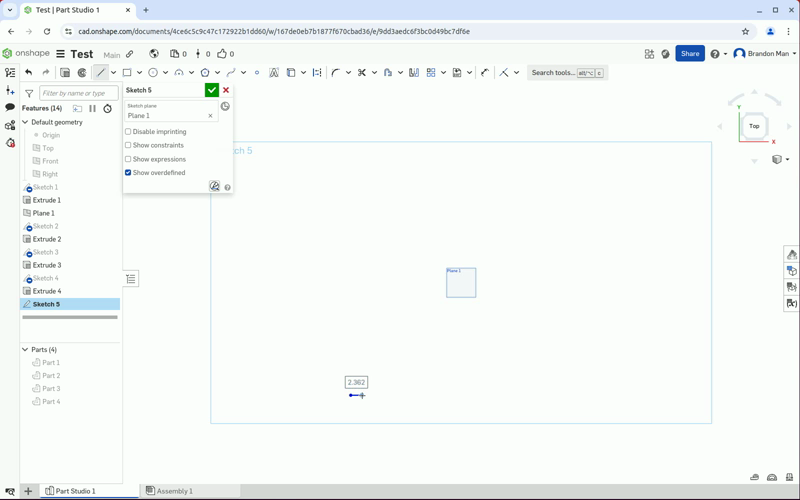
mouse_move(392, 395)
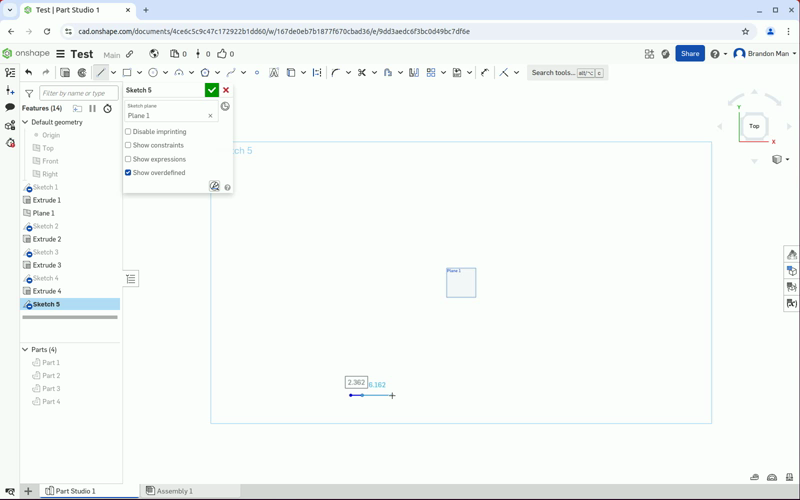
mouse_move(362, 383)
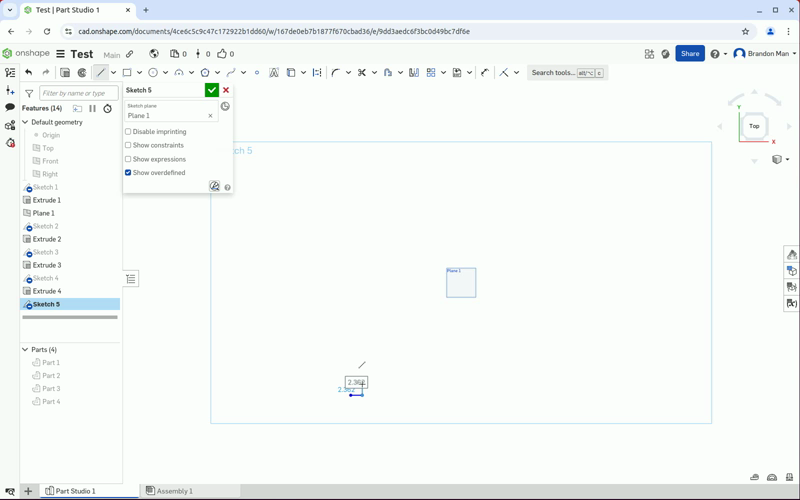
click(362, 383)
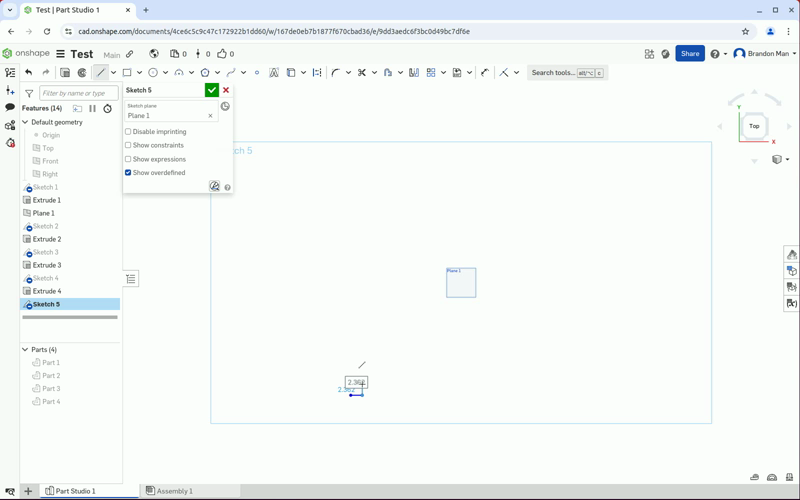
key_up(shift)
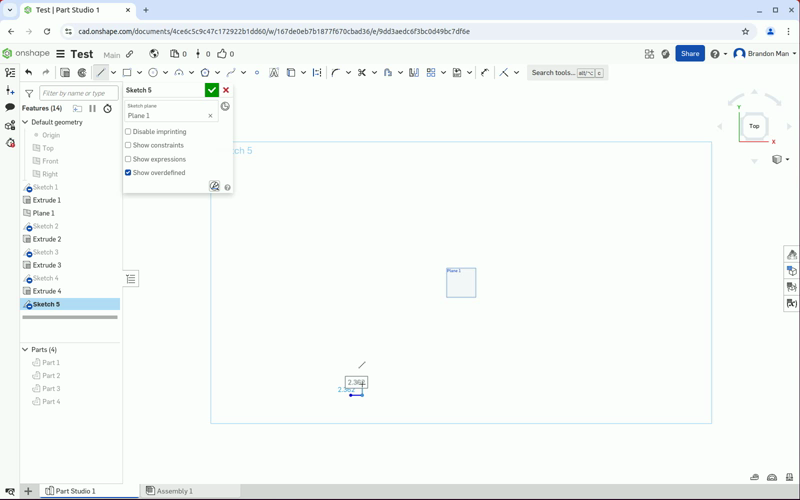
key_down(shift)
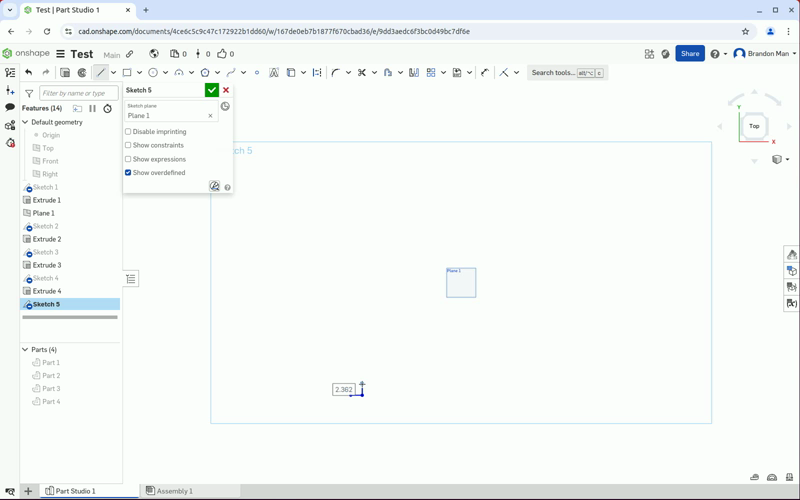
mouse_move(392, 383)
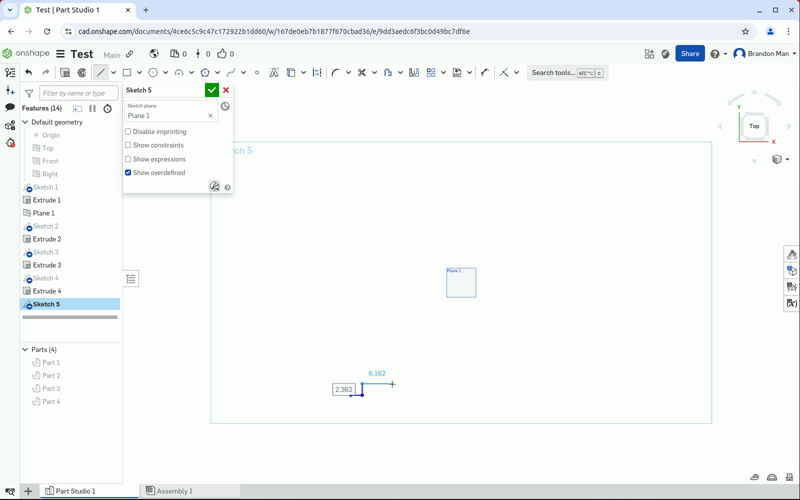
mouse_move(350, 383)
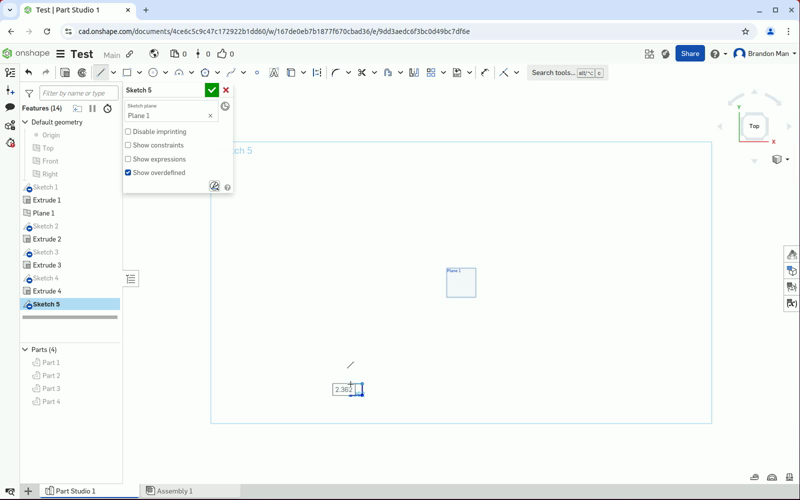
click(350, 383)
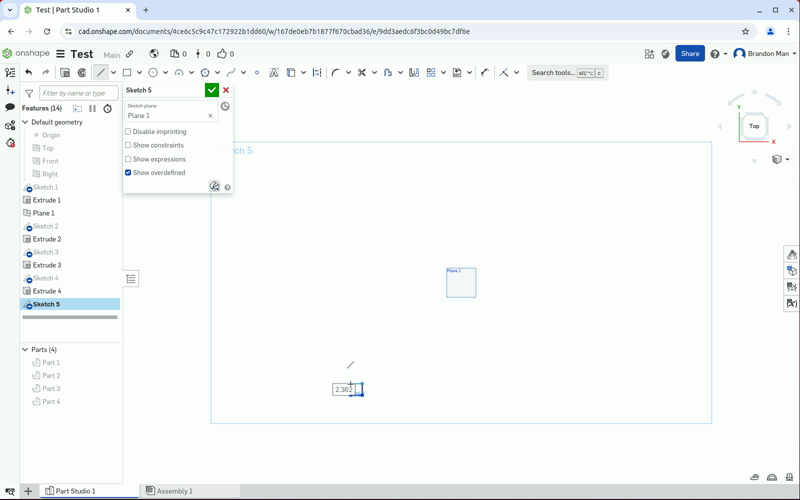
key_up(shift)
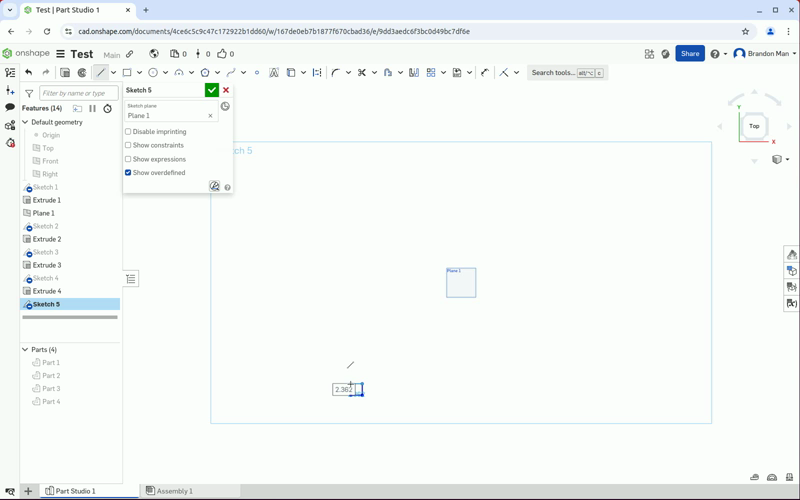
mouse_move(380, 383)
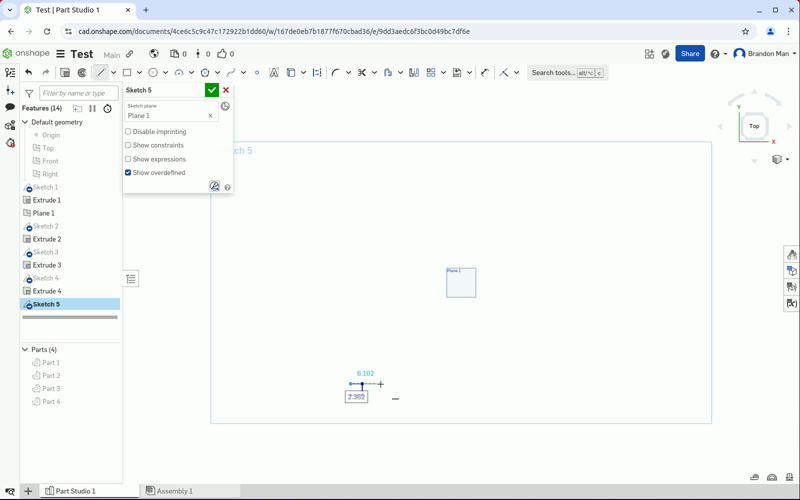
key_down(shift)
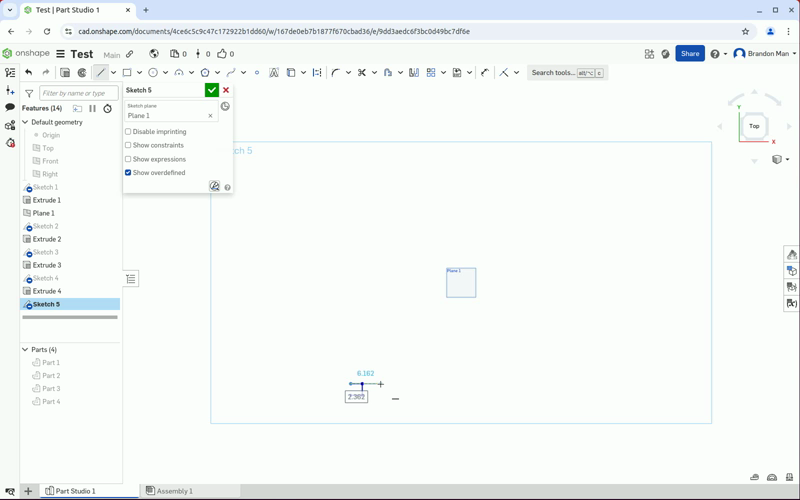
mouse_move(350, 395)
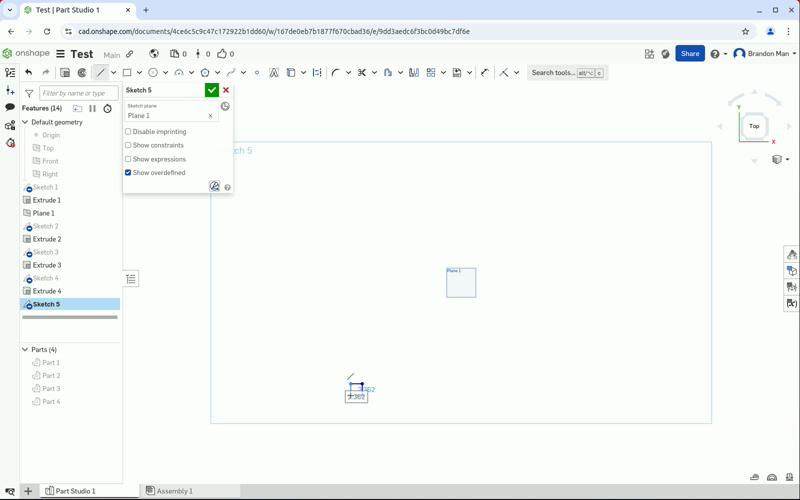
key_up(shift)
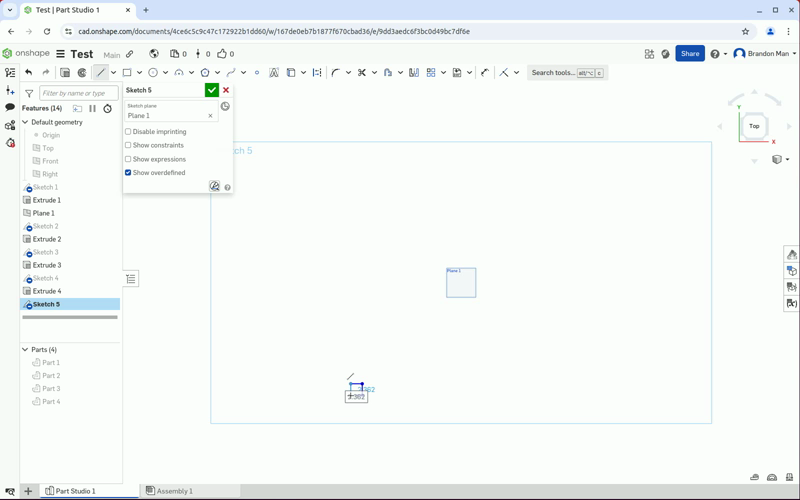
click(350, 395)
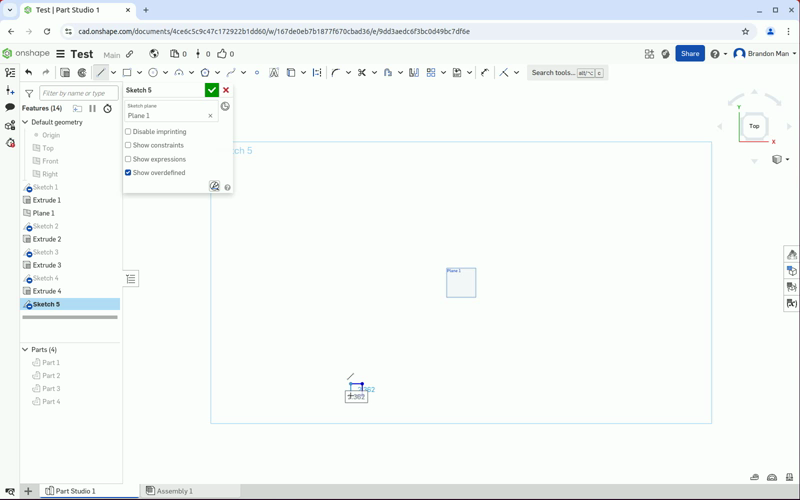
key(esc)
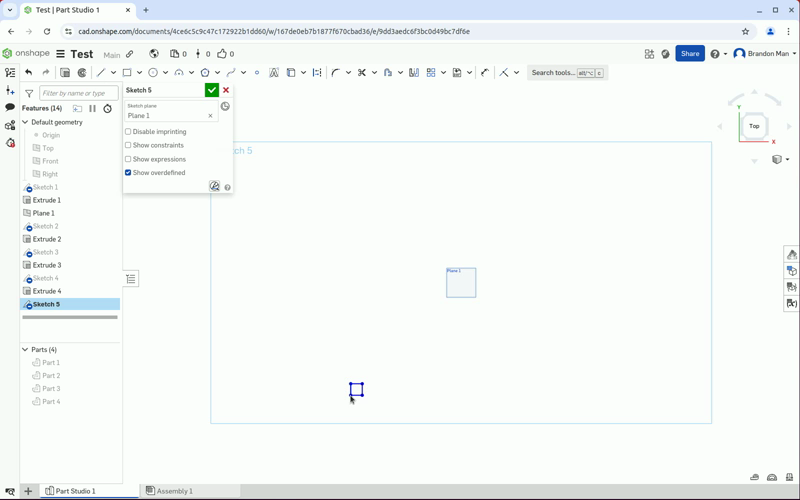
mouse_move(353, 394)
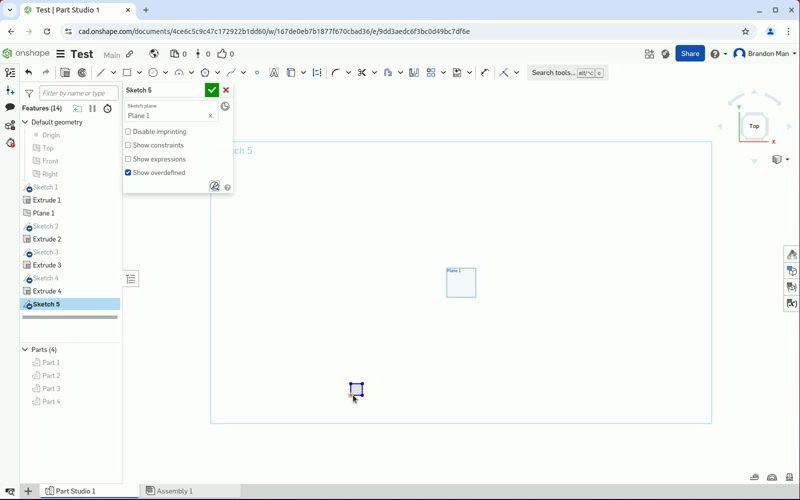
scroll(6)
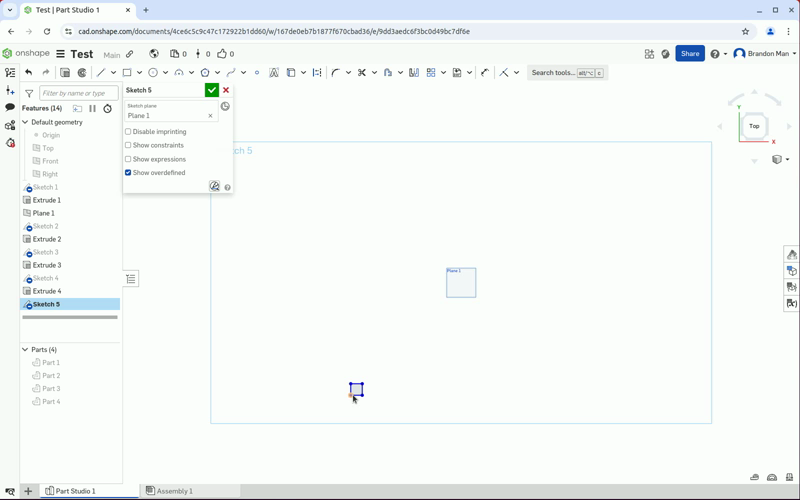
scroll(6)
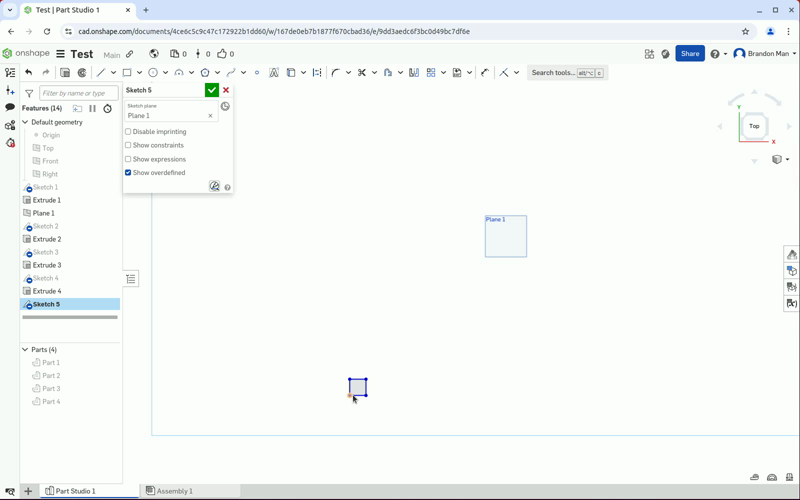
scroll(6)
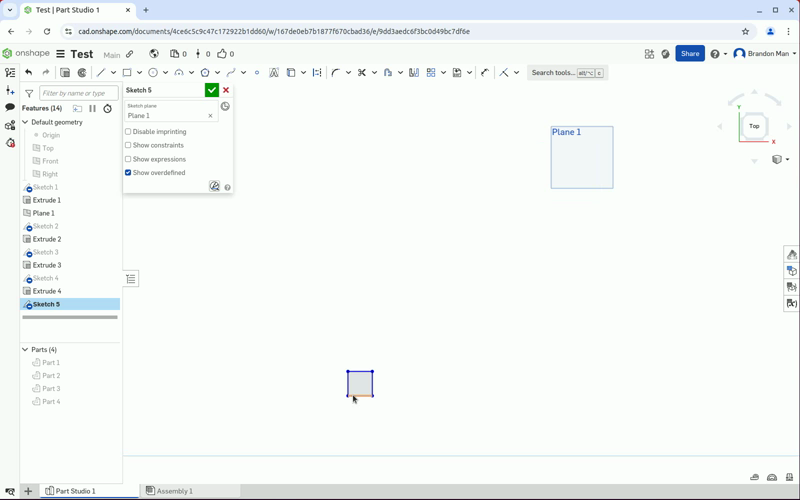
scroll(6)
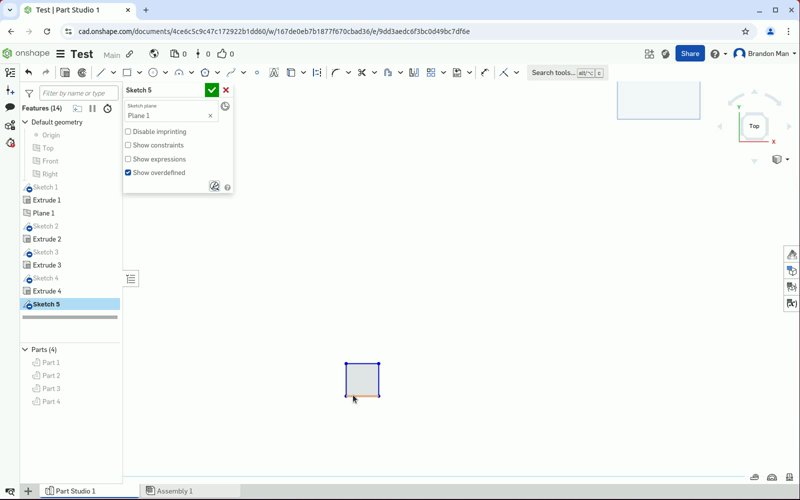
scroll(6)
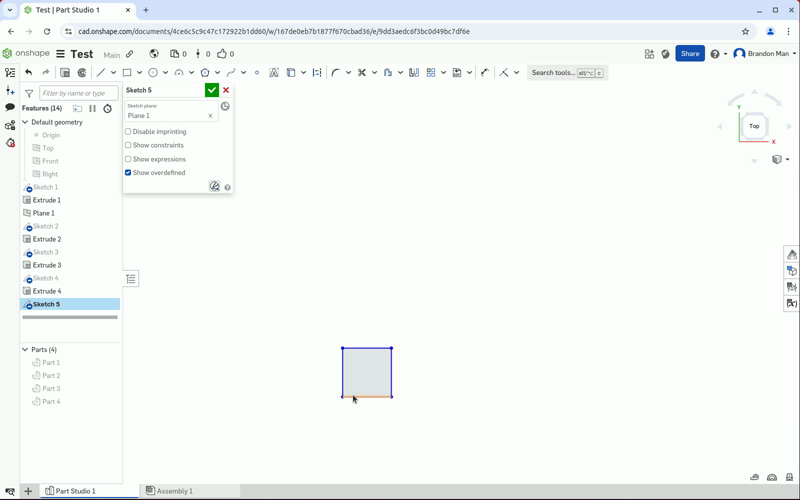
scroll(6)
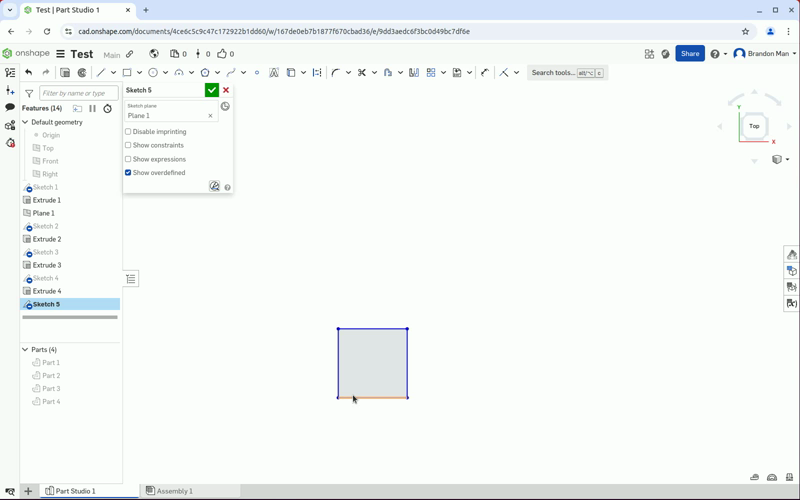
scroll(6)
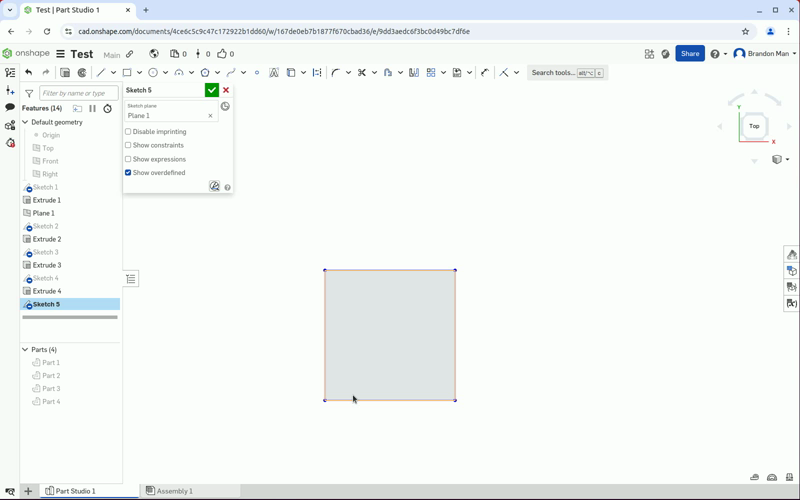
click(353, 394)
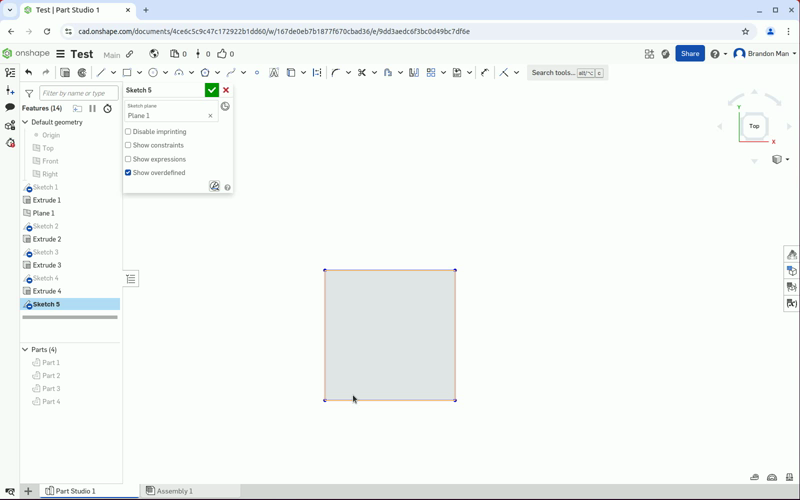
scroll(-6)
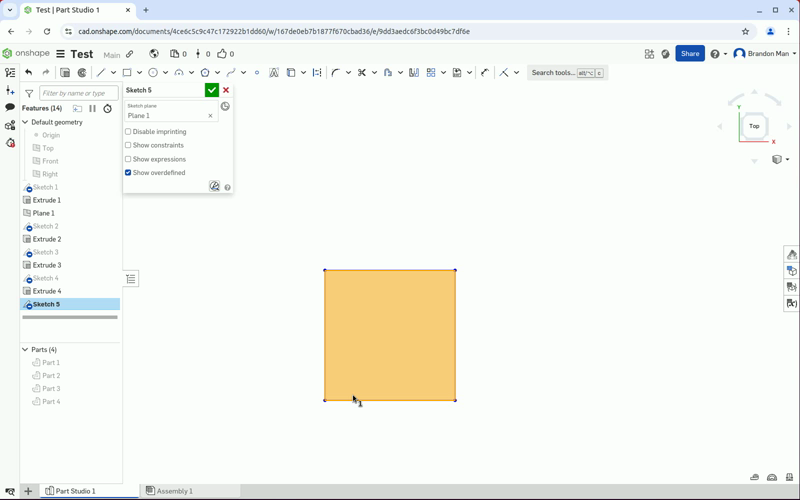
scroll(-6)
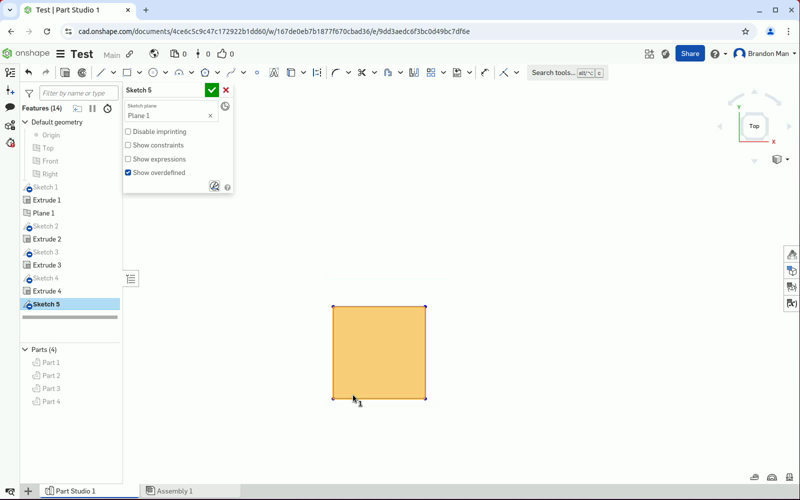
scroll(-6)
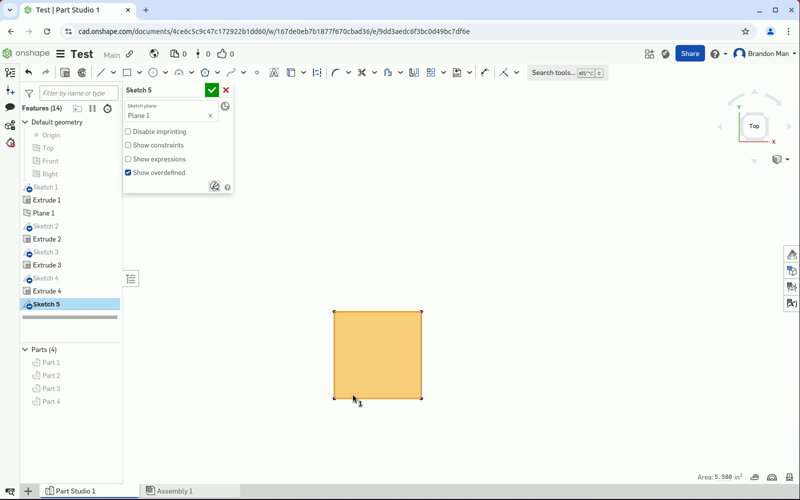
scroll(-6)
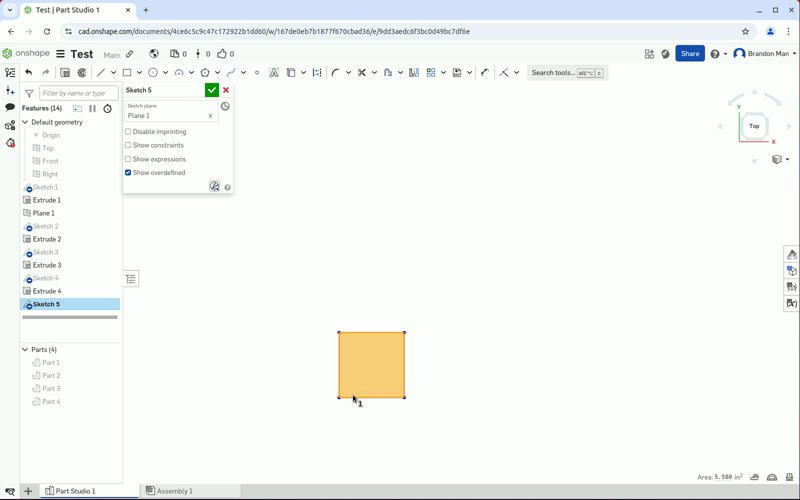
scroll(-6)
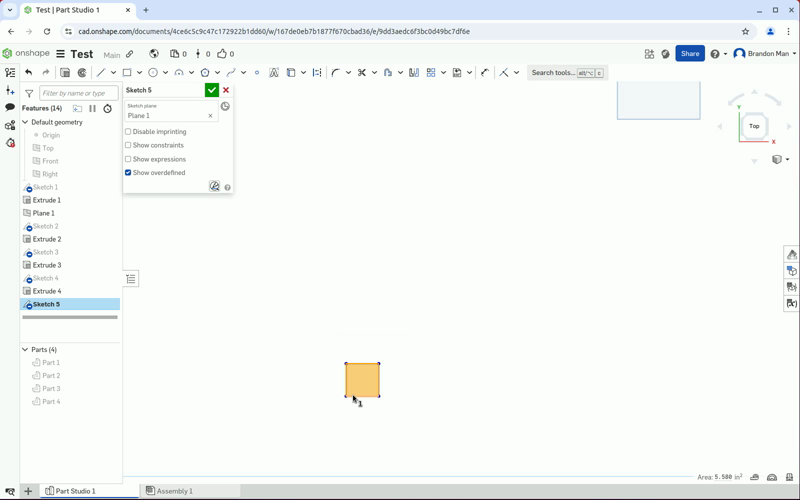
scroll(-6)
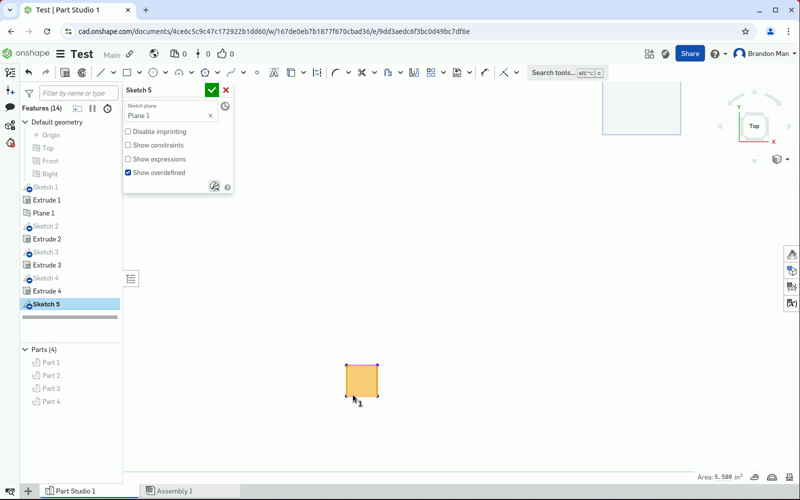
scroll(-6)
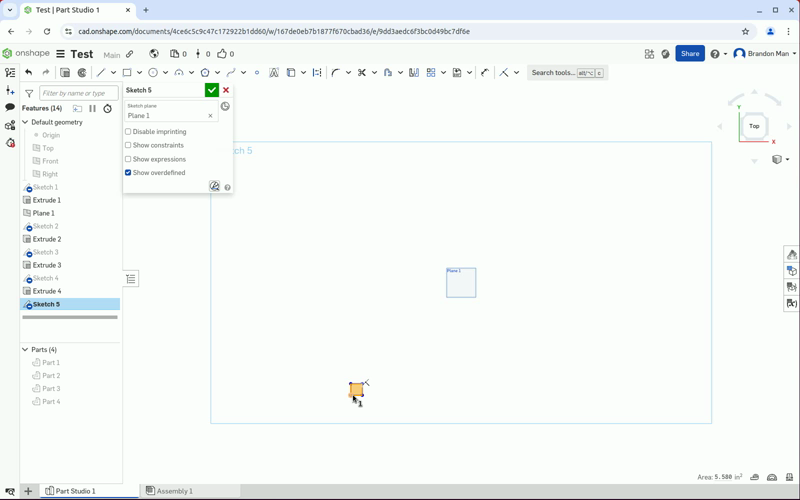
mouse_move(73, 352)
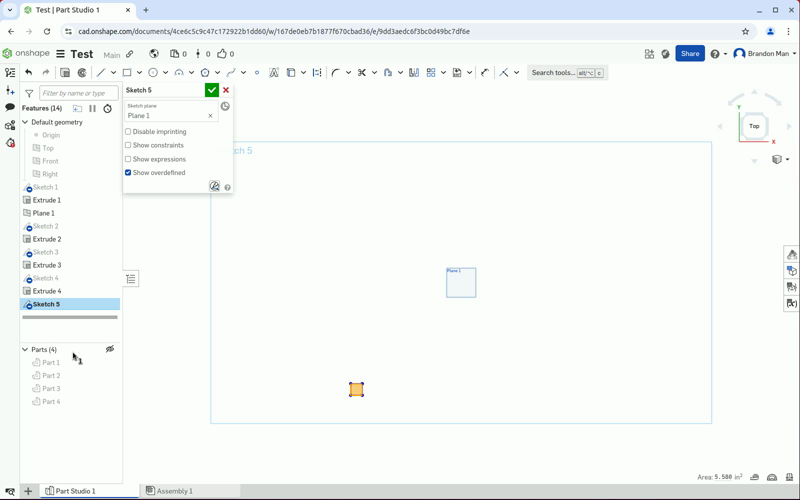
key(shift+y)
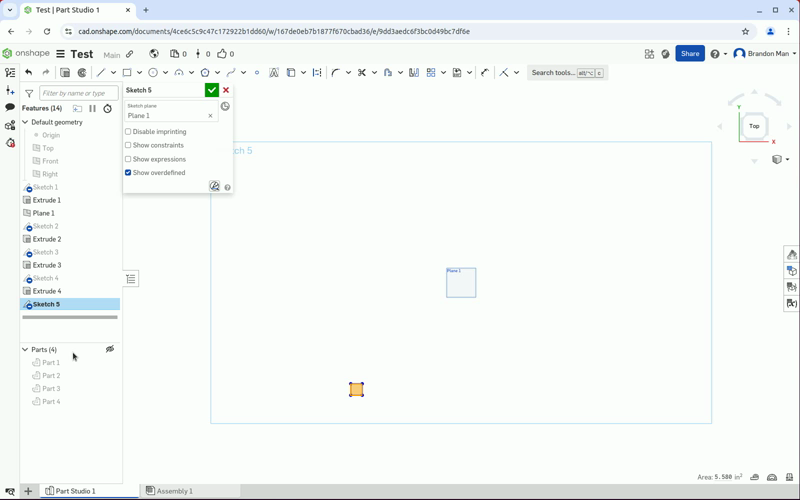
key(shift+e)
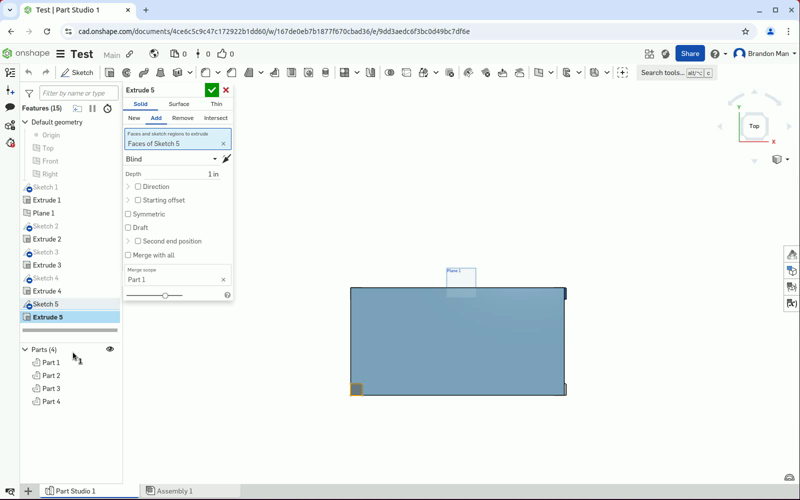
mouse_move(143, 106)
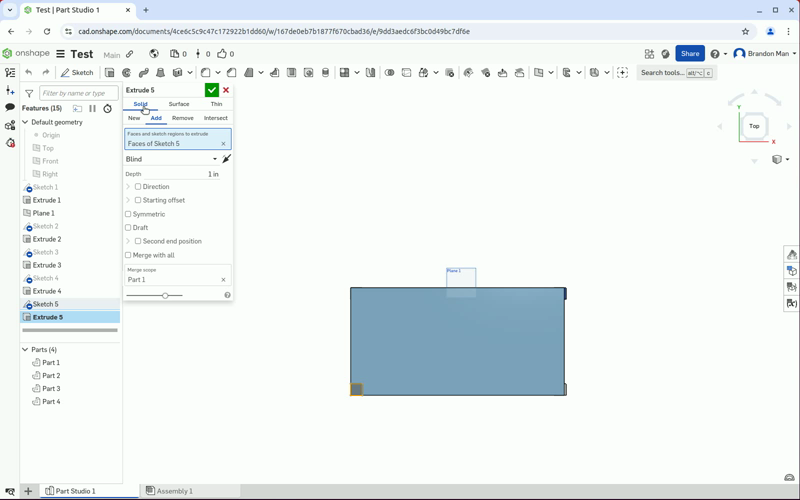
click(143, 106)
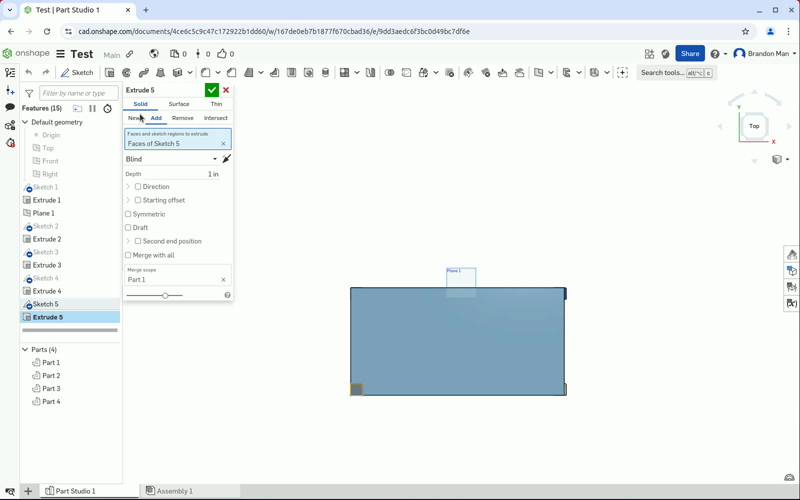
mouse_move(137, 120)
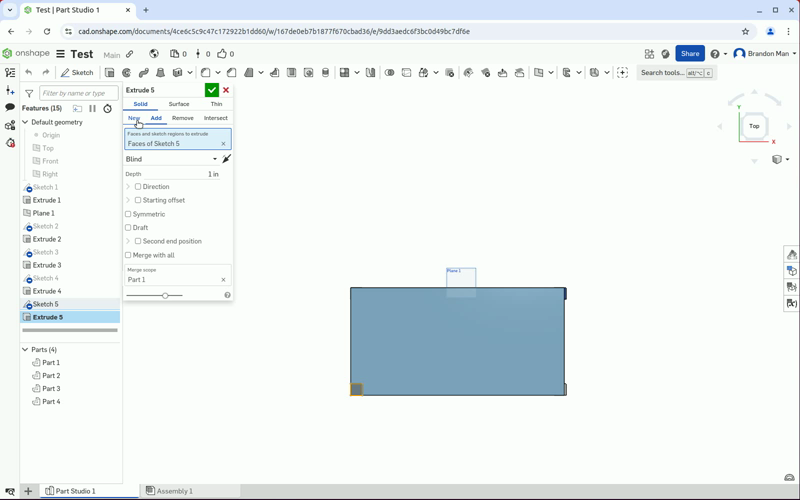
click(137, 120)
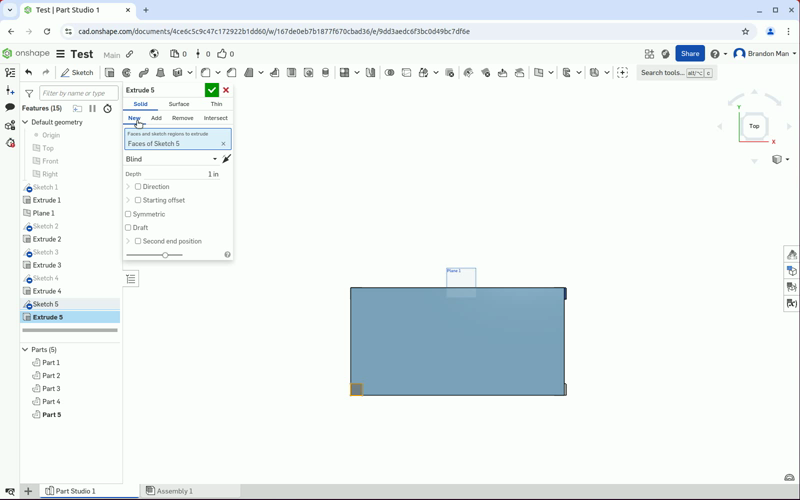
key(tab, 4)
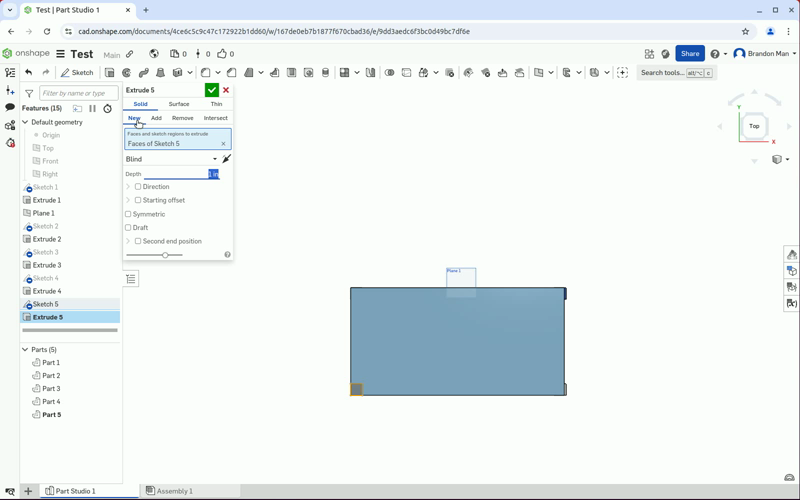
text(-17.572)
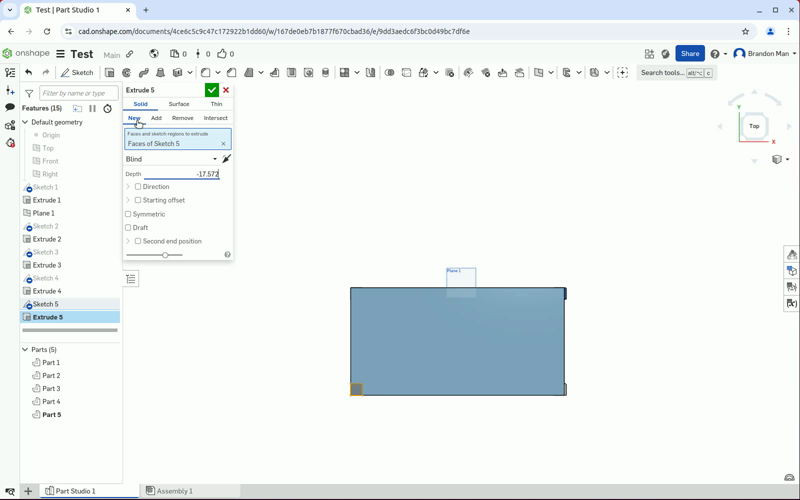
key(enter)
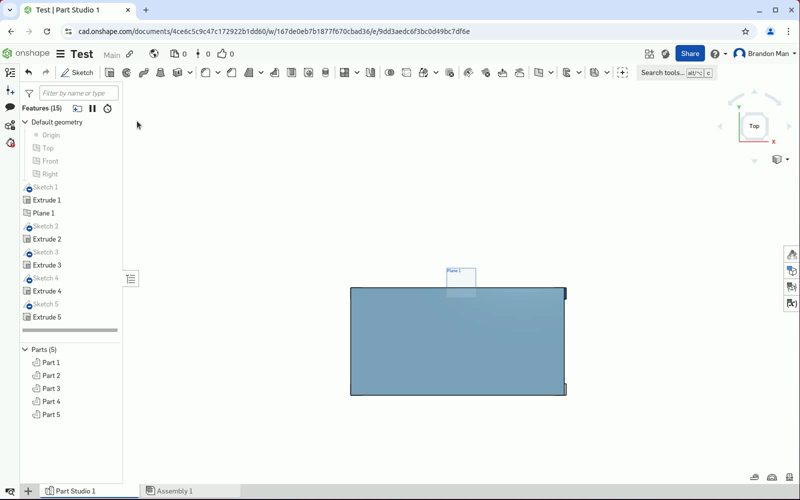
key(shift+h)
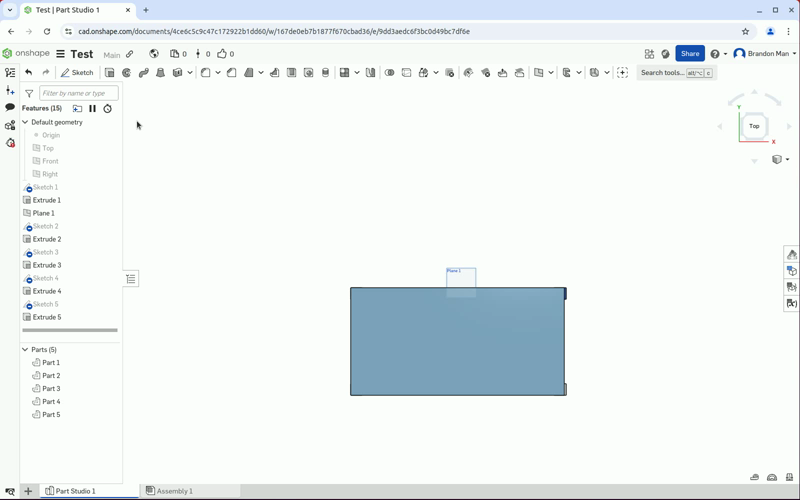
key(shift+h)
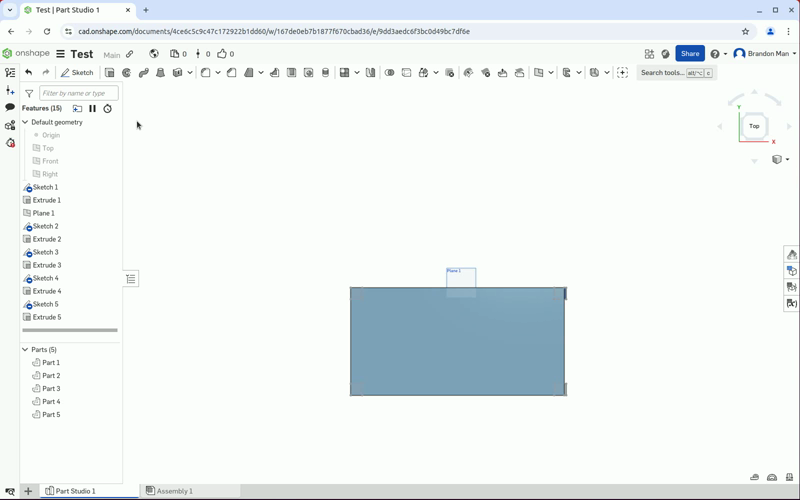
key(shift+7)
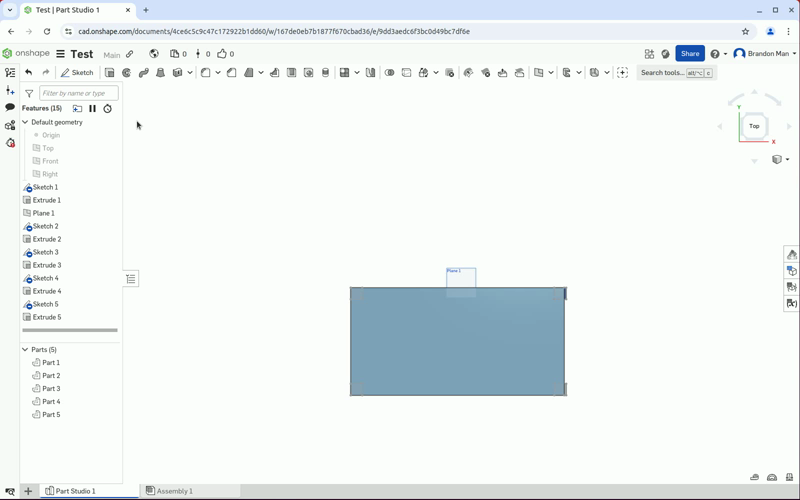
key(up, 3)
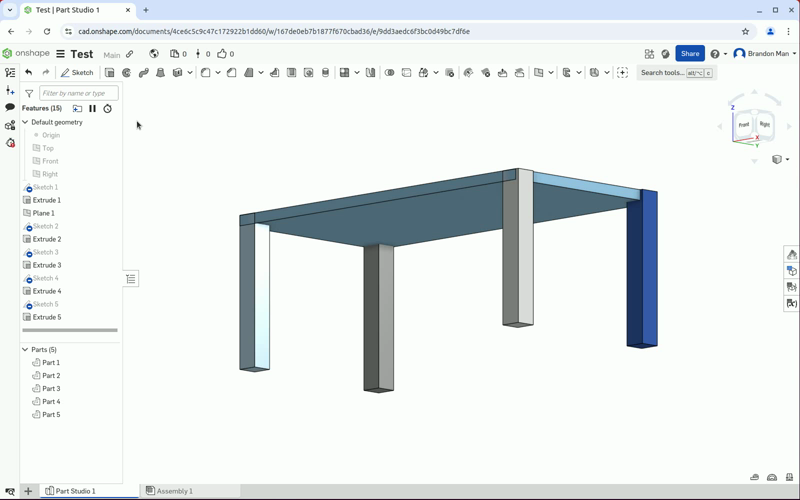
key(left, 3)
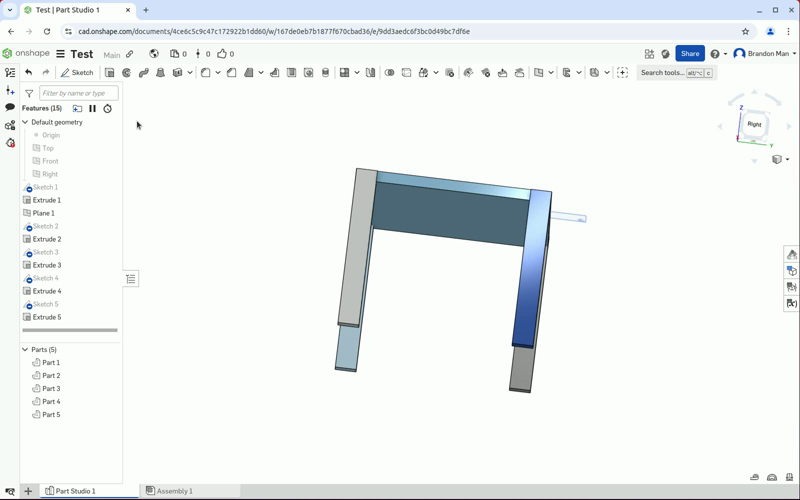
key(right, 3)
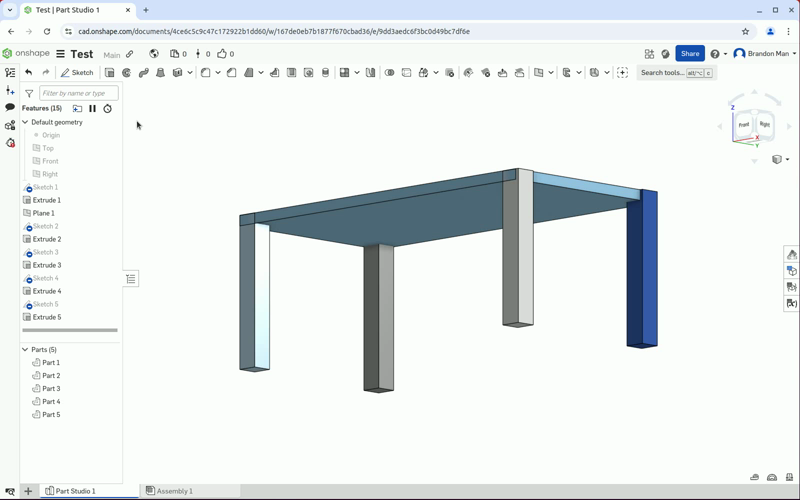
key(down, 3)
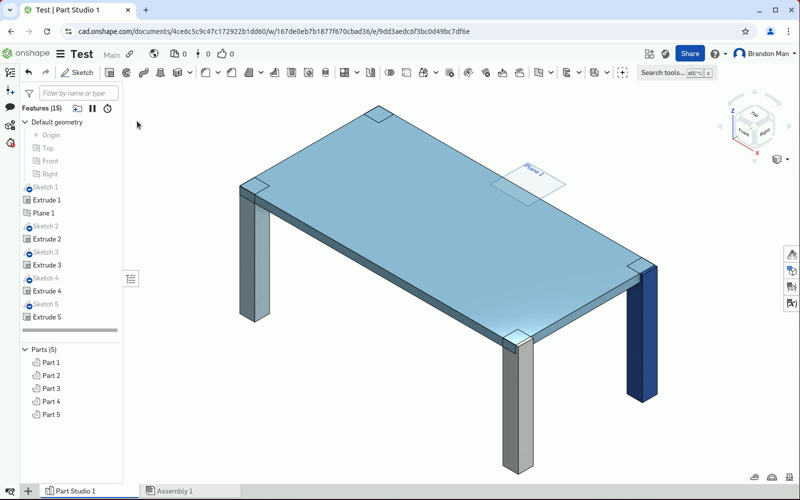
mouse_move(73, 189)
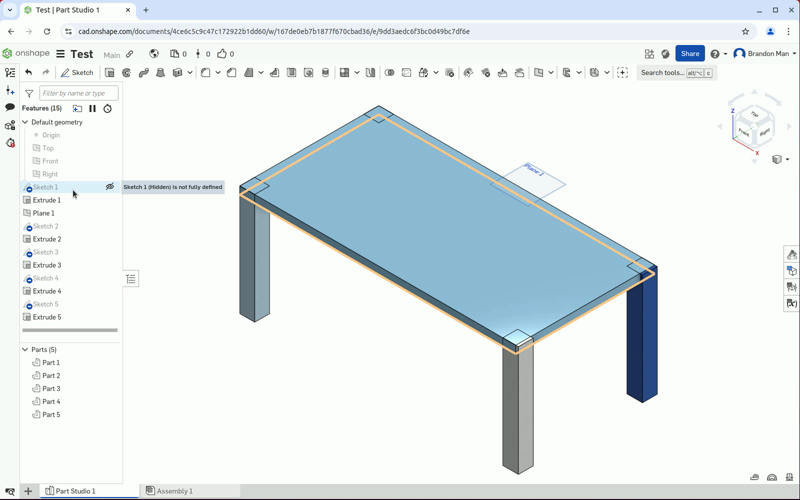
click(73, 189)